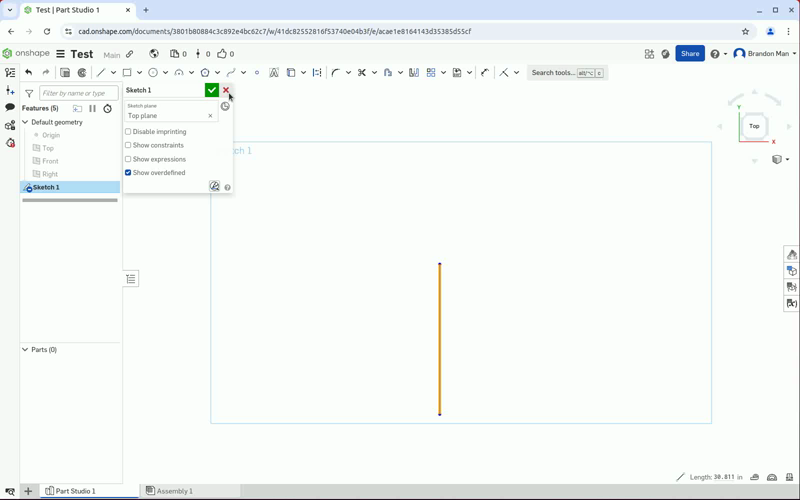
key(shift+h)
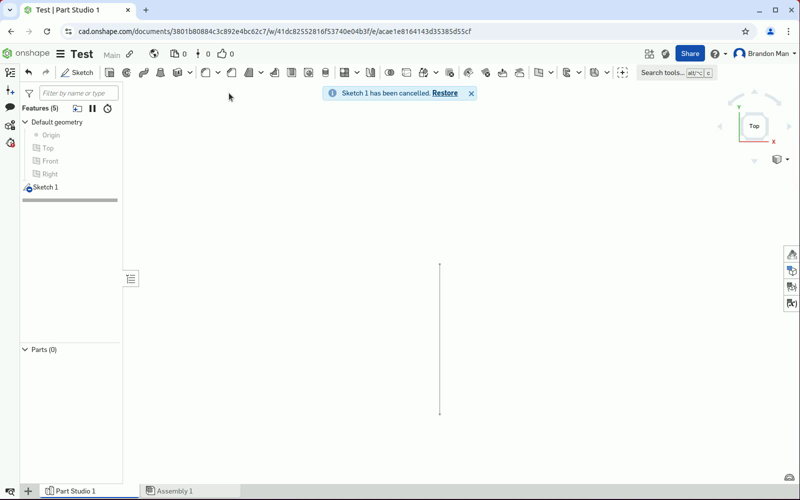
mouse_move(73, 352)
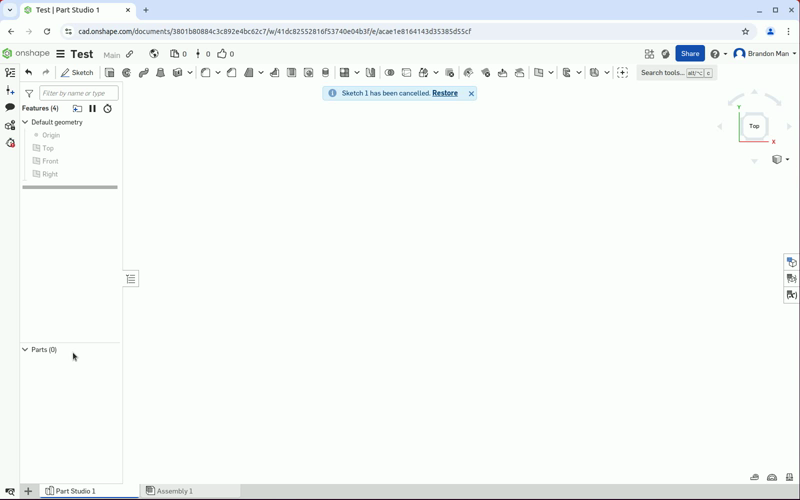
key(y)
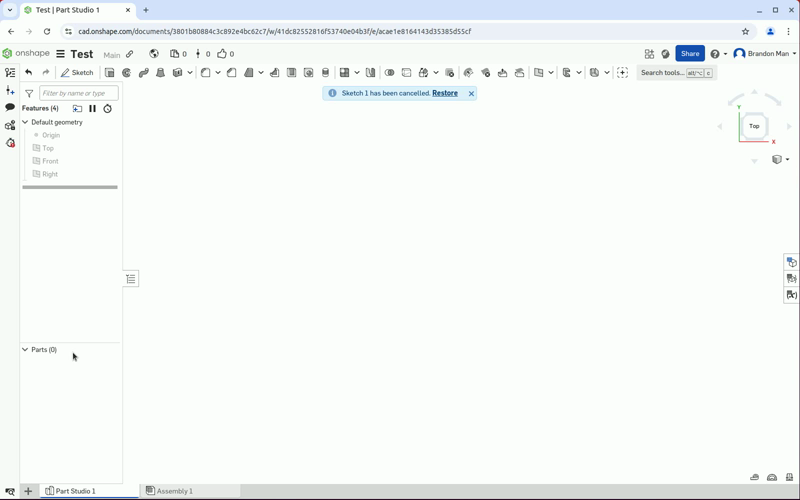
key(shift+p)
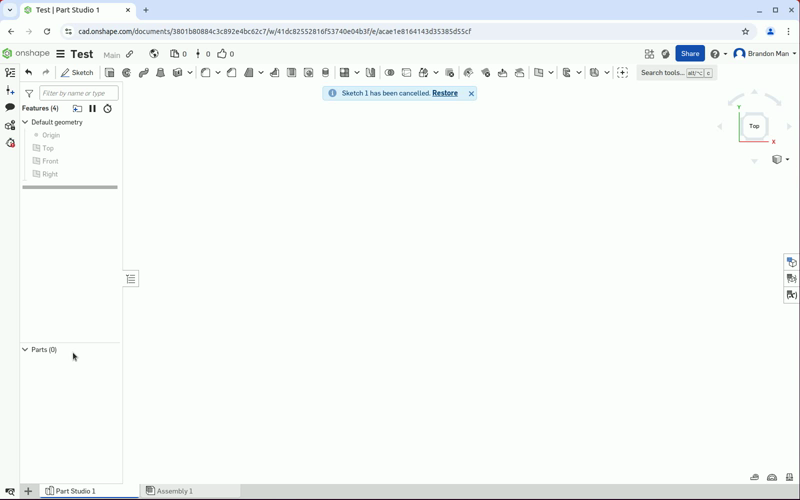
key(space)
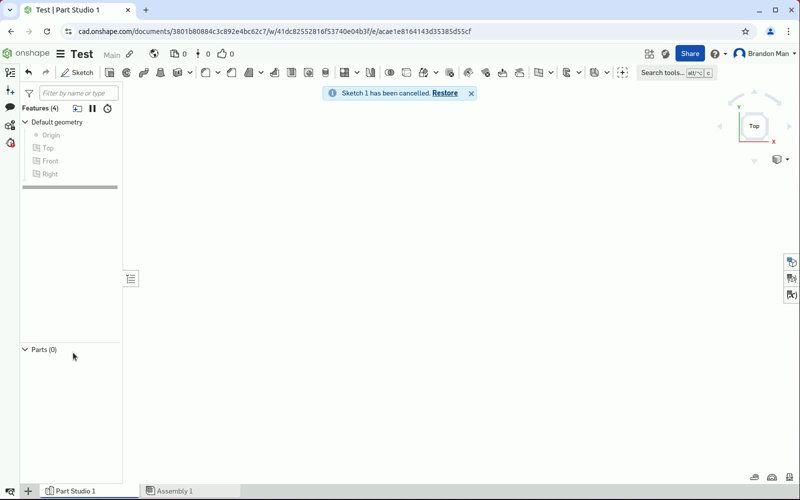
key_down(shift)
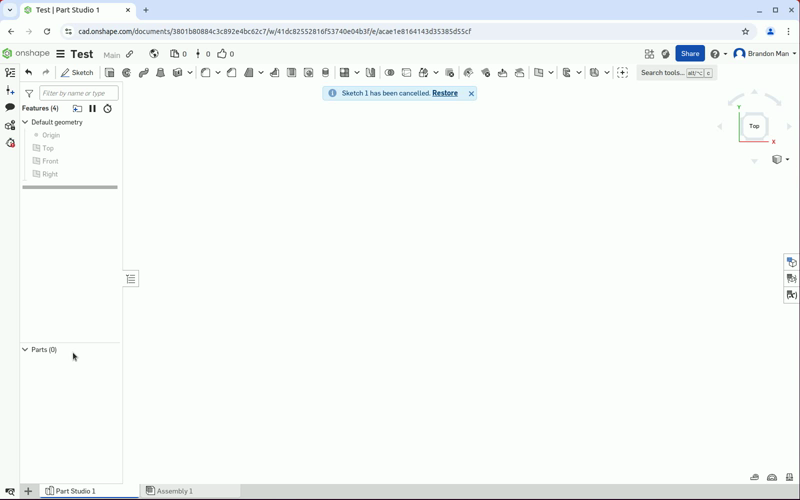
key(up)
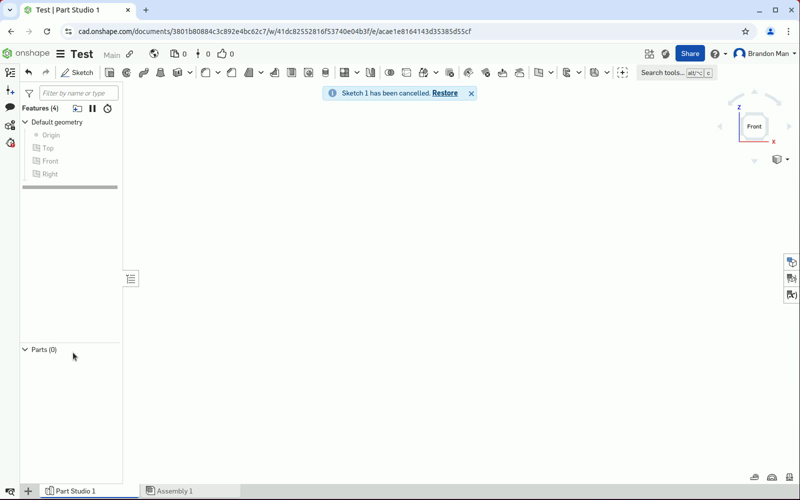
key_up(shift)
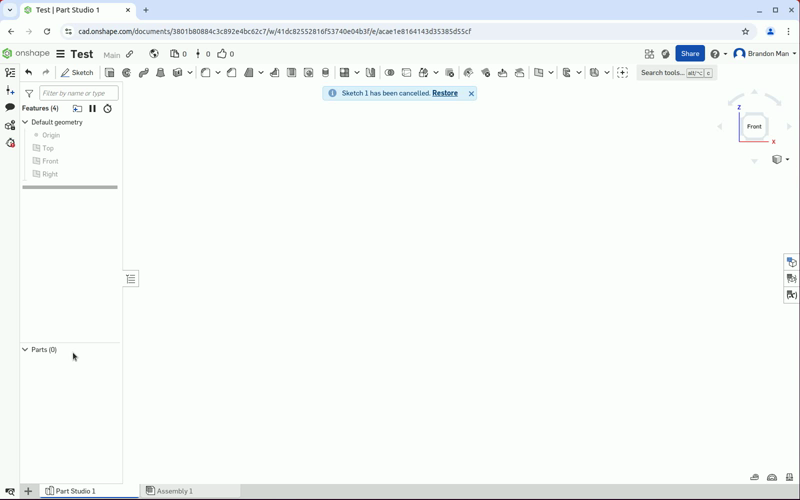
mouse_move(73, 352)
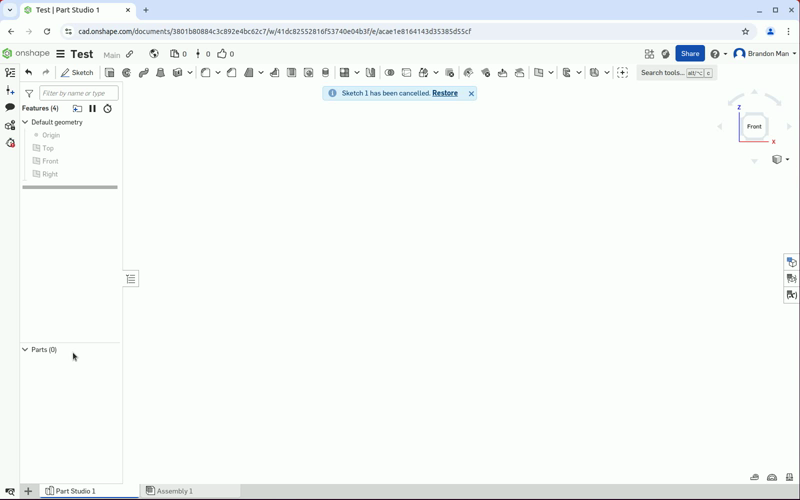
key(shift+y)
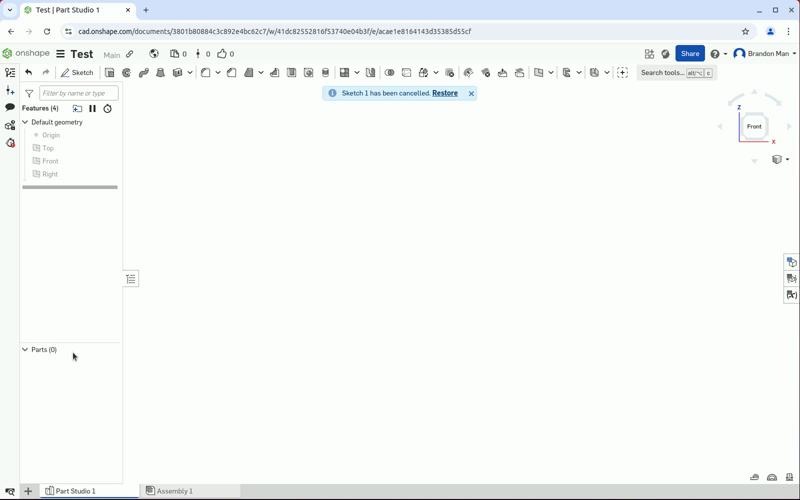
key(shift+s)
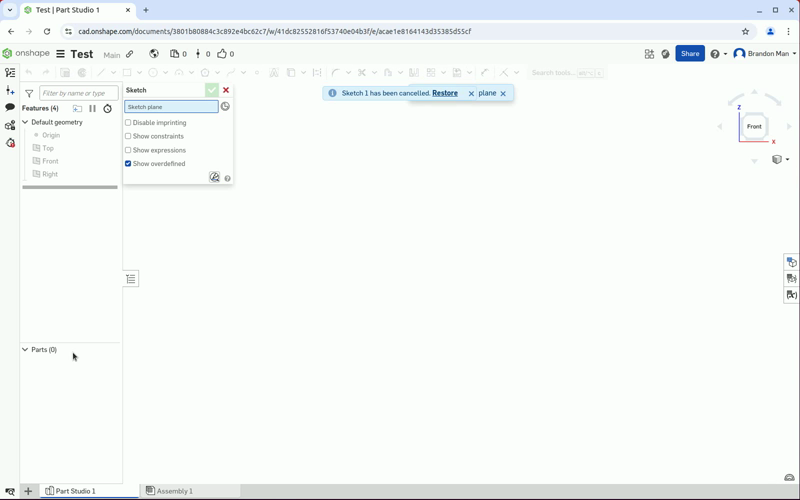
mouse_move(73, 163)
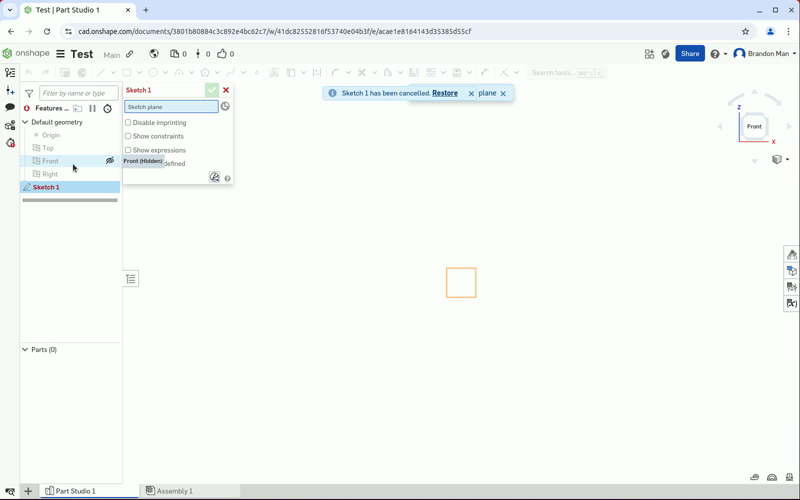
click(73, 163)
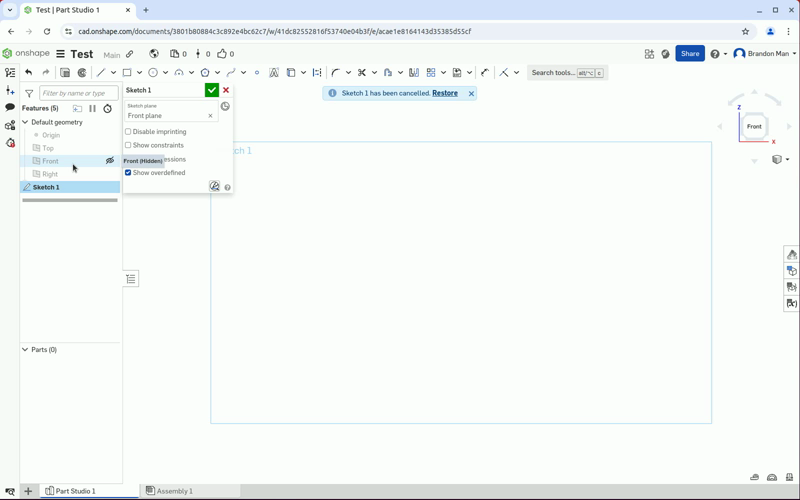
mouse_move(73, 352)
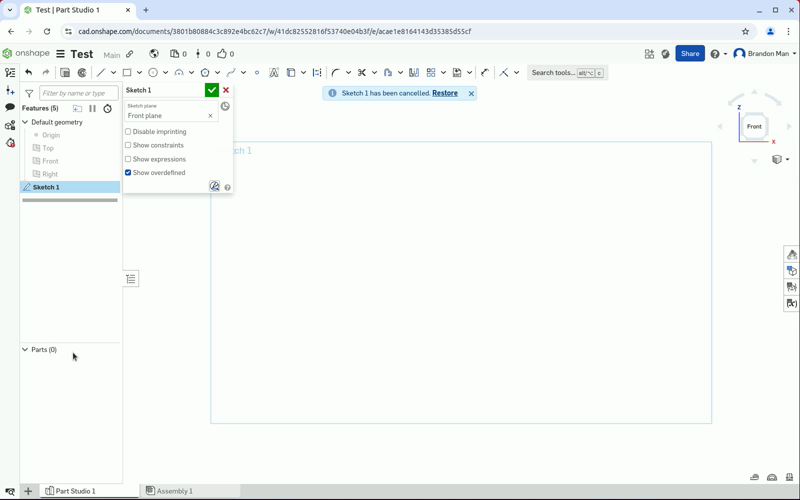
key(y)
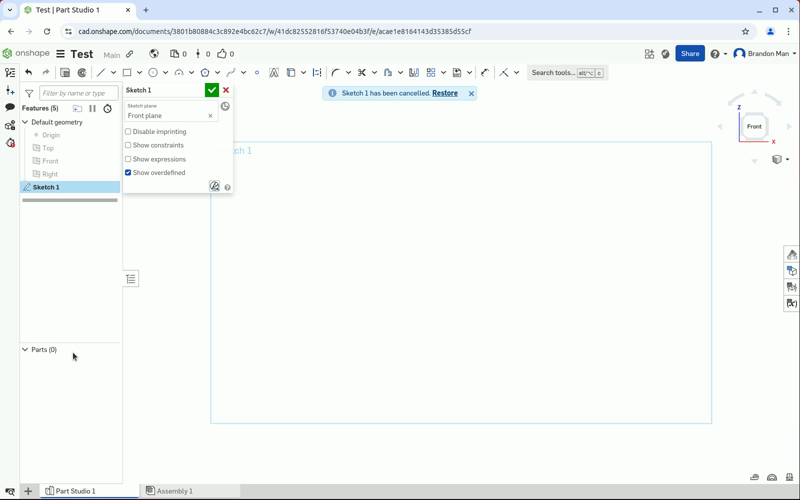
key(l)
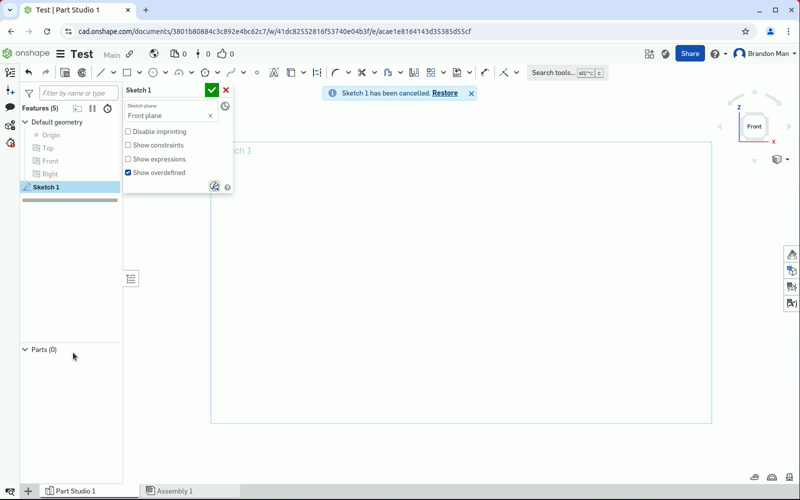
key_down(shift)
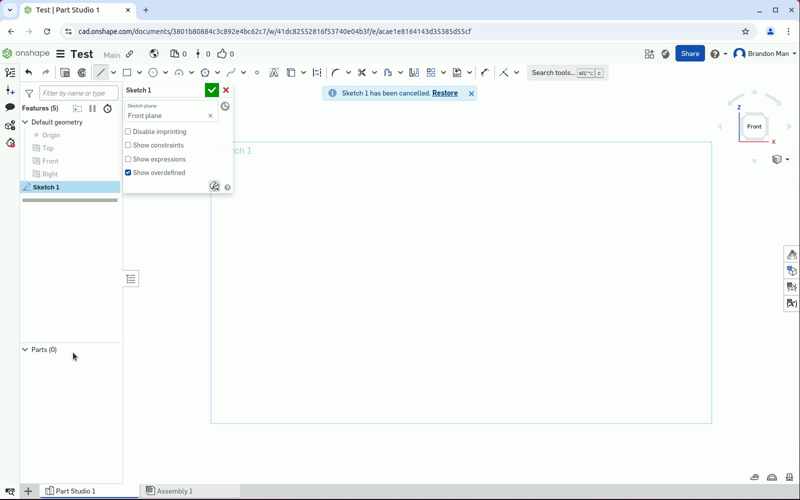
mouse_move(460, 282)
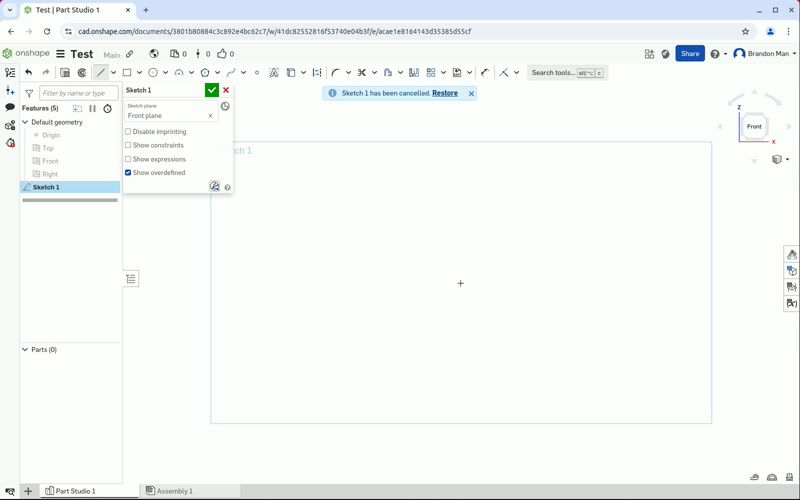
click(460, 282)
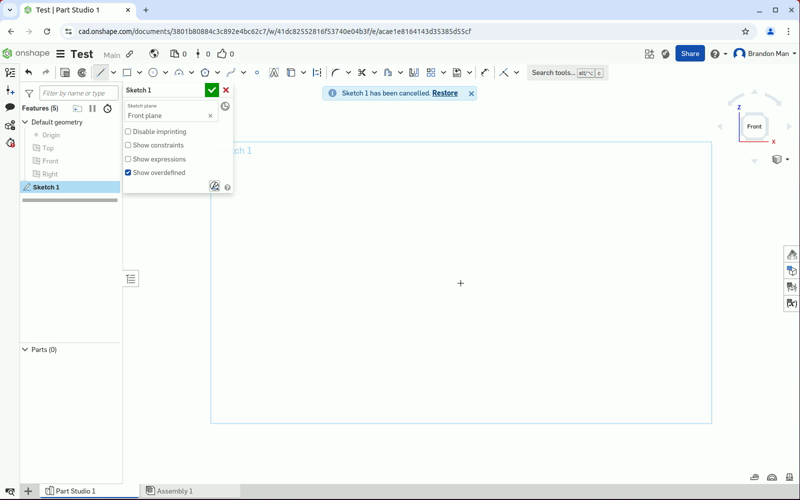
key_up(shift)
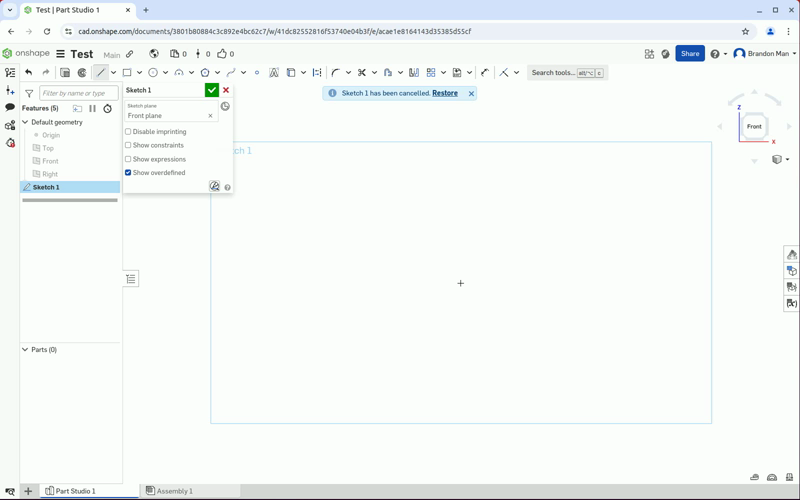
key_down(shift)
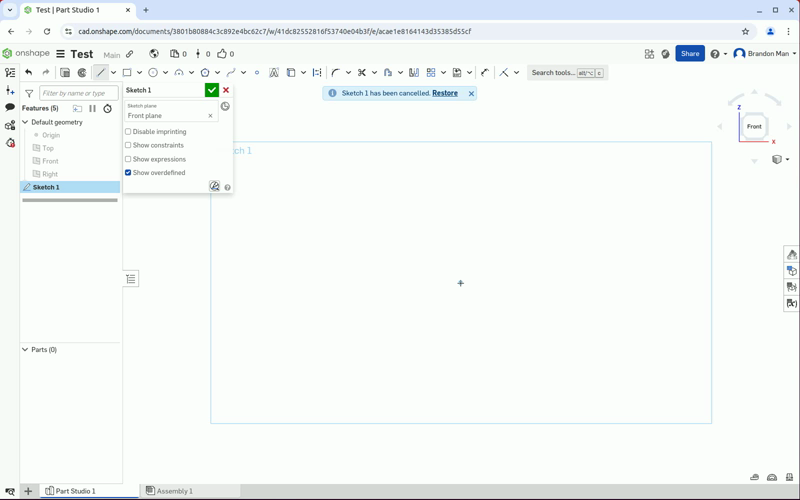
mouse_move(573, 282)
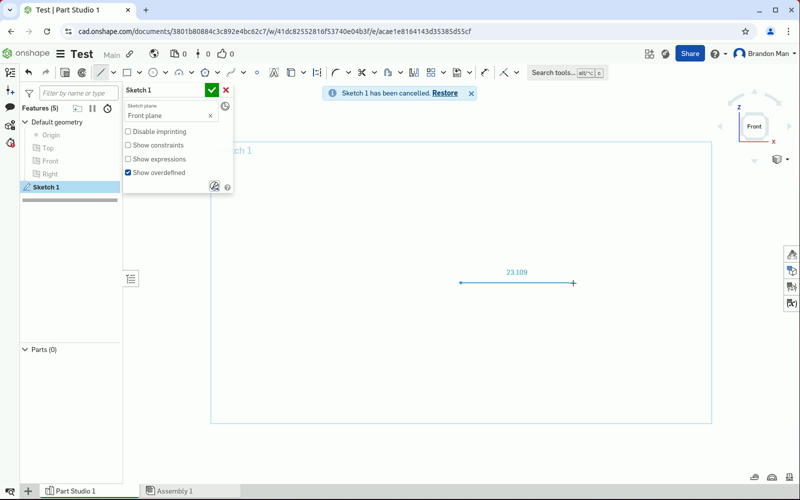
click(573, 282)
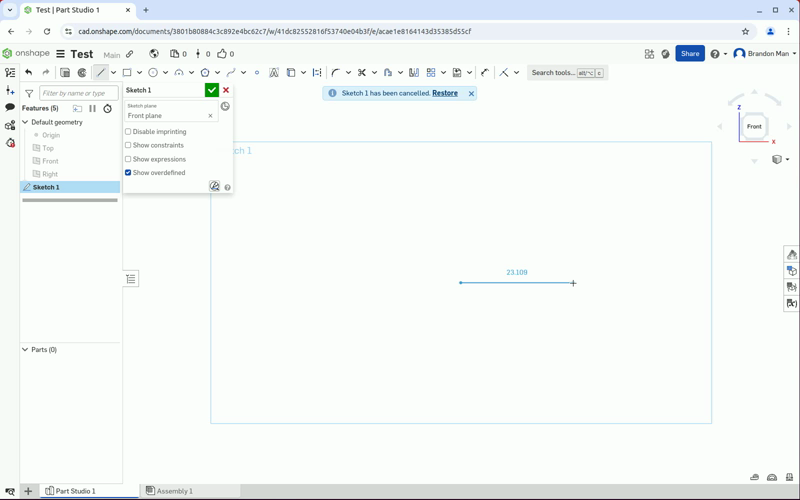
key_up(shift)
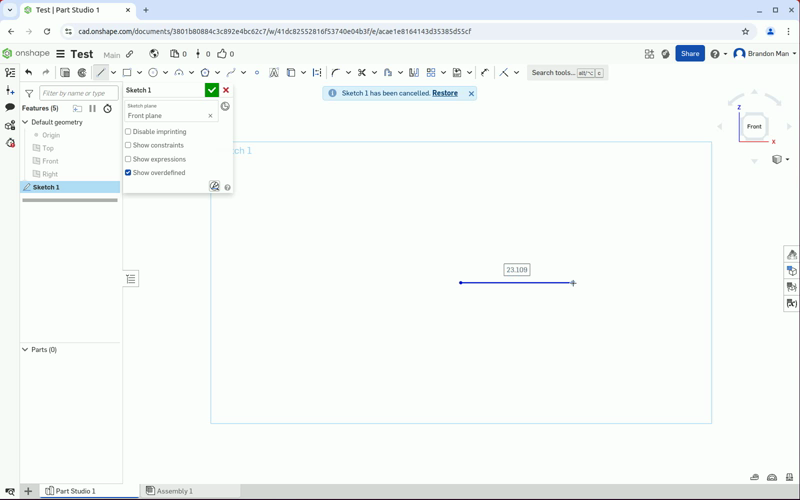
key_down(shift)
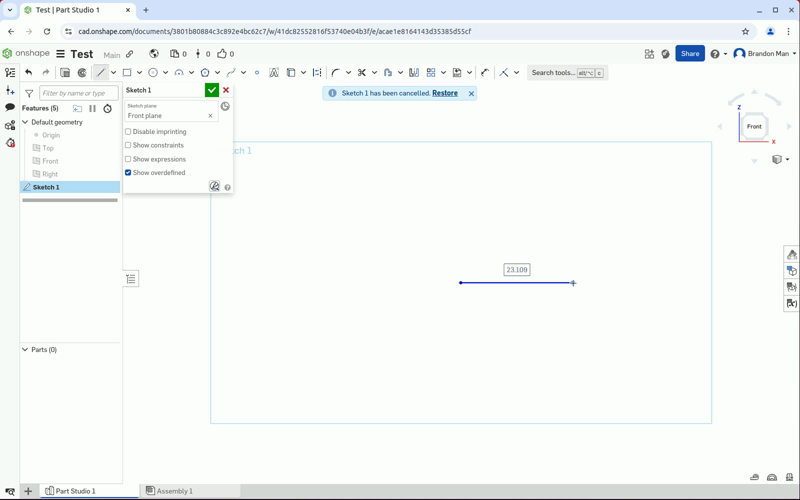
mouse_move(573, 213)
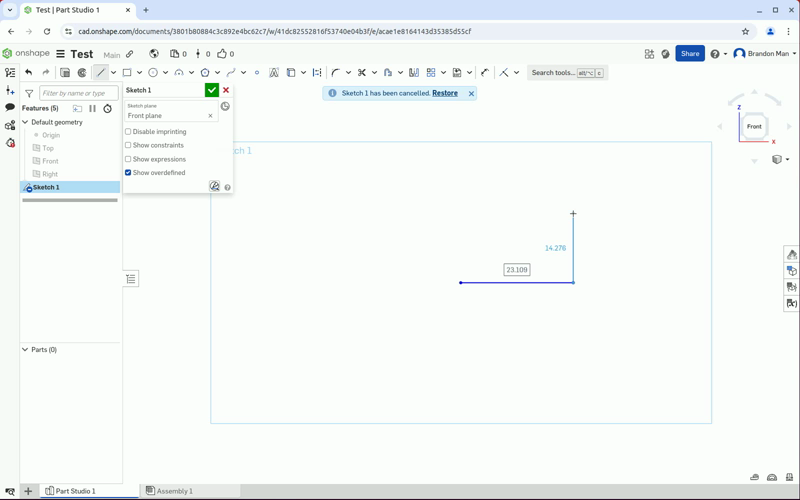
click(573, 213)
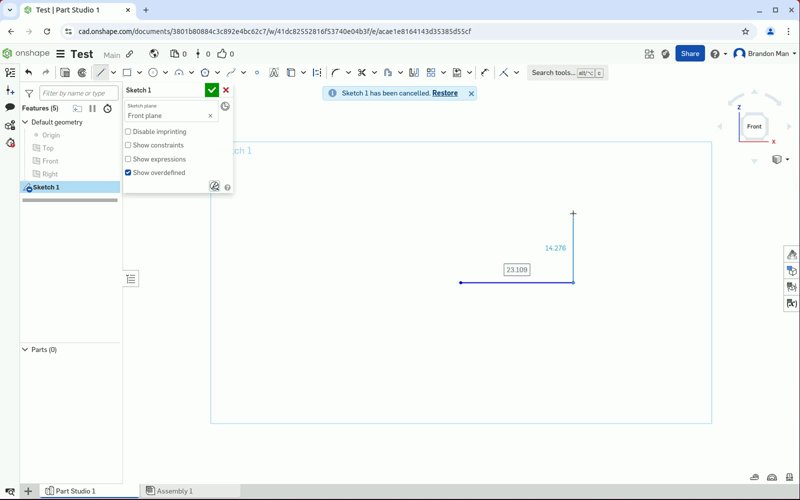
key_up(shift)
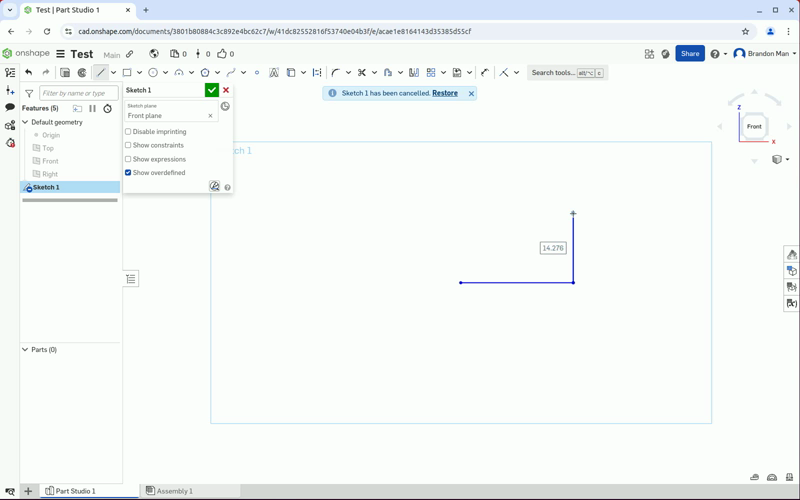
key_down(shift)
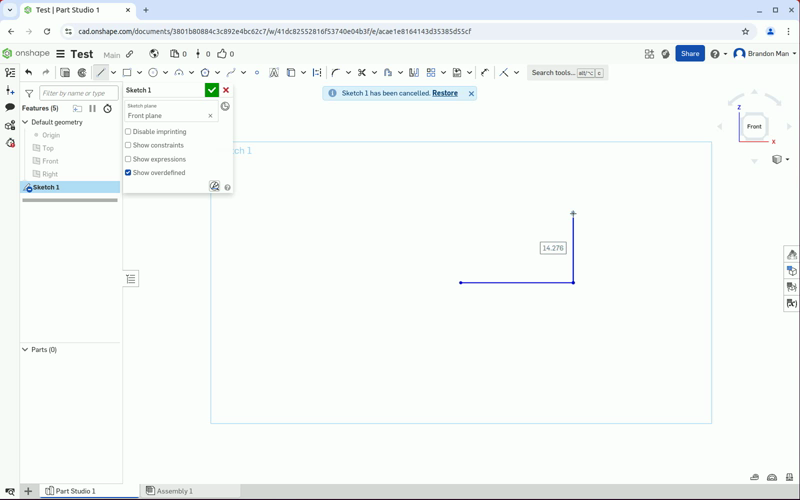
mouse_move(460, 213)
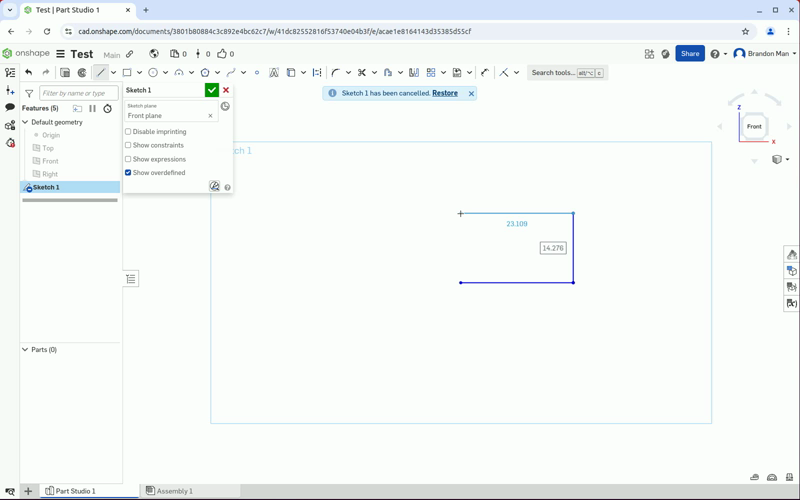
click(460, 213)
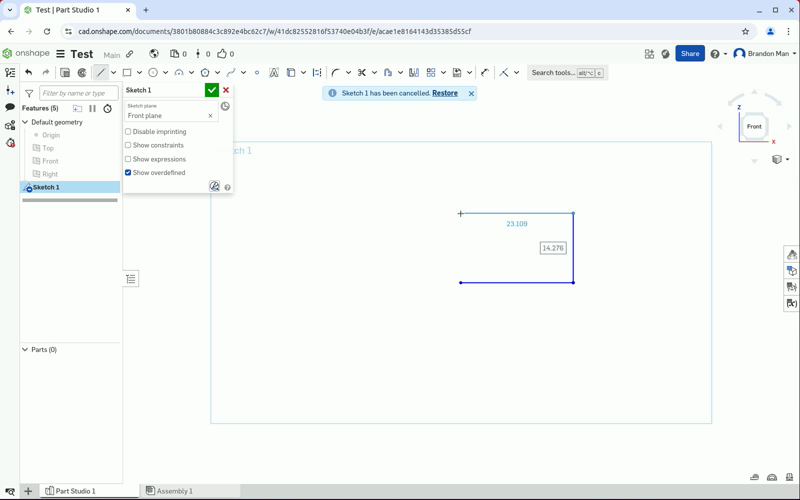
key_up(shift)
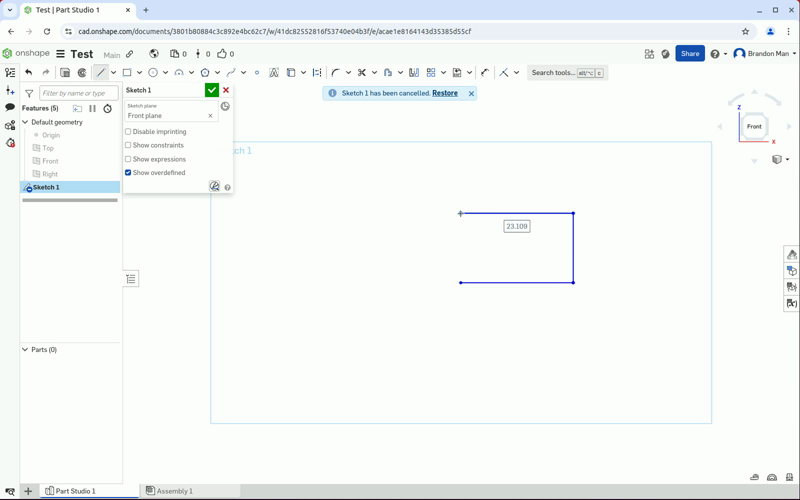
key_down(shift)
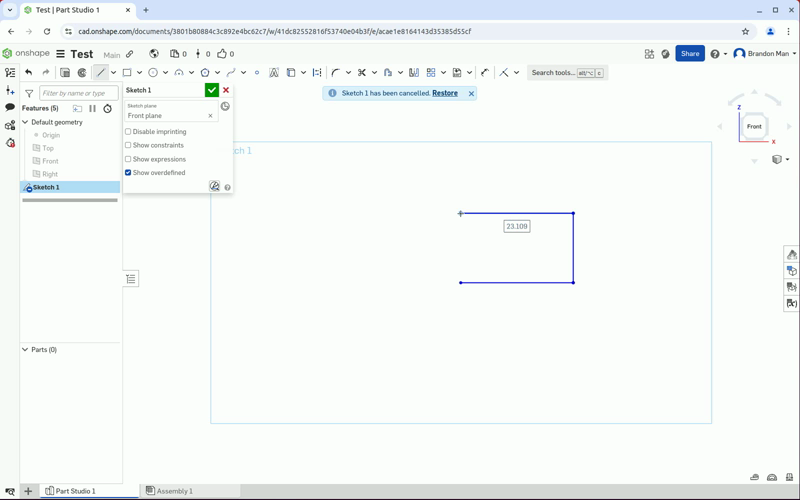
mouse_move(460, 282)
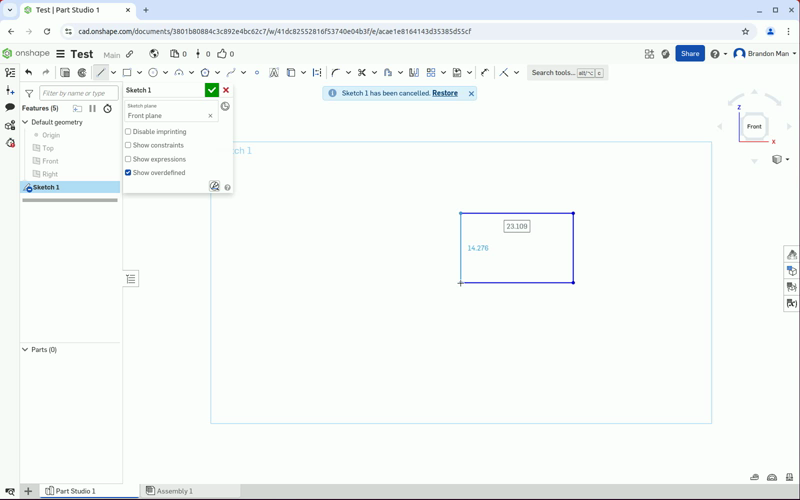
key_up(shift)
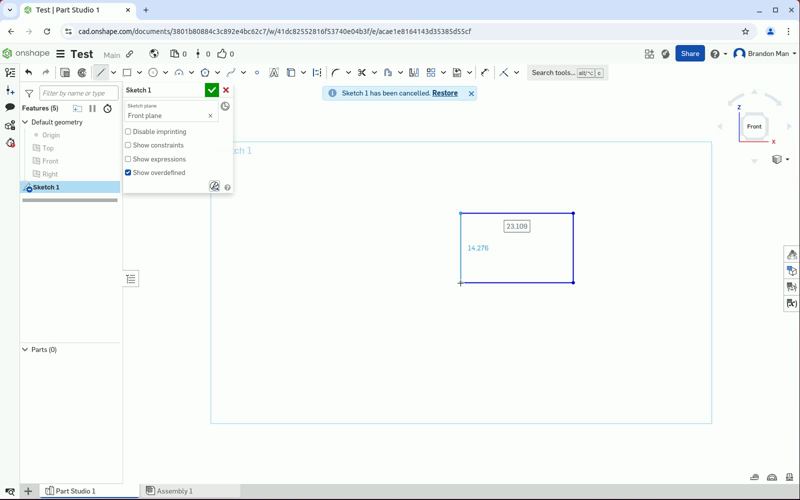
click(460, 282)
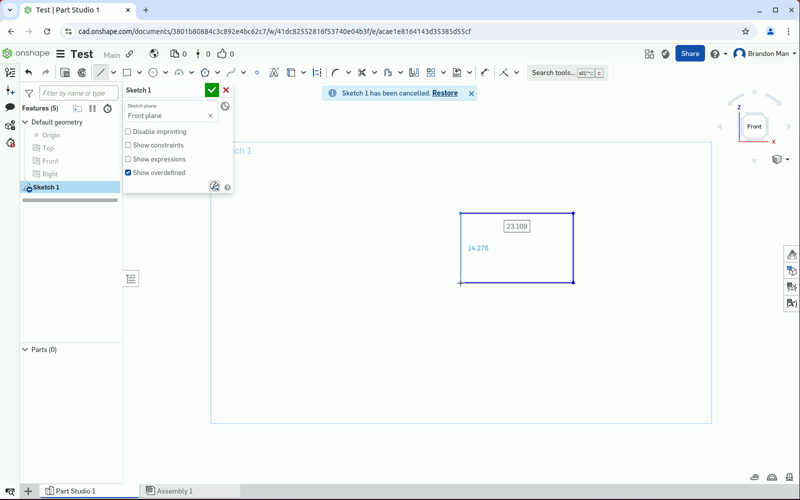
key(esc)
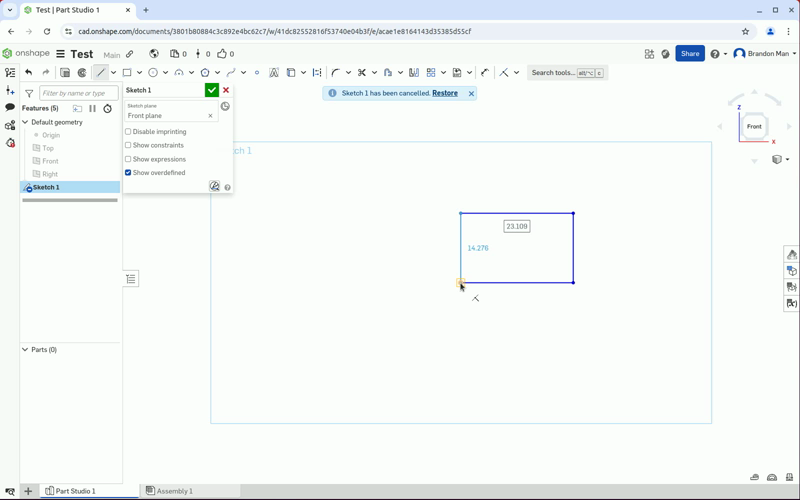
mouse_move(543, 238)
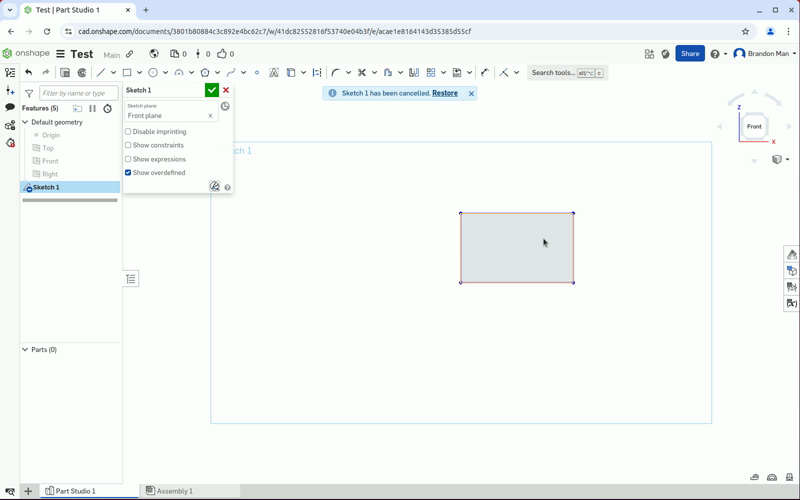
click(543, 238)
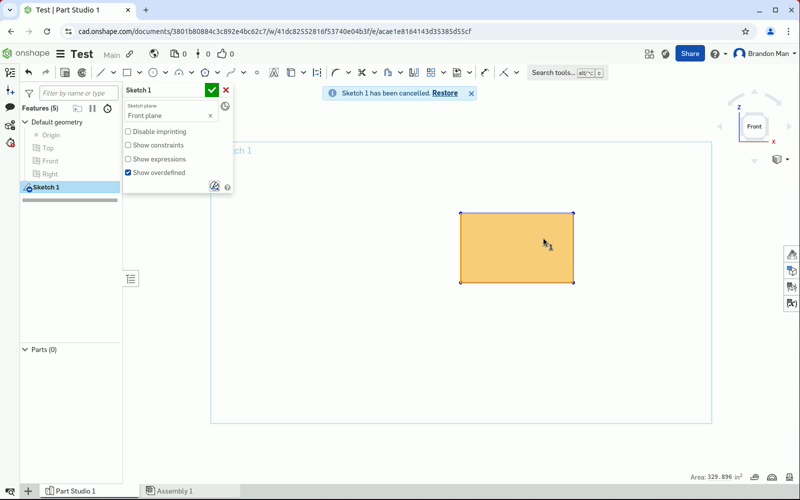
mouse_move(73, 352)
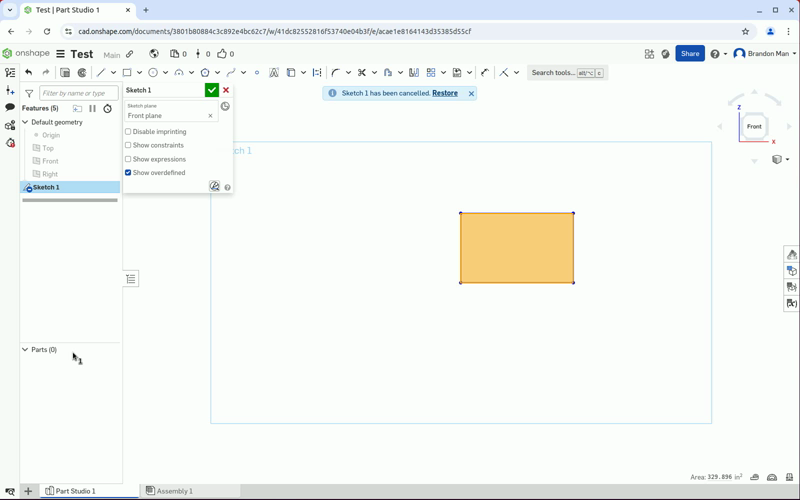
key(shift+y)
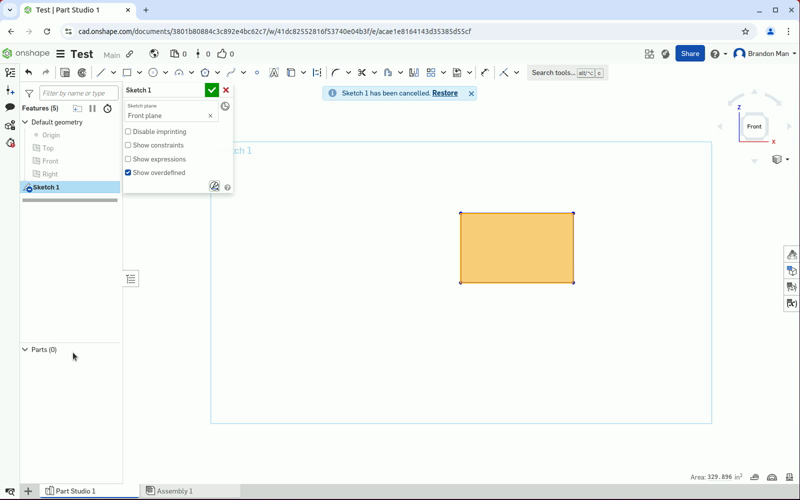
key(shift+e)
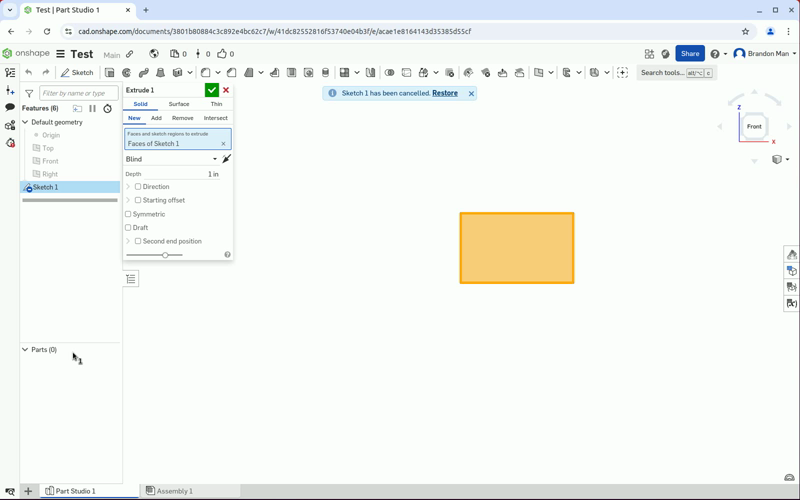
mouse_move(143, 106)
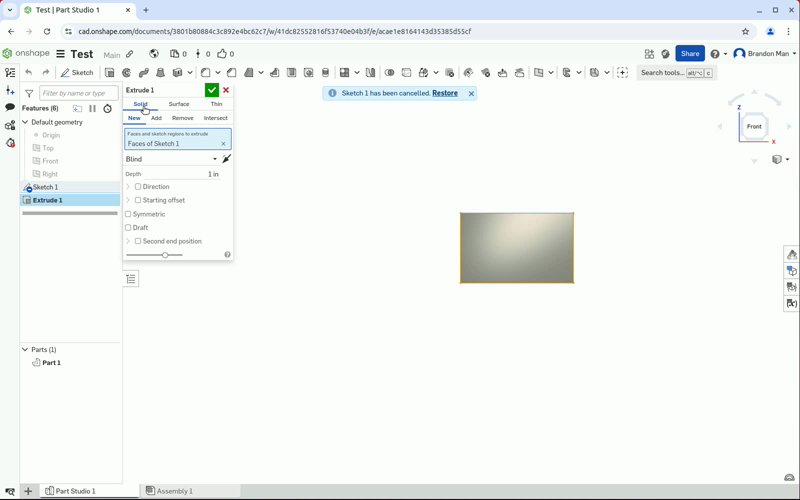
click(143, 106)
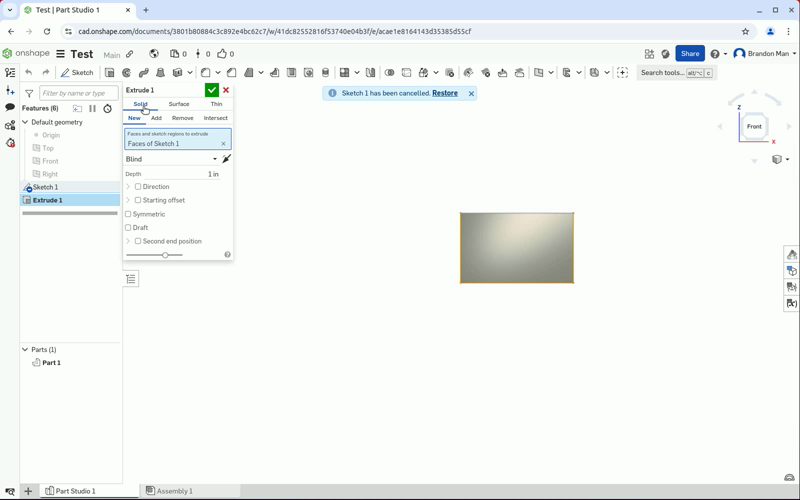
mouse_move(137, 120)
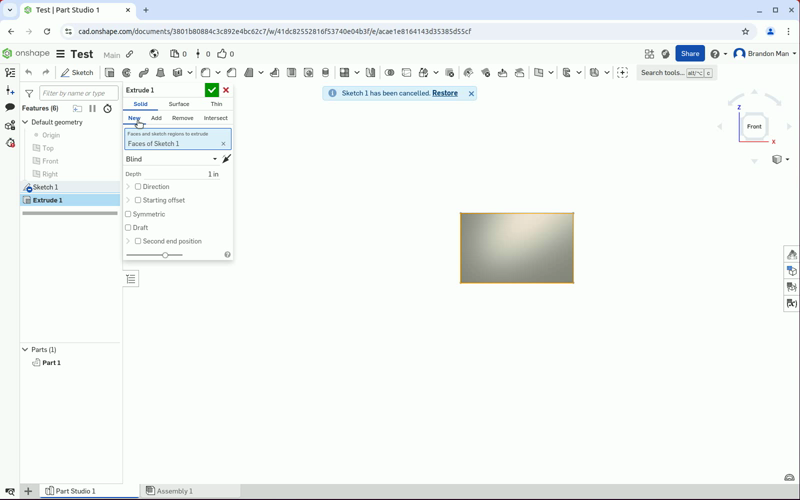
click(137, 120)
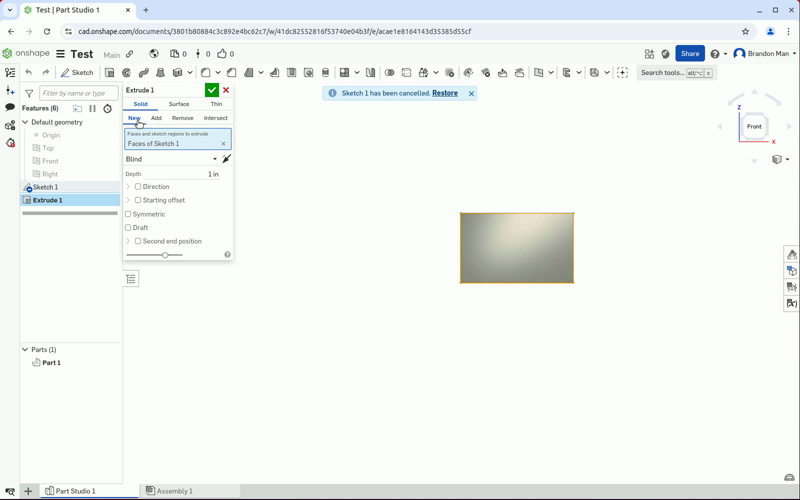
key(tab, 4)
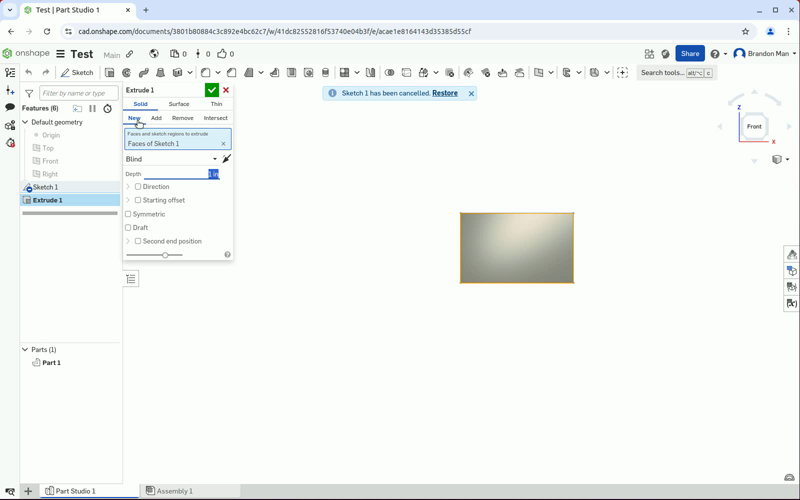
text(14.443)
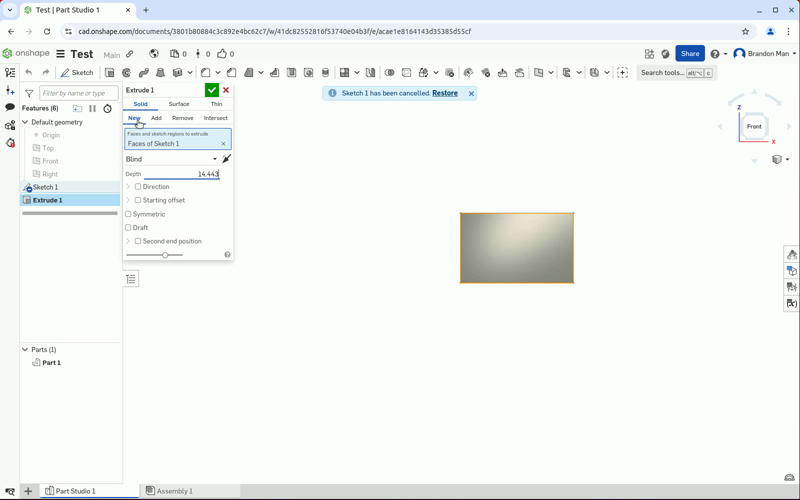
key(enter)
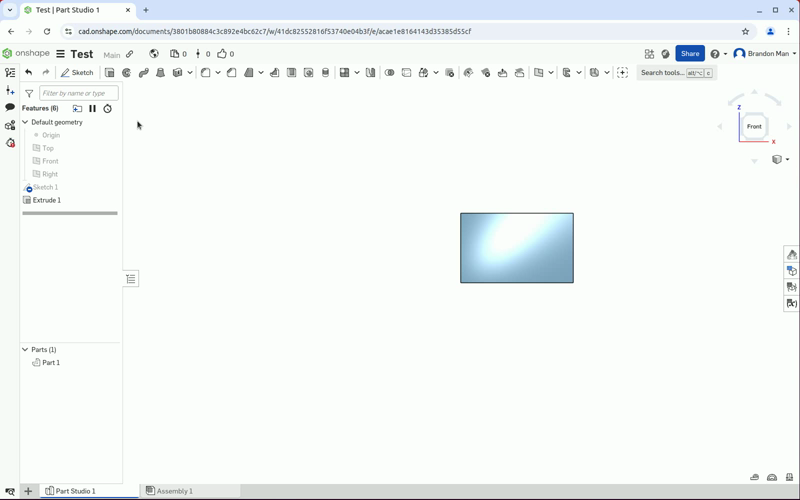
key(shift+h)
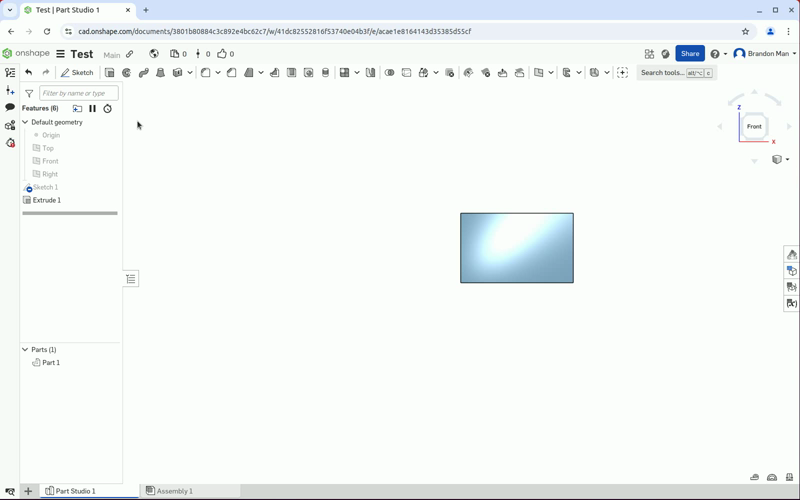
key(shift+h)
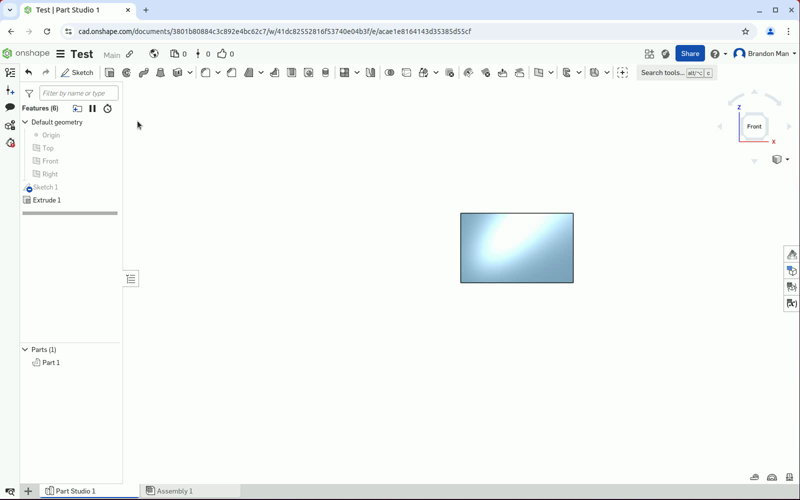
mouse_move(73, 189)
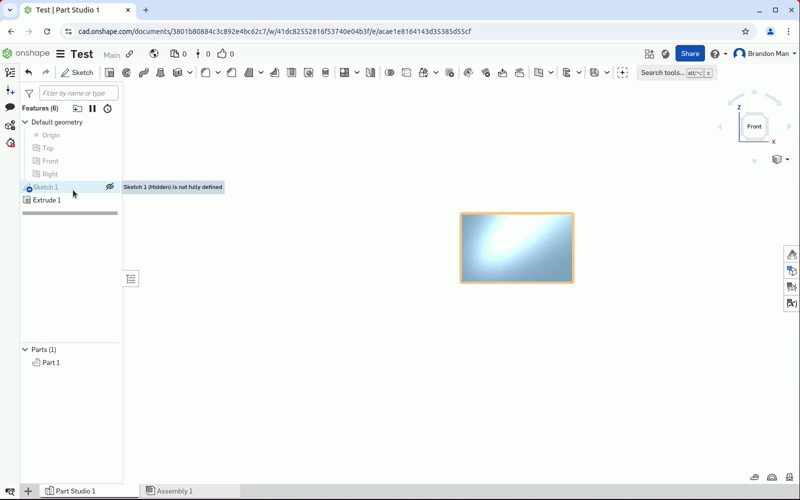
click(73, 189)
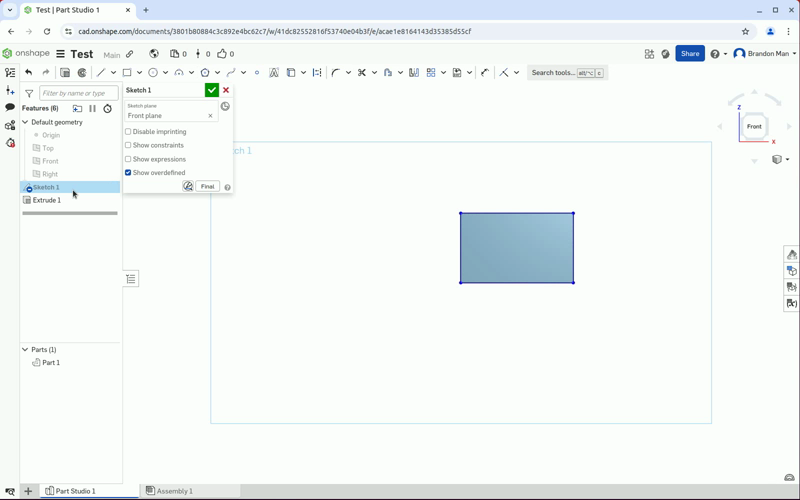
mouse_move(229, 92)
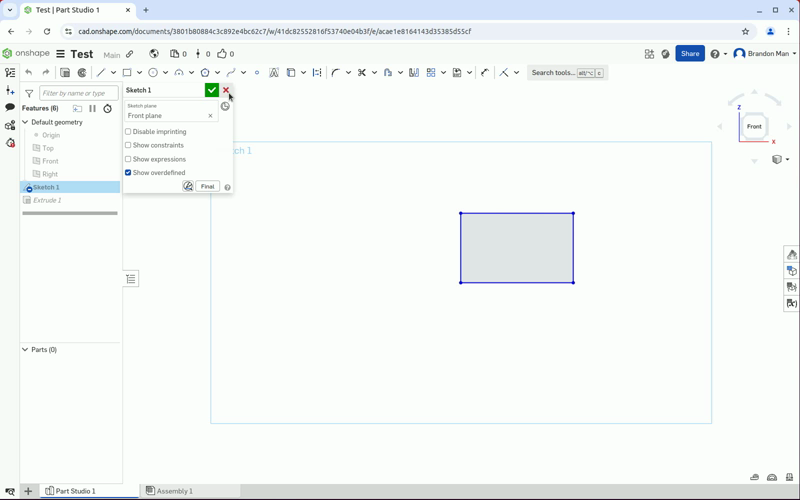
click(229, 92)
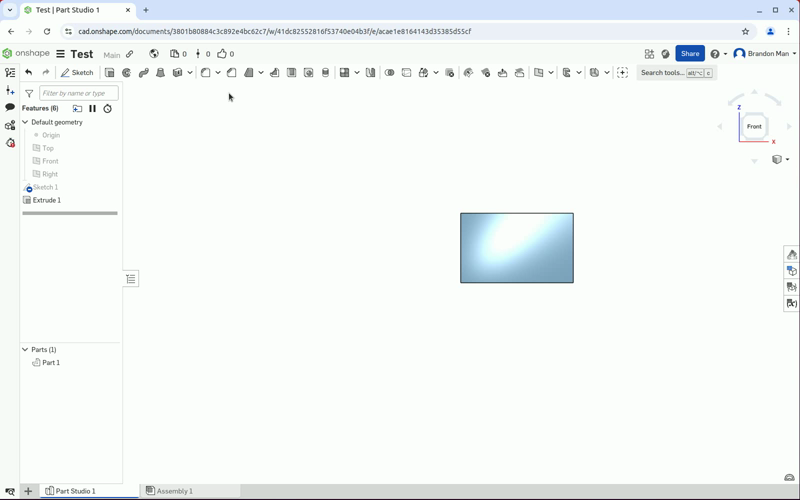
mouse_move(541, 75)
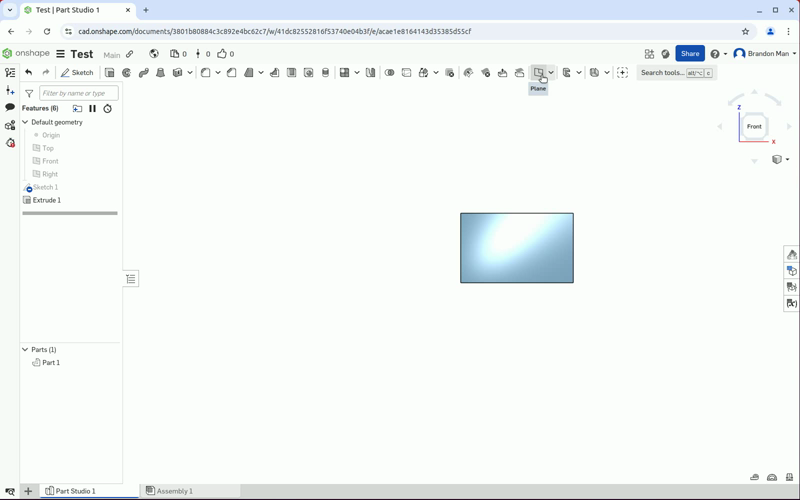
click(541, 75)
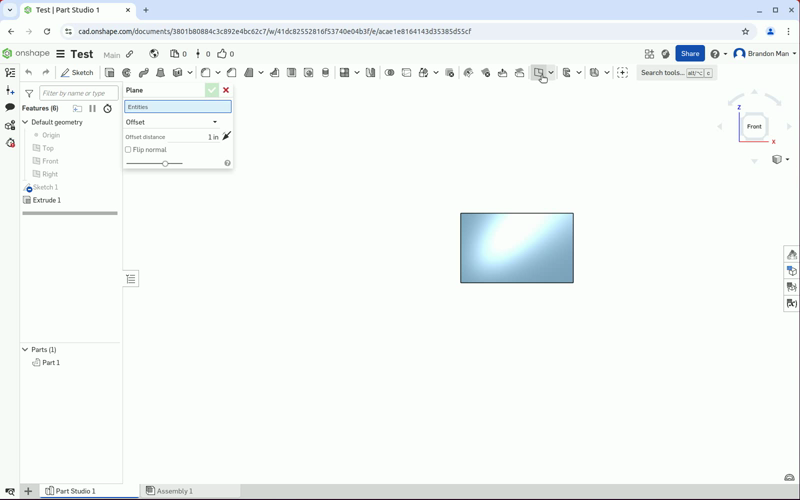
mouse_move(73, 163)
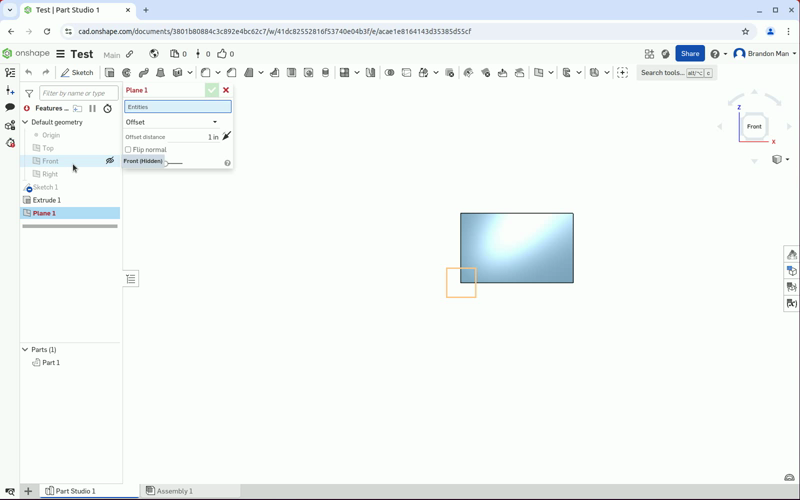
click(73, 163)
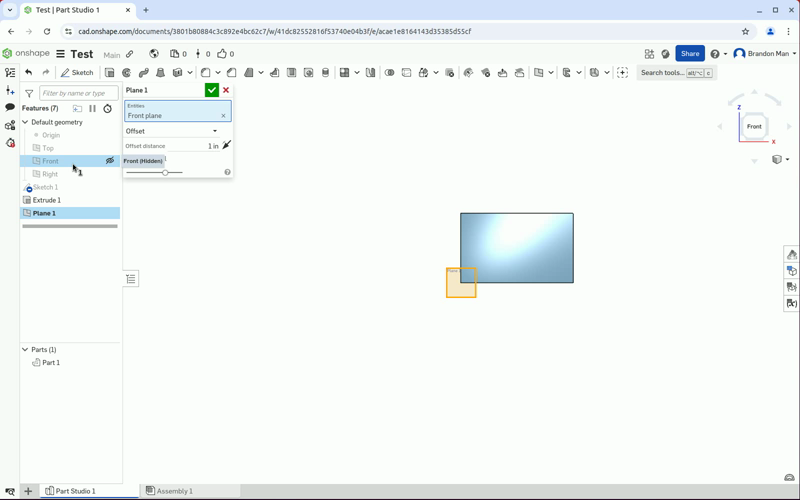
key(tab, 2)
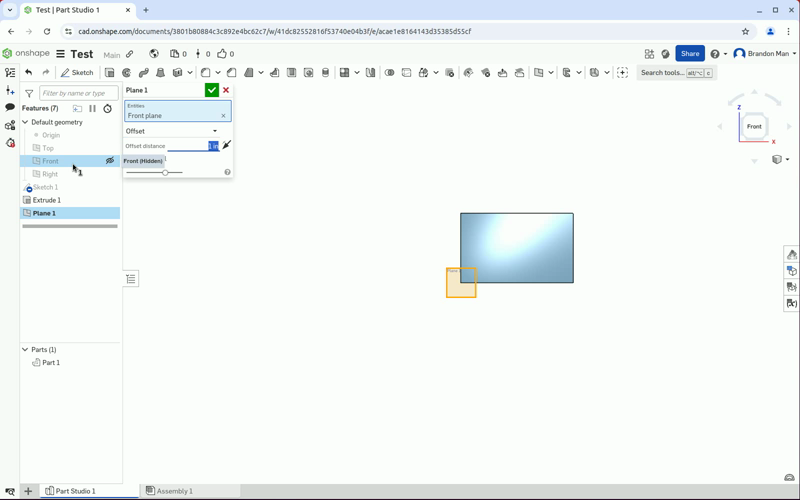
text(14.45)
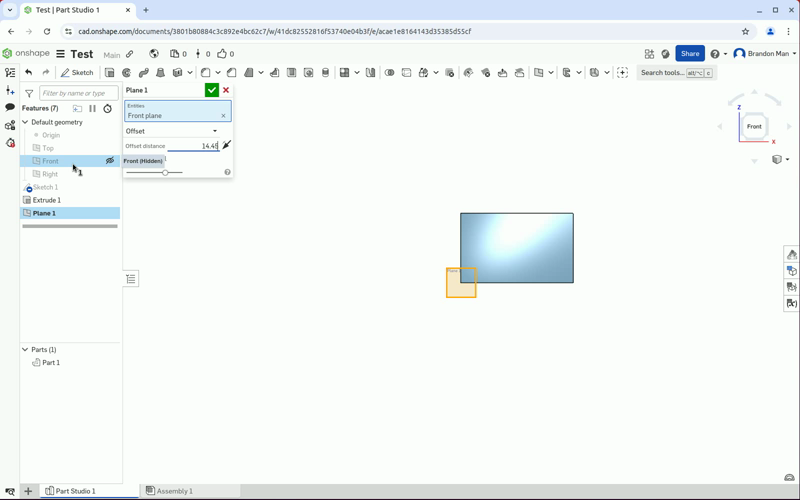
key(enter, 2)
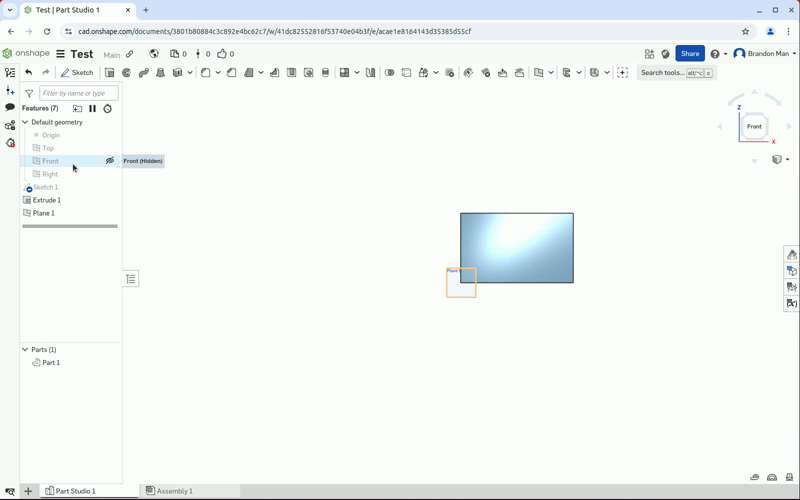
key(shift+s)
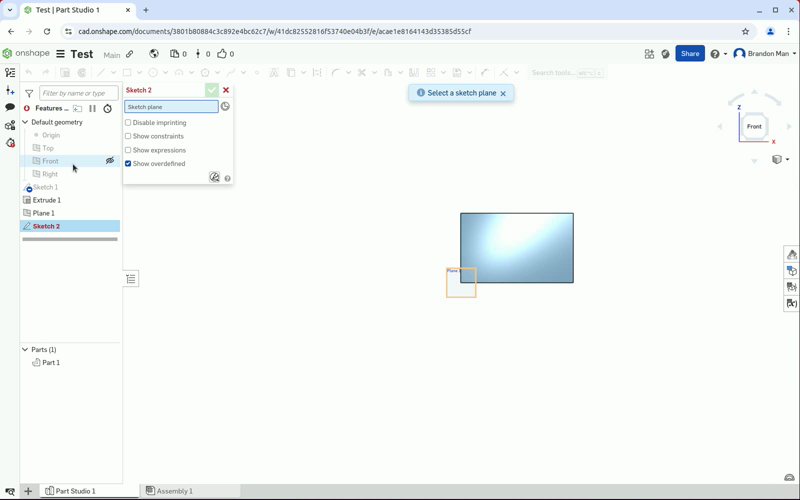
mouse_move(73, 215)
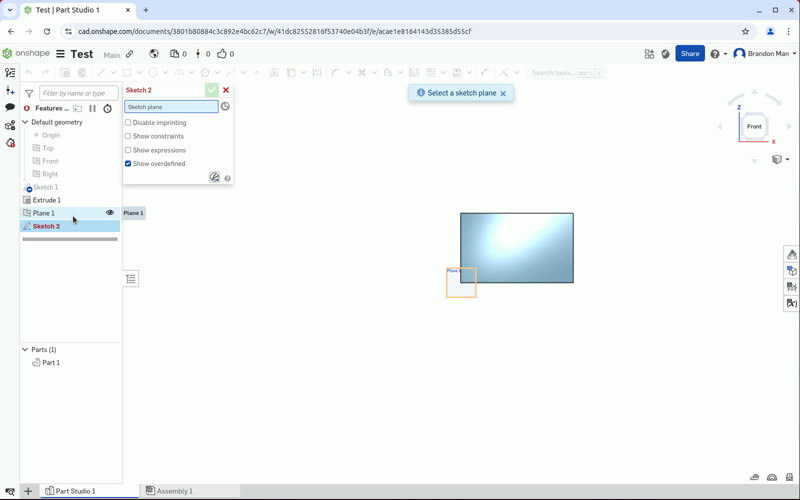
click(73, 215)
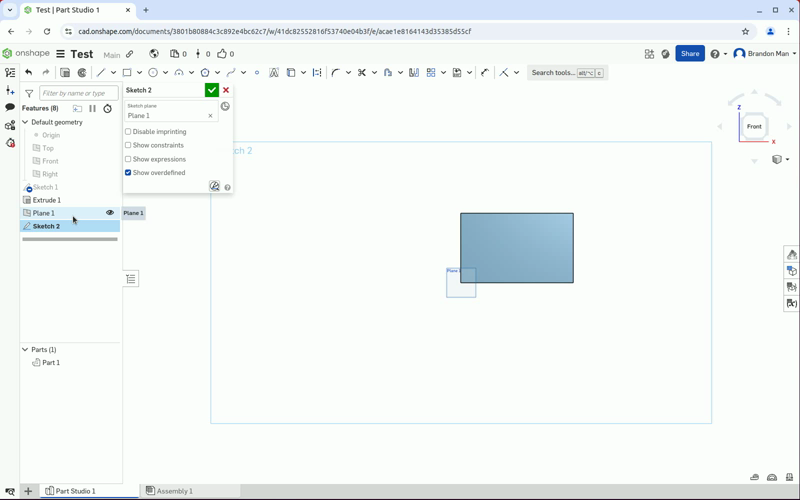
mouse_move(73, 352)
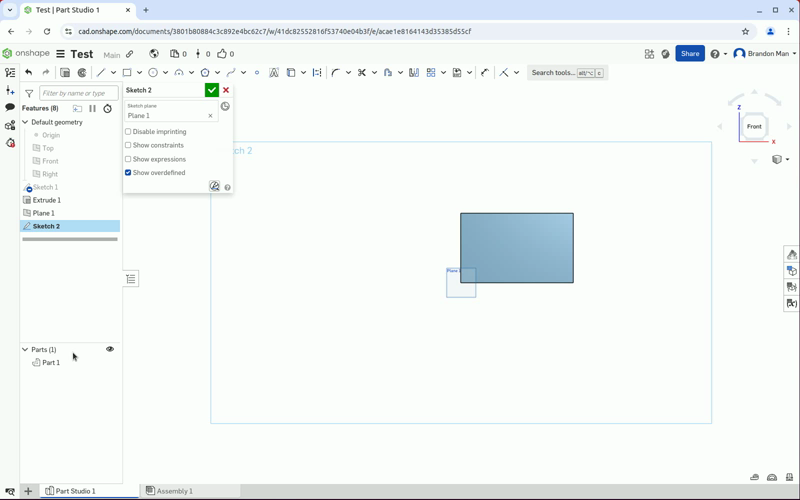
key(y)
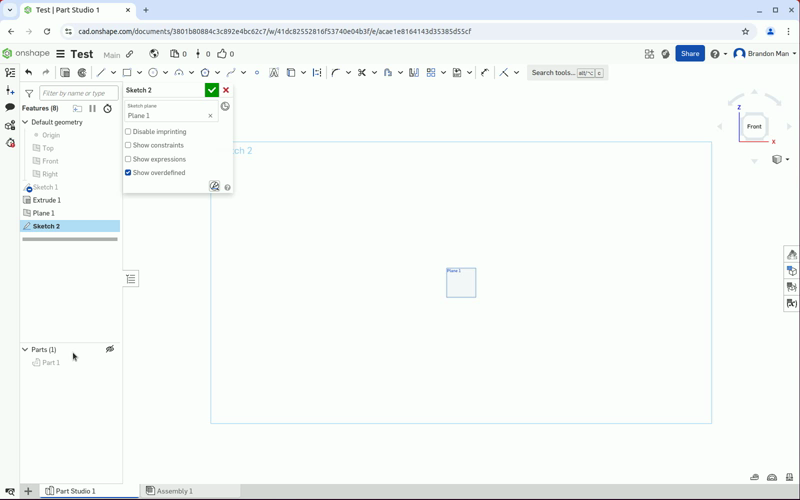
key(l)
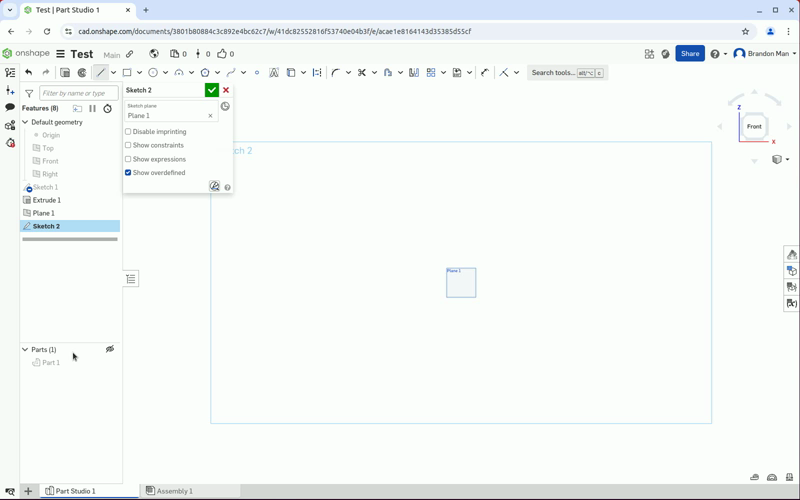
key_down(shift)
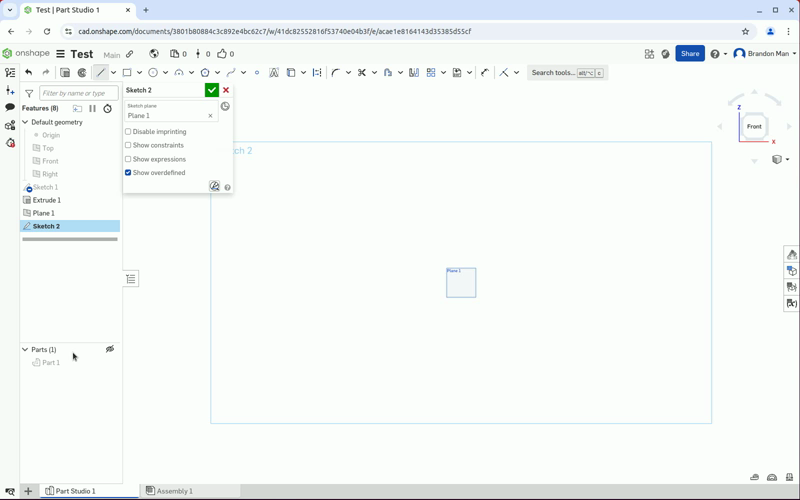
mouse_move(460, 254)
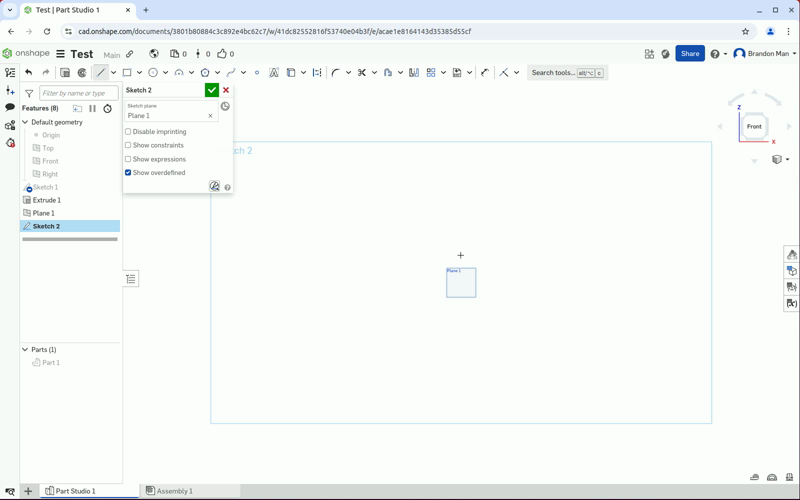
click(460, 254)
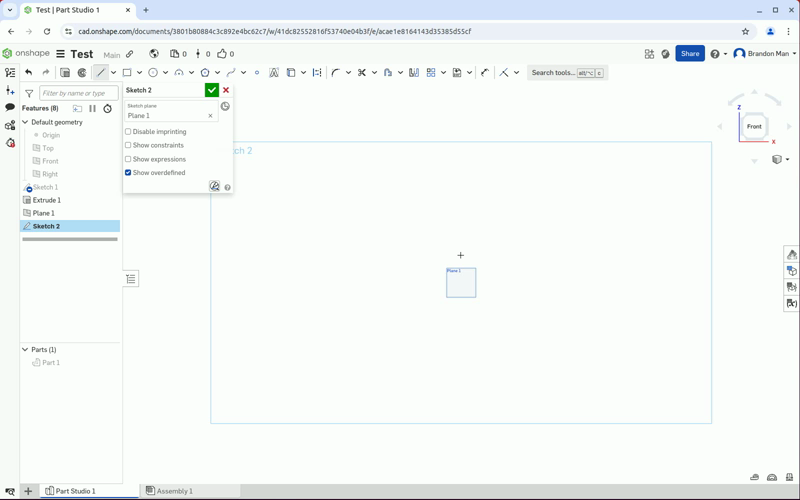
key_up(shift)
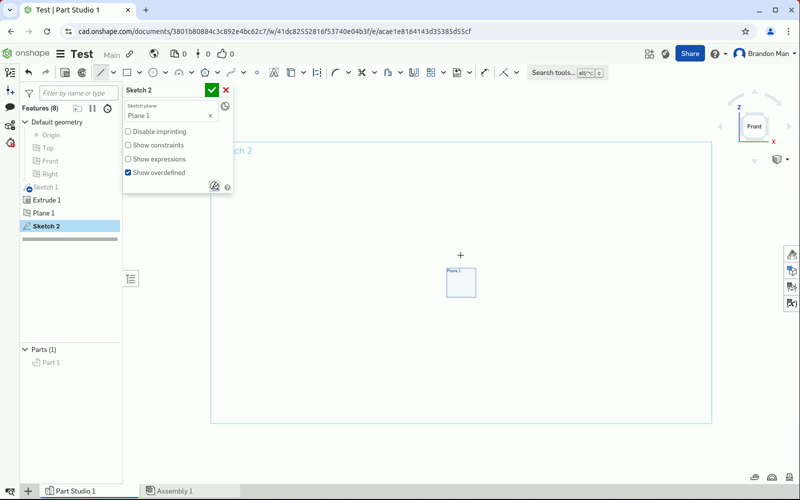
key_down(shift)
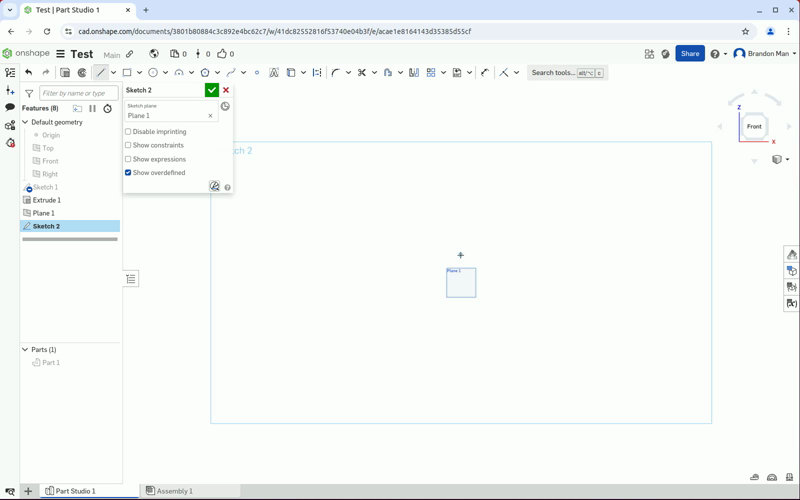
mouse_move(490, 254)
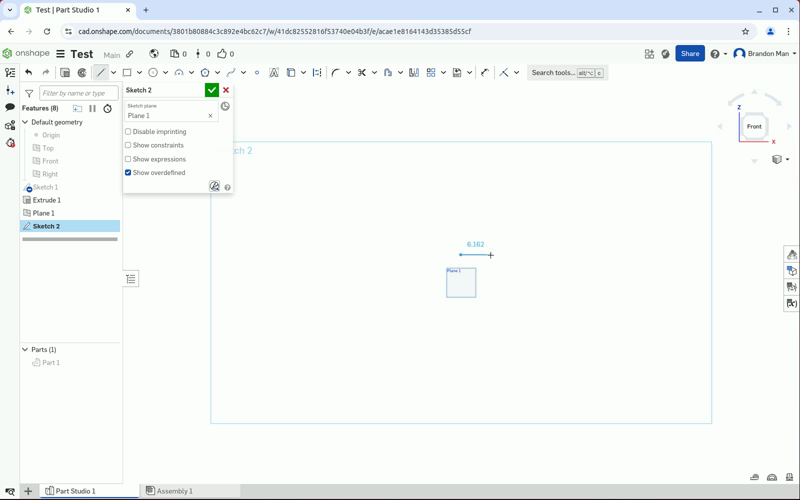
mouse_move(503, 254)
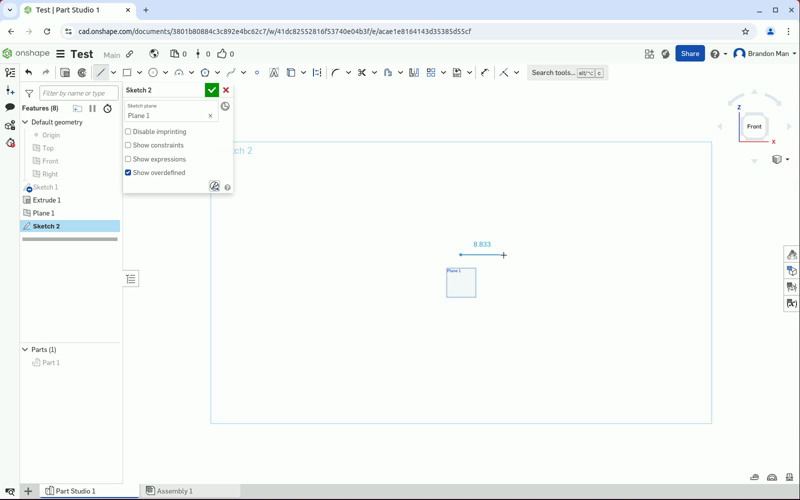
click(503, 254)
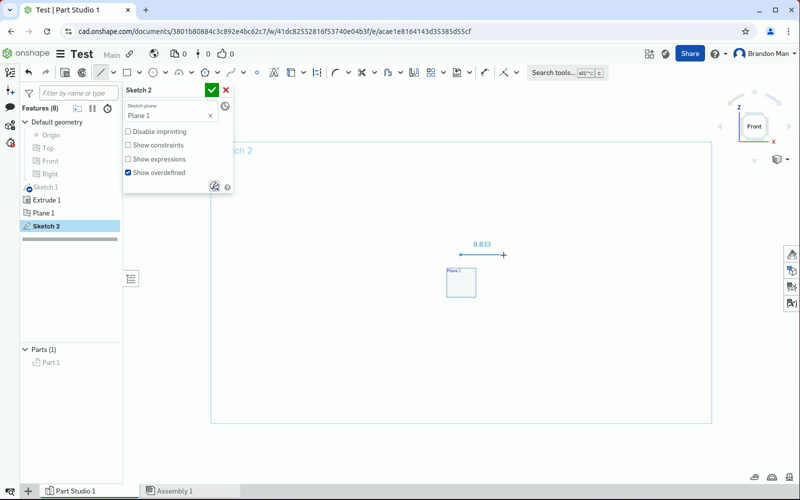
key_up(shift)
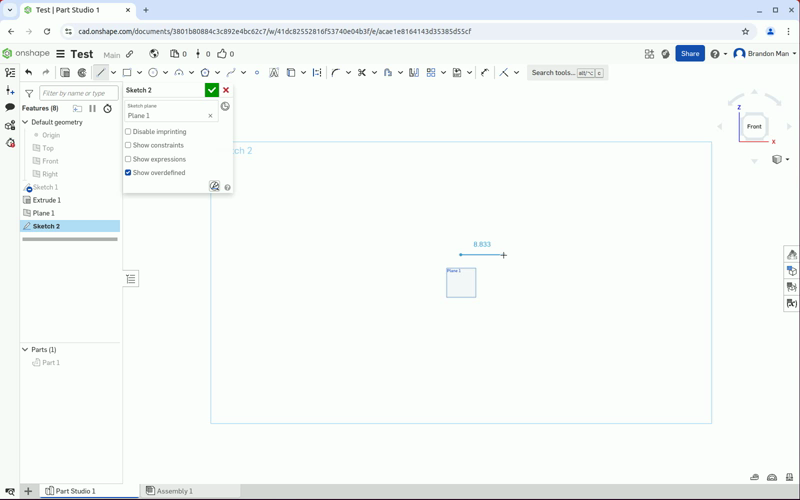
key_down(shift)
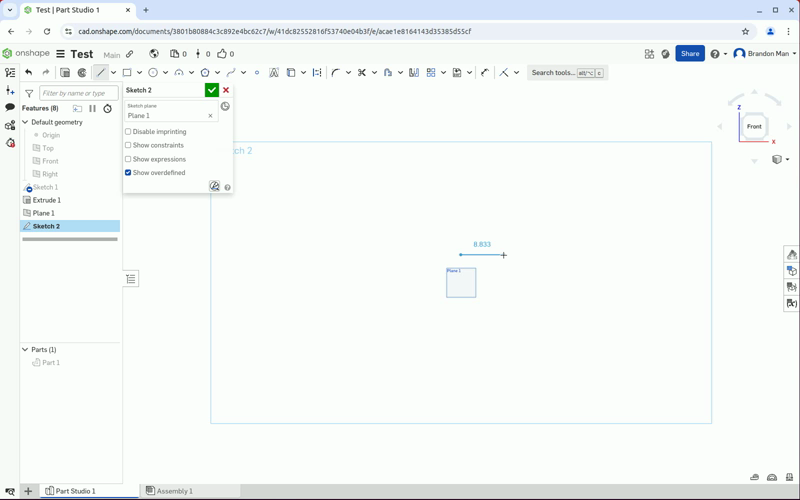
mouse_move(533, 254)
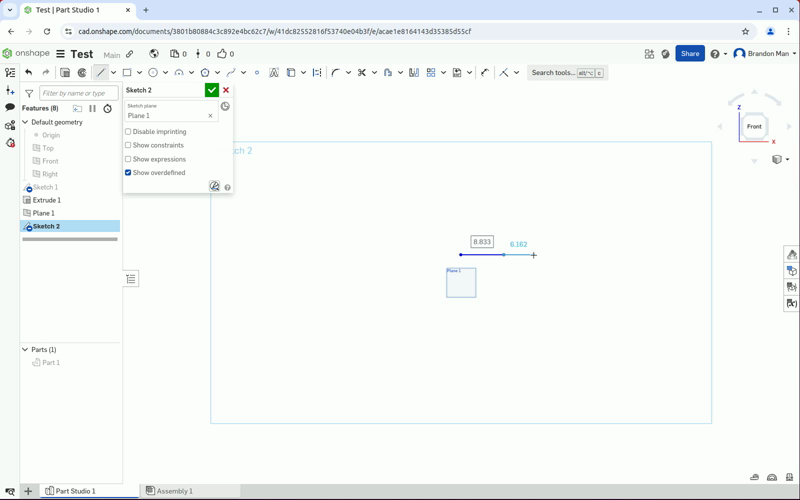
mouse_move(503, 211)
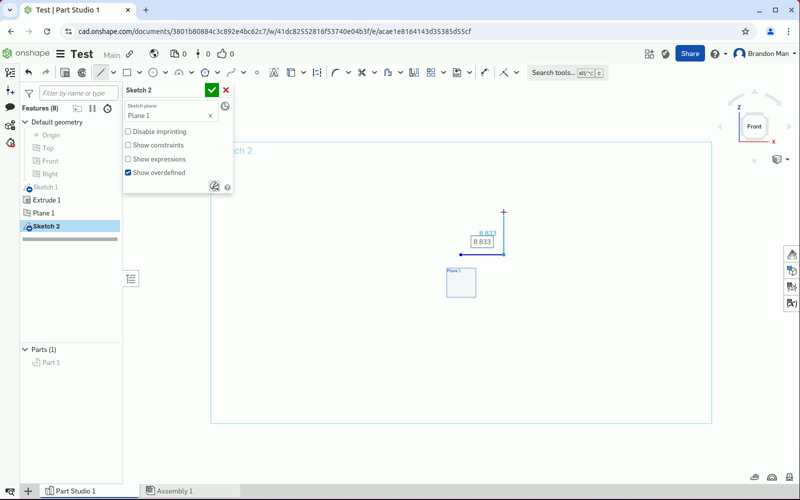
click(503, 211)
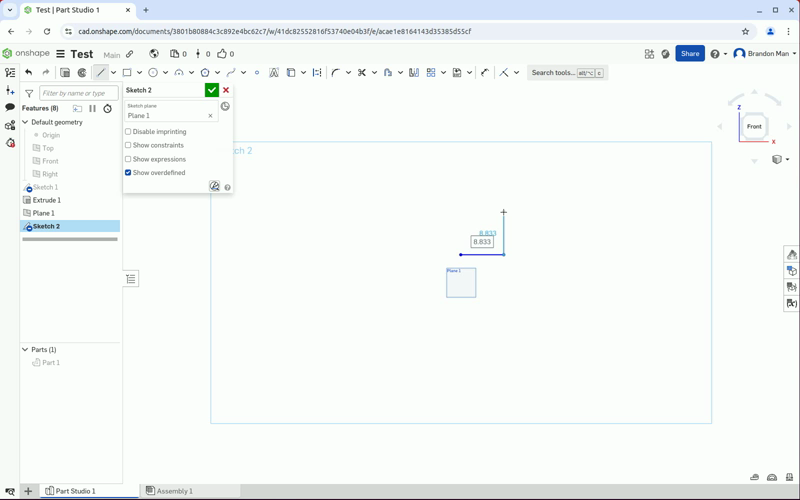
key_up(shift)
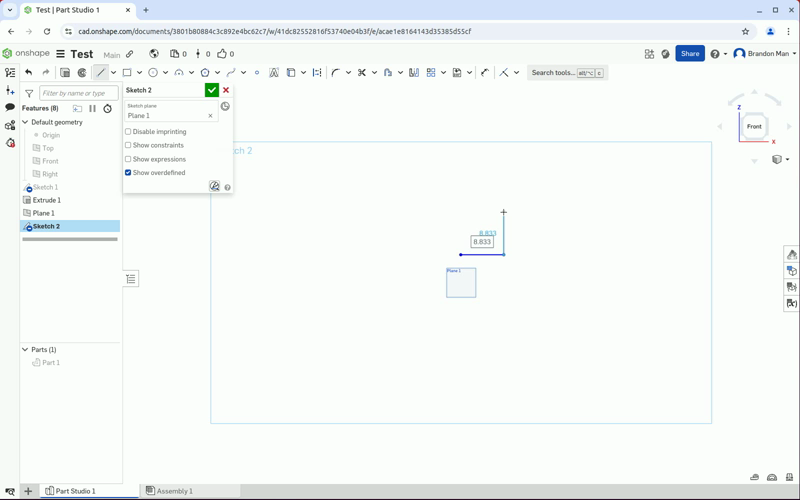
key_down(shift)
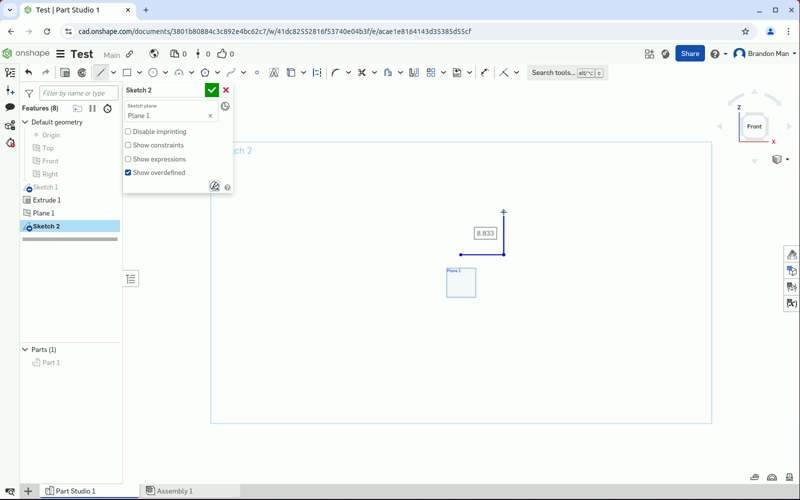
mouse_move(533, 211)
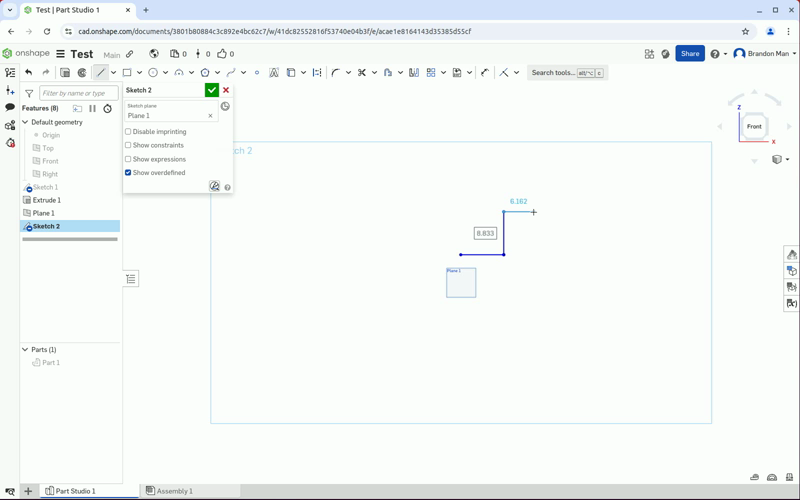
mouse_move(460, 211)
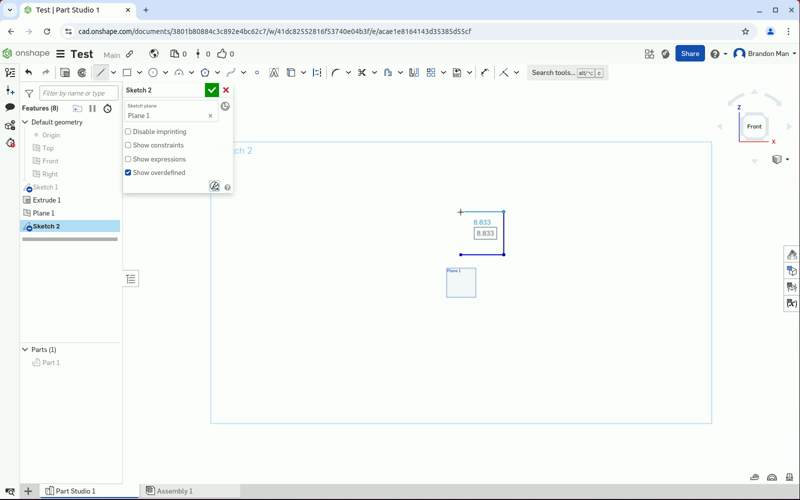
click(460, 211)
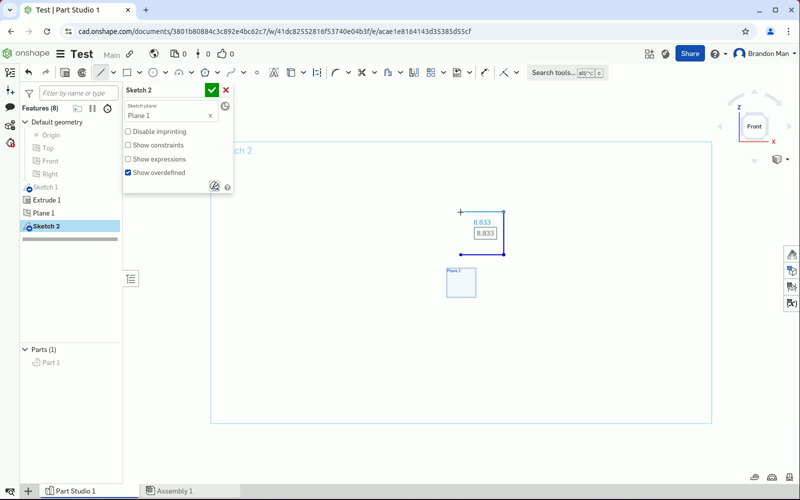
key_up(shift)
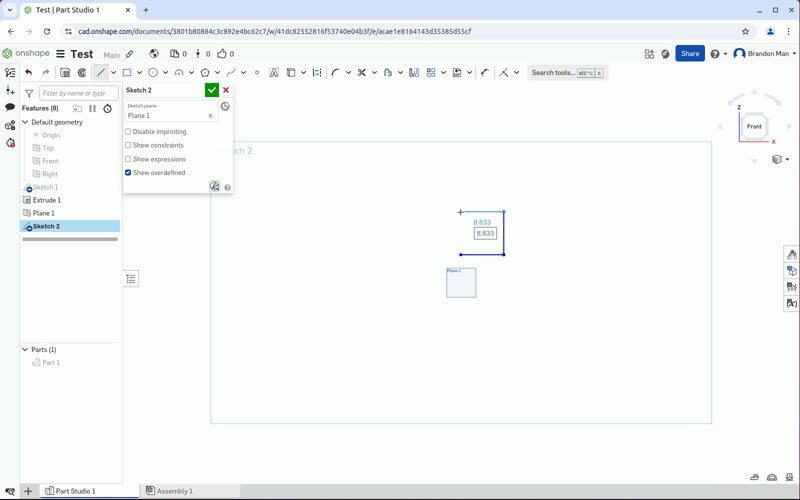
mouse_move(490, 211)
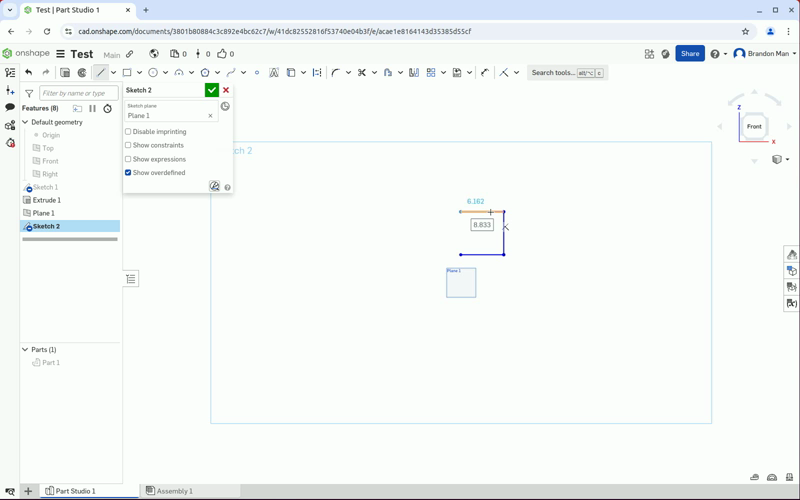
key_down(shift)
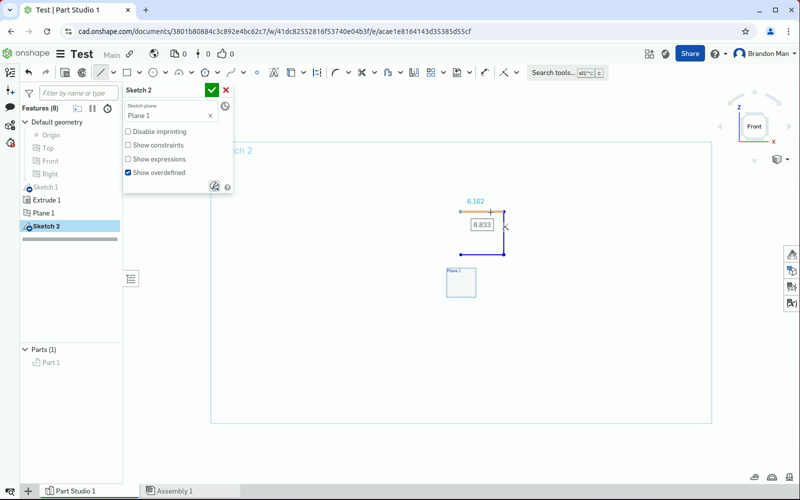
mouse_move(460, 254)
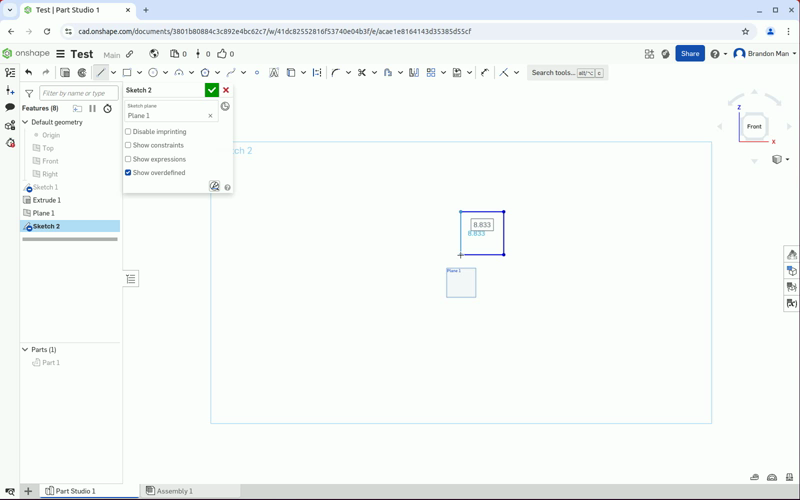
key_up(shift)
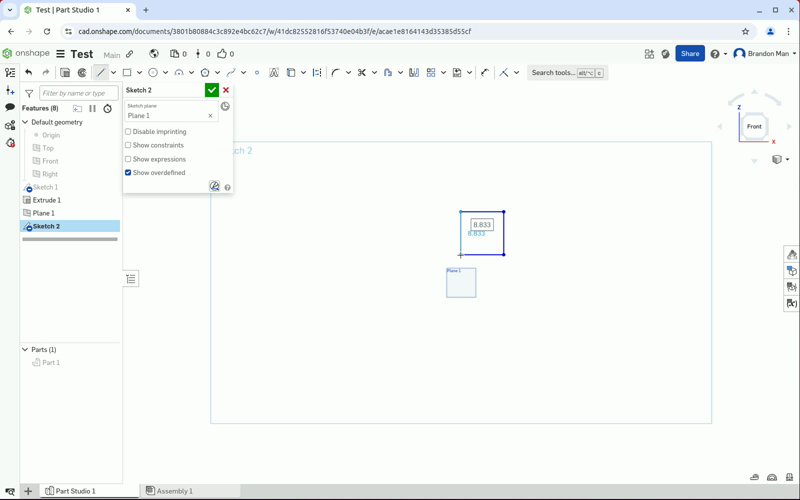
click(460, 254)
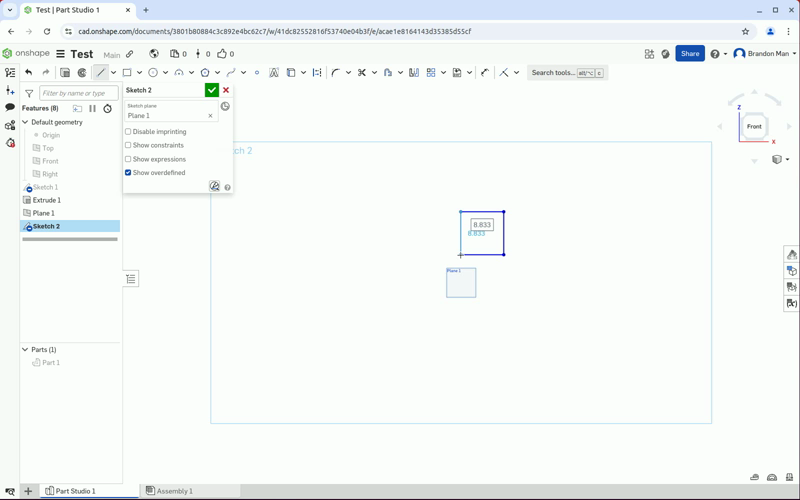
key(esc)
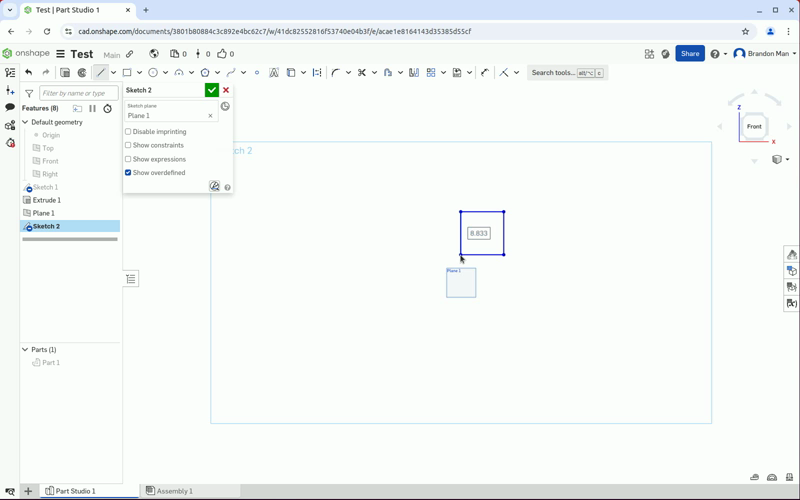
mouse_move(470, 228)
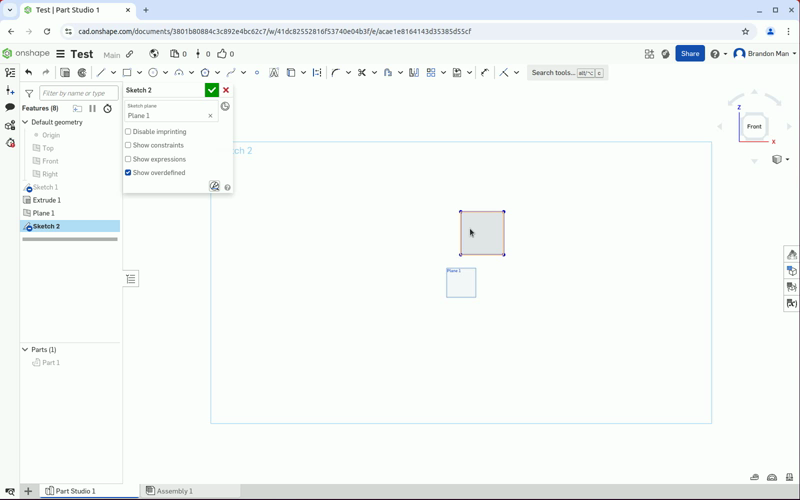
click(470, 228)
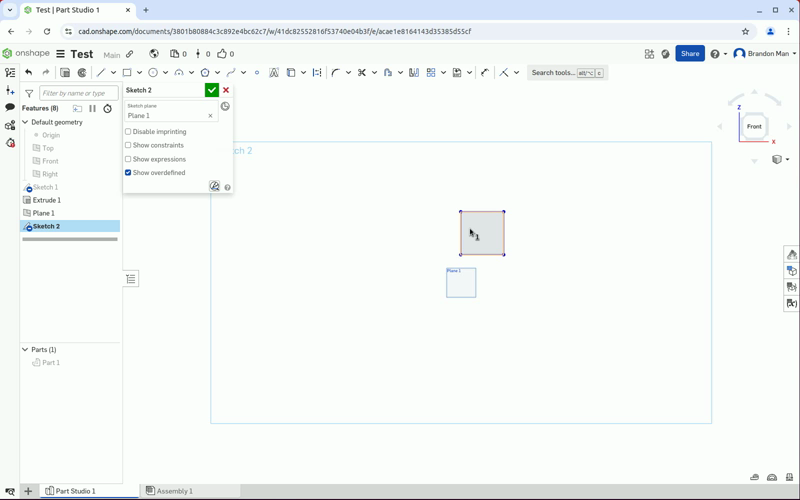
mouse_move(73, 352)
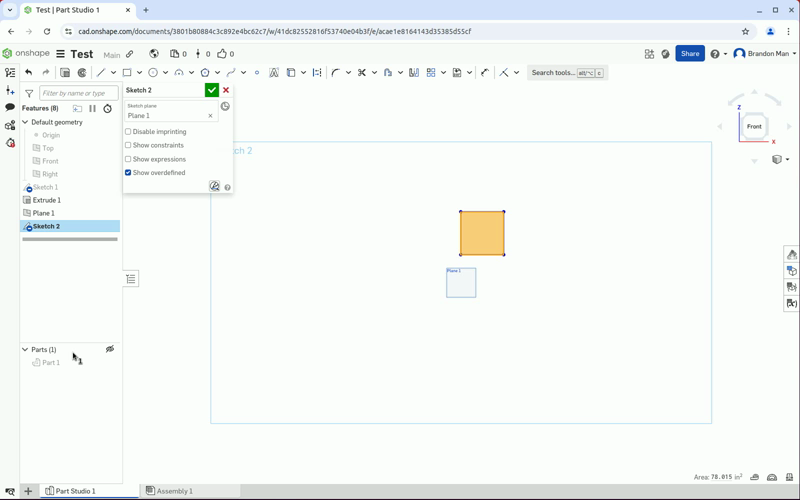
key(shift+y)
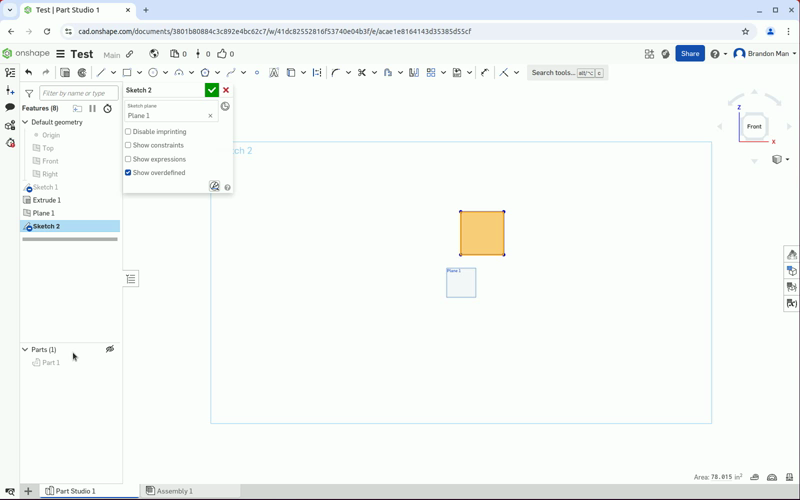
key(shift+e)
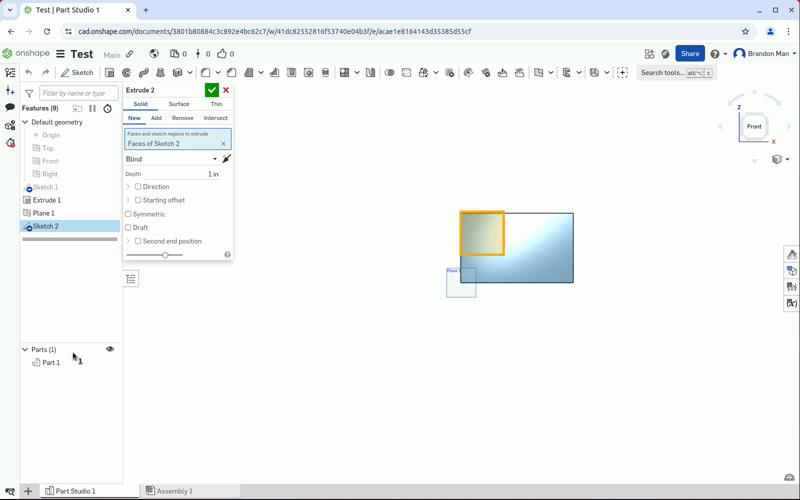
mouse_move(143, 106)
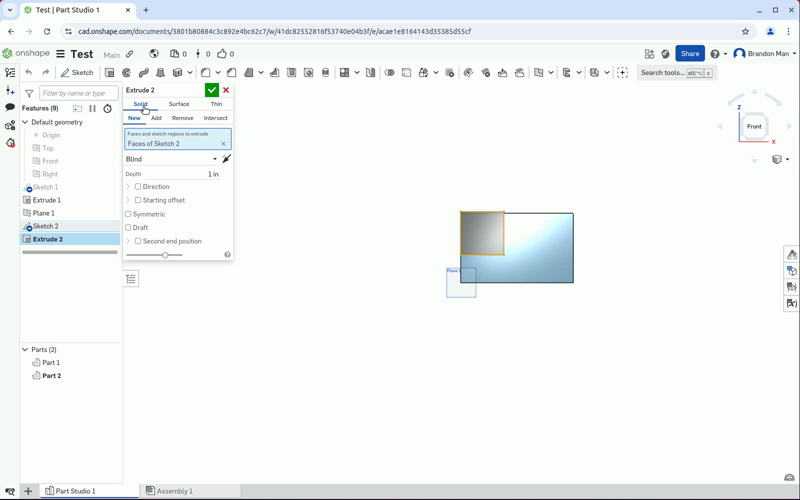
click(143, 106)
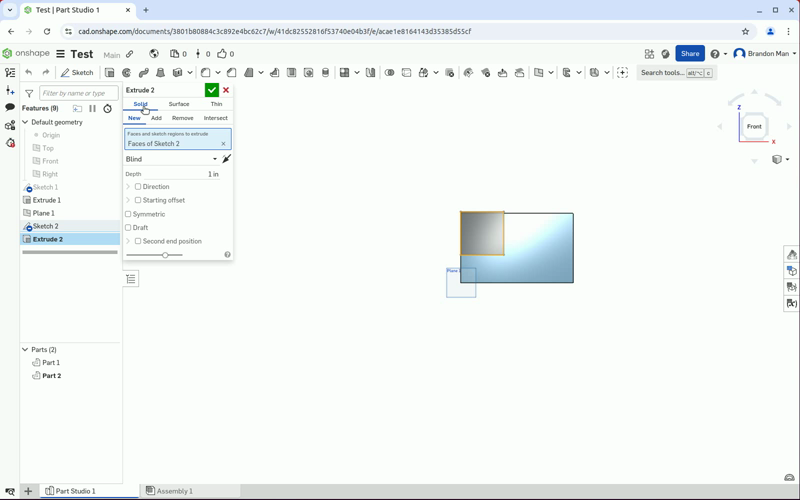
mouse_move(186, 120)
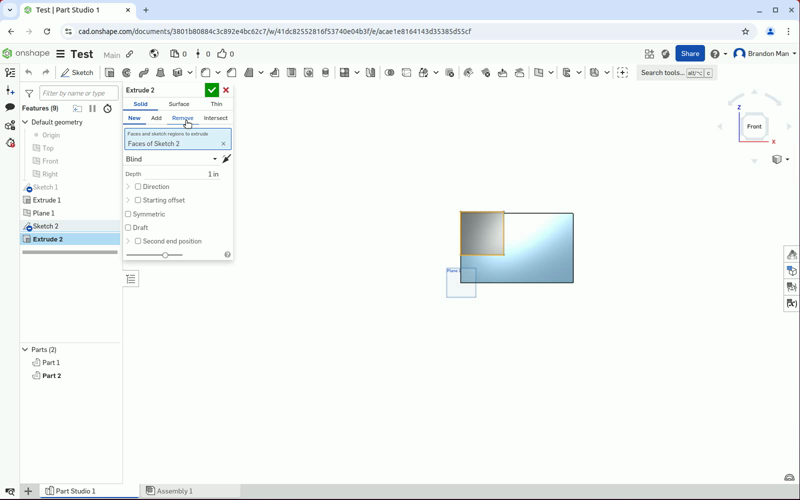
click(186, 120)
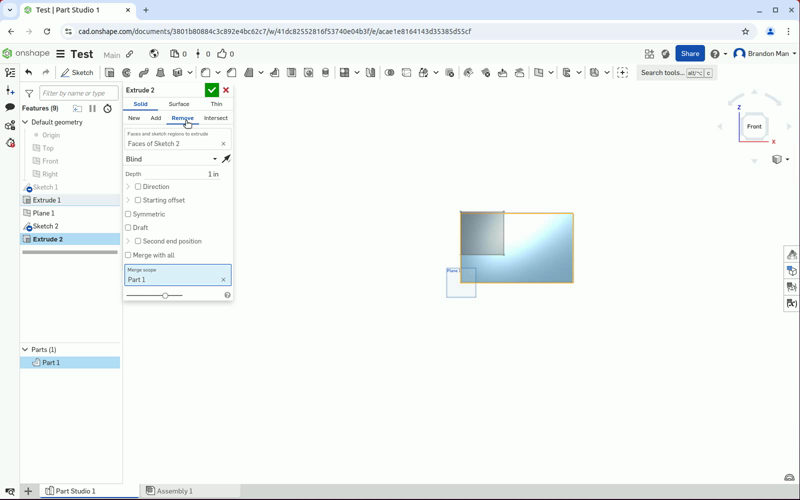
key(tab, 4)
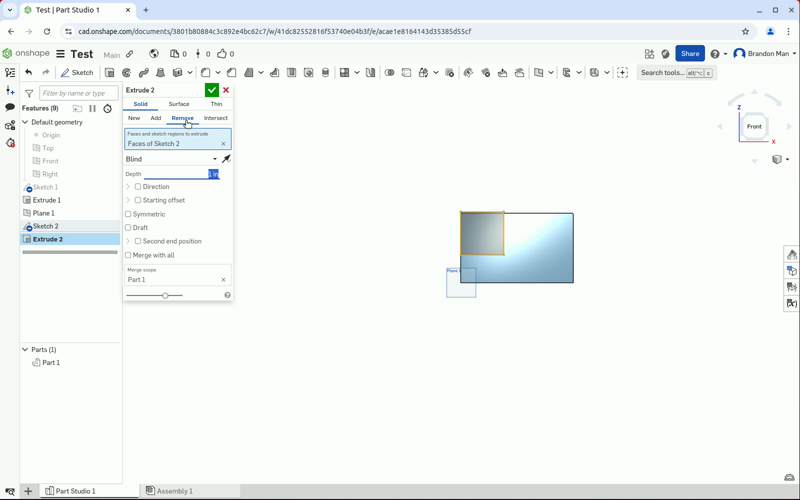
text(8.666)
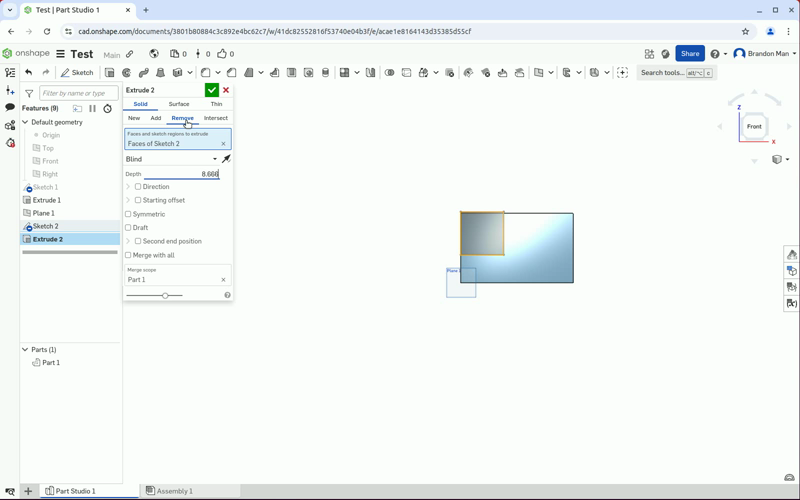
key(tab, 6)
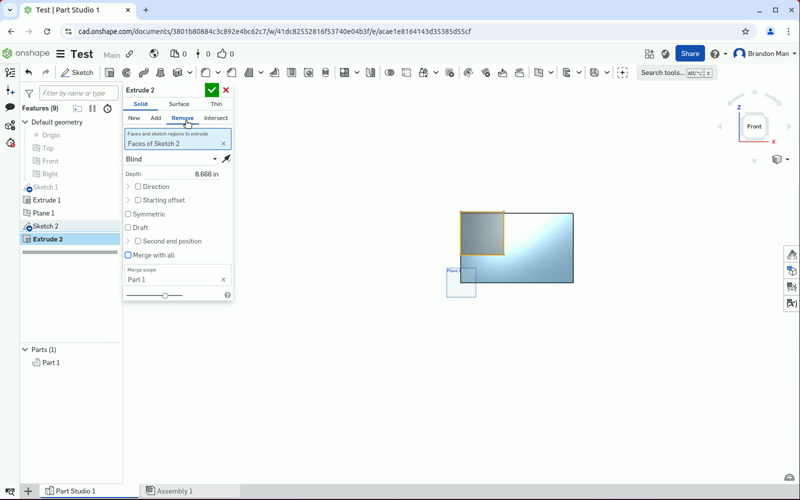
key(space)
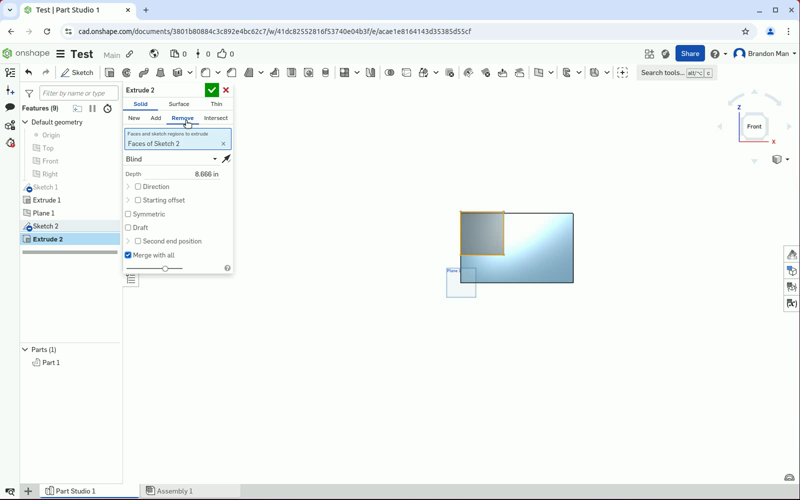
key(enter)
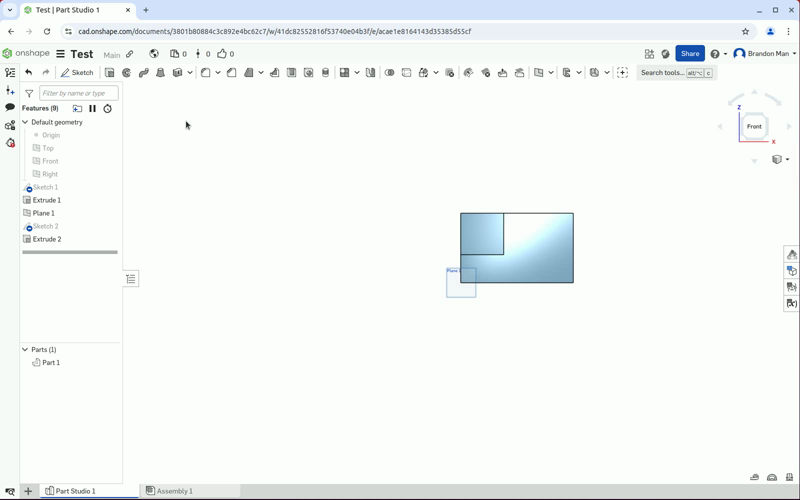
key(shift+h)
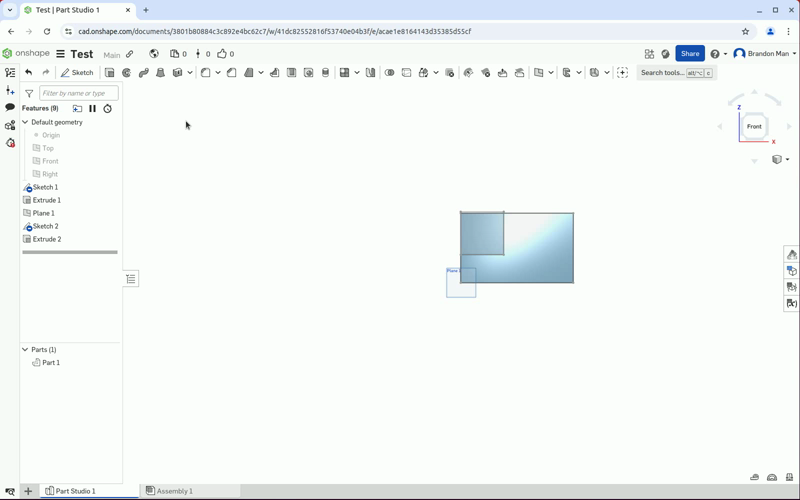
key(shift+h)
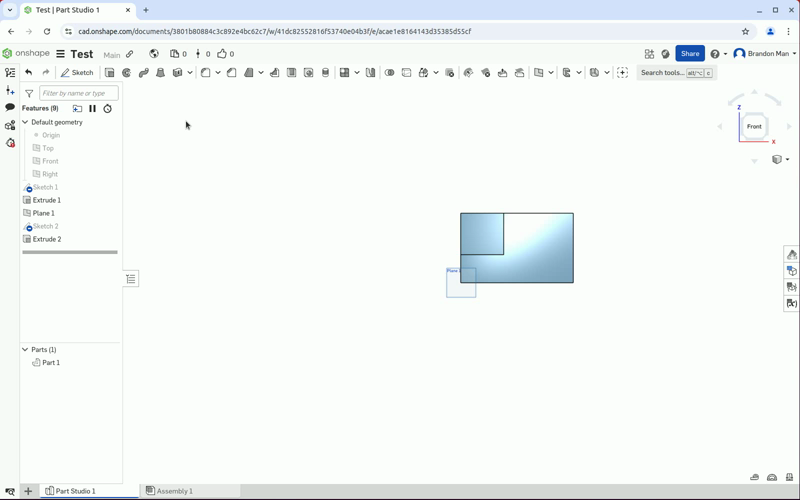
mouse_move(73, 189)
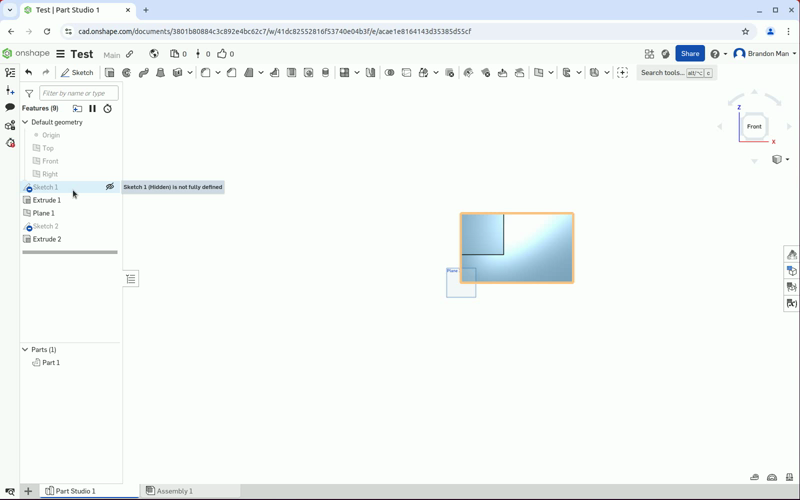
click(73, 189)
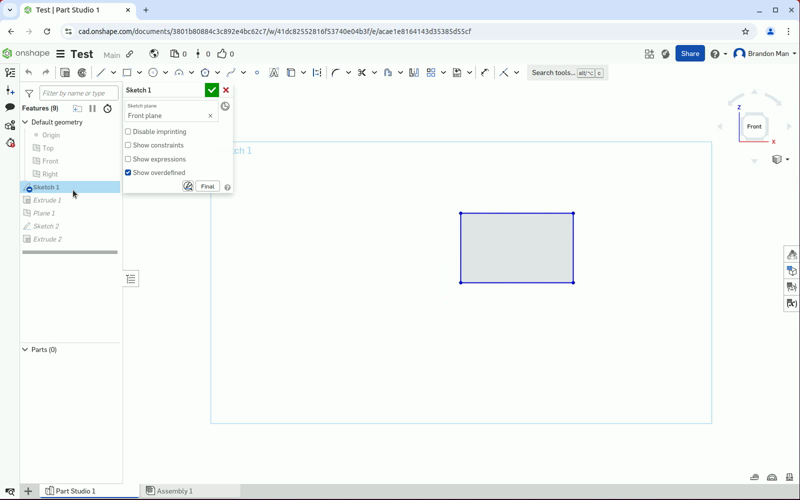
mouse_move(229, 92)
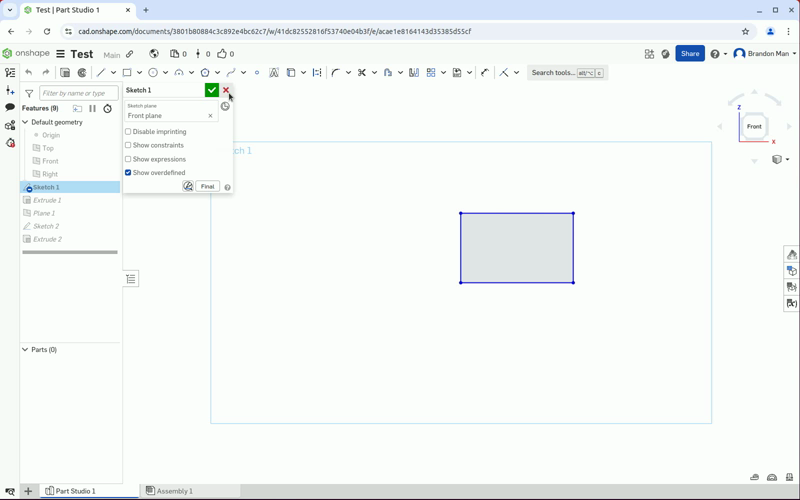
click(229, 92)
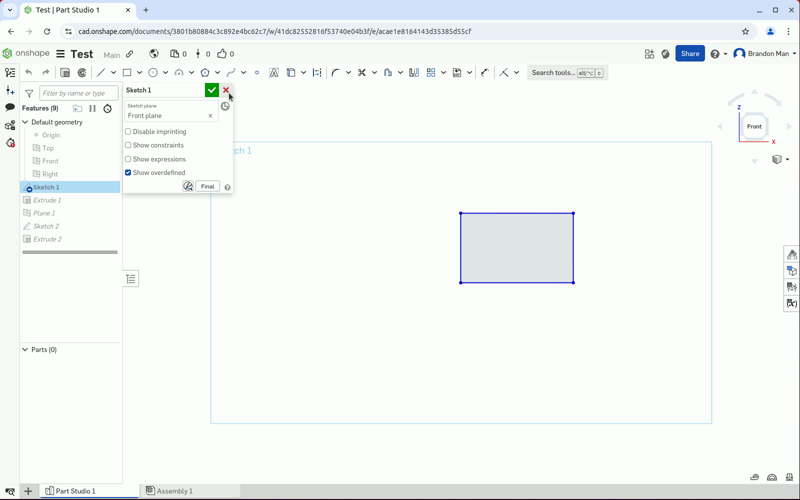
key(shift+s)
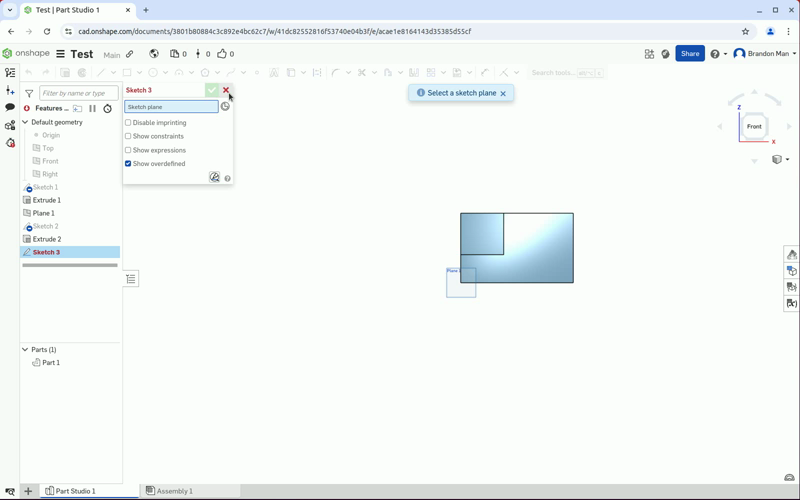
mouse_move(73, 215)
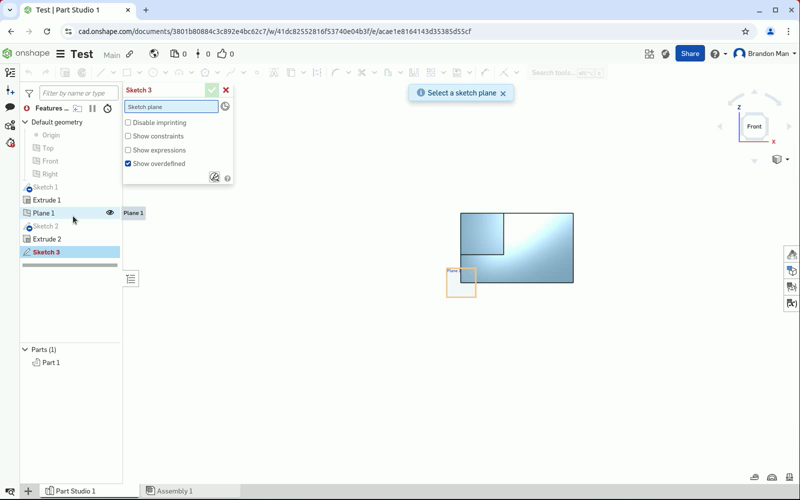
click(73, 215)
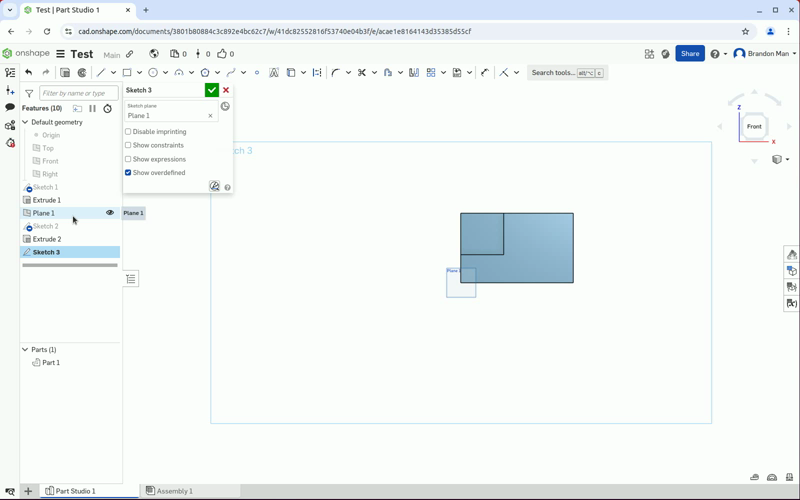
mouse_move(73, 352)
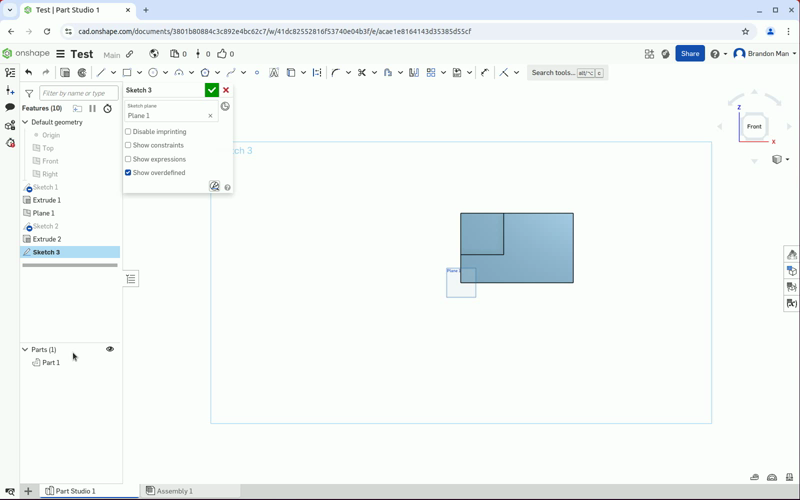
key(y)
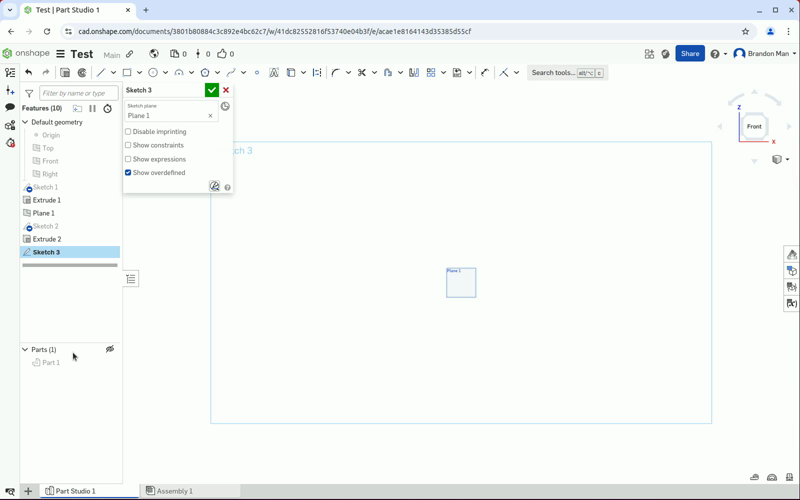
key(l)
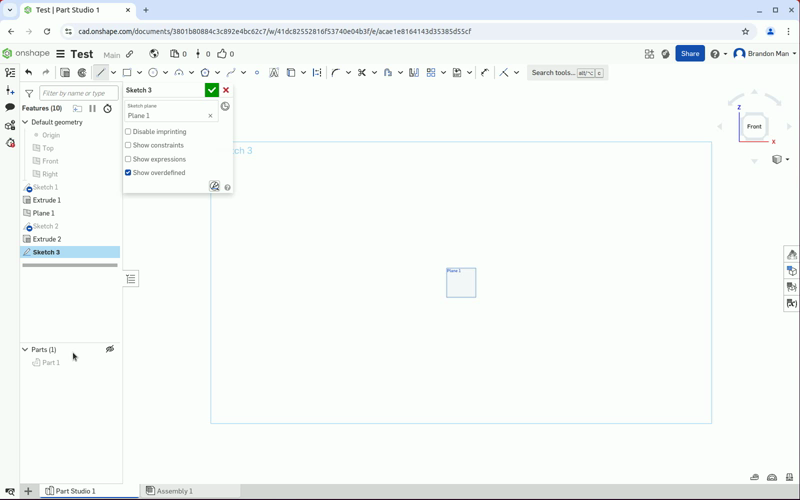
key_down(shift)
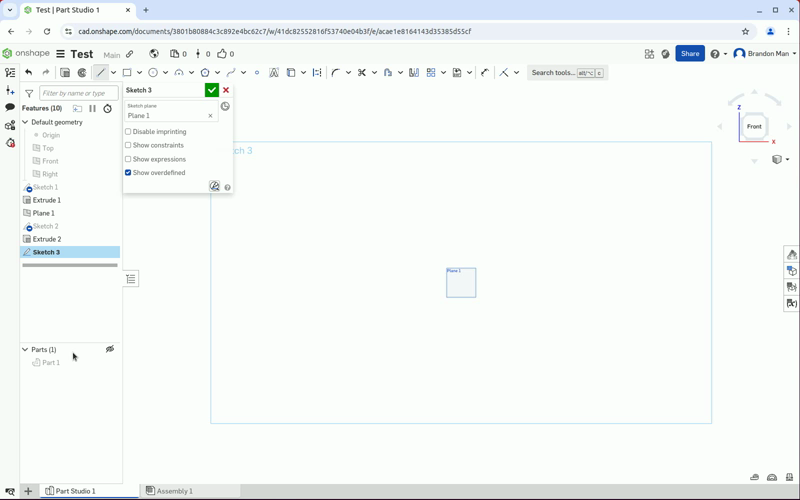
mouse_move(531, 254)
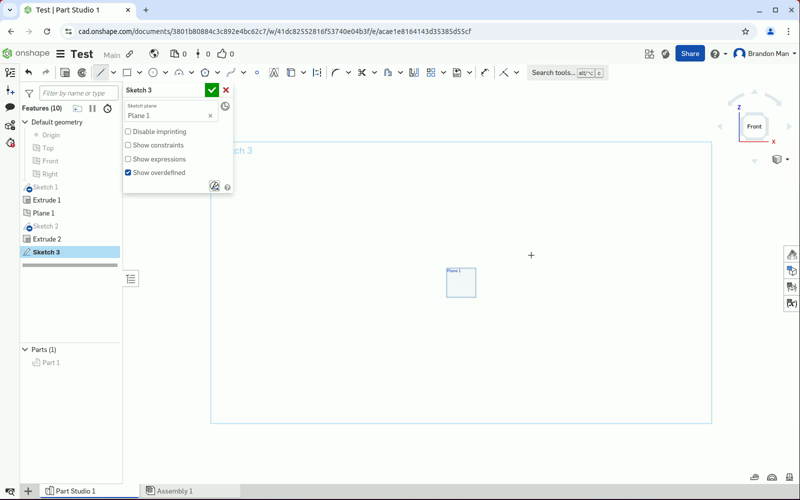
click(531, 254)
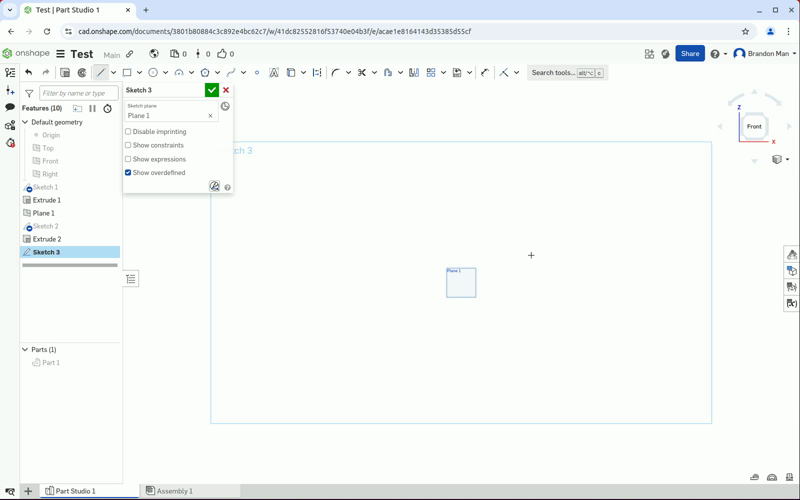
key_up(shift)
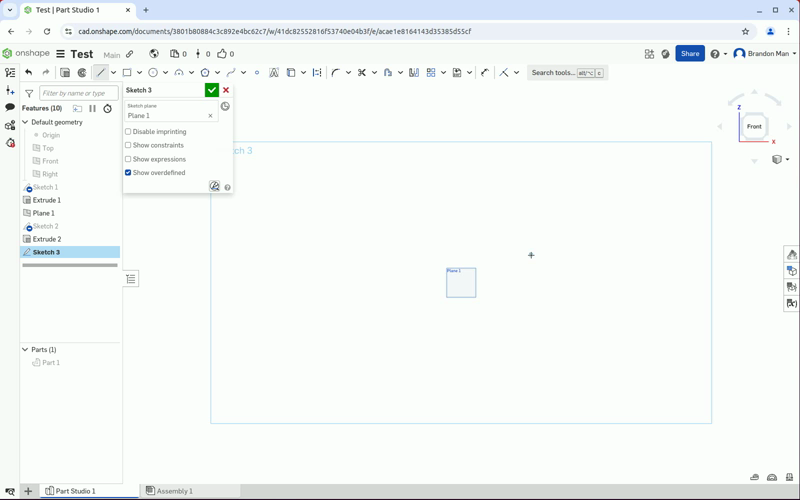
key_down(shift)
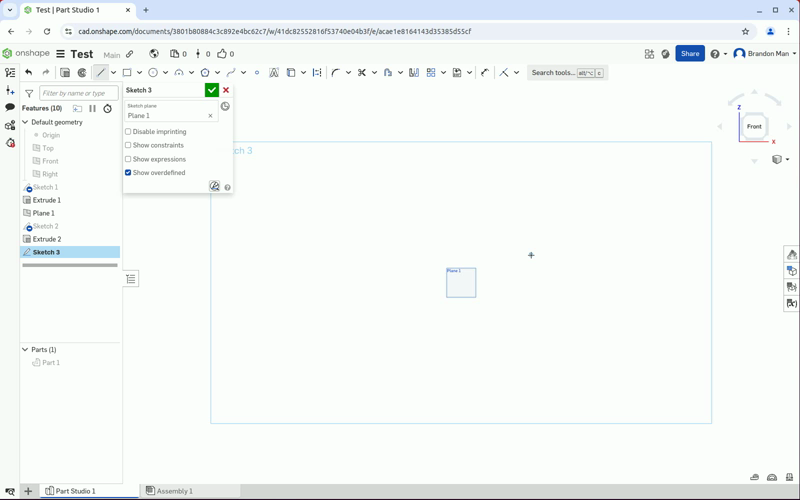
mouse_move(561, 254)
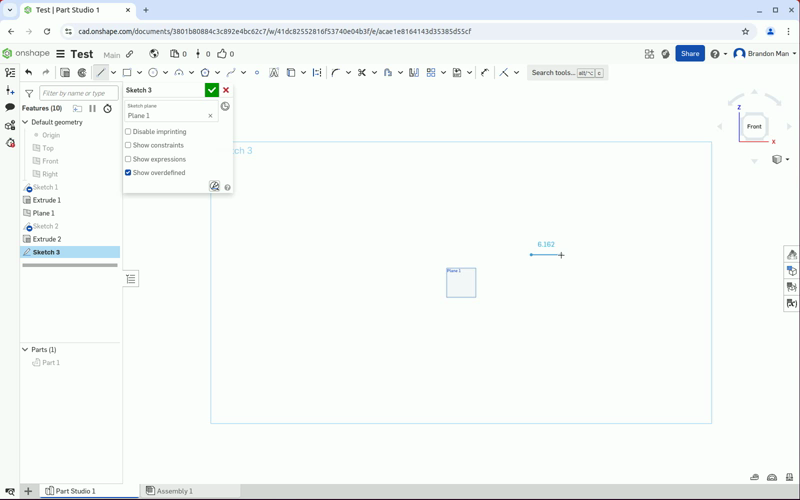
mouse_move(574, 254)
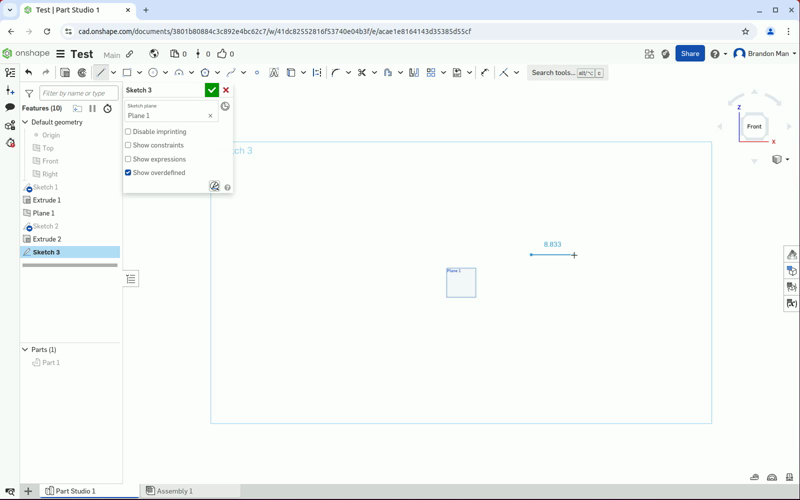
click(574, 254)
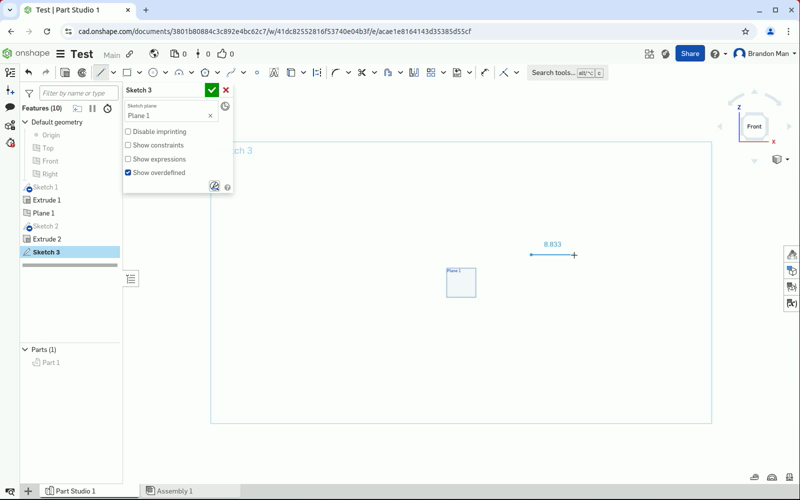
key_up(shift)
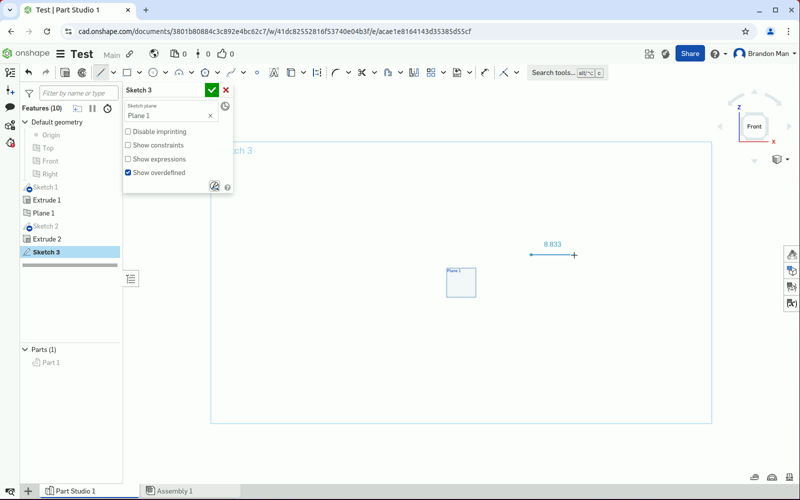
key_down(shift)
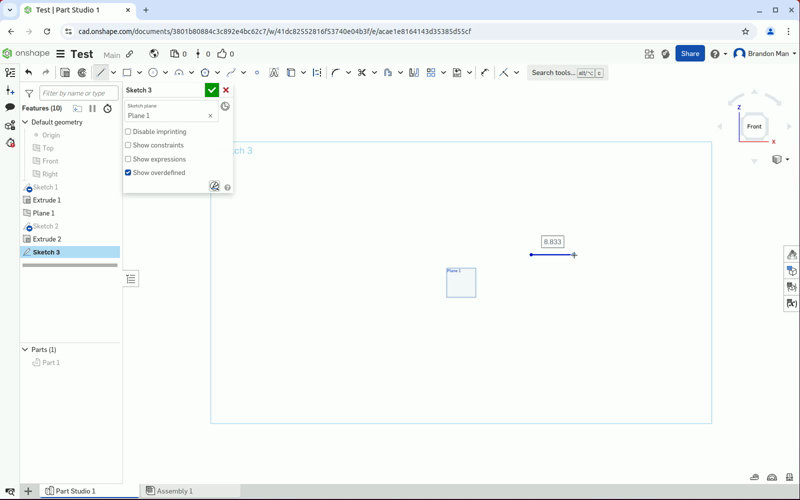
mouse_move(589, 254)
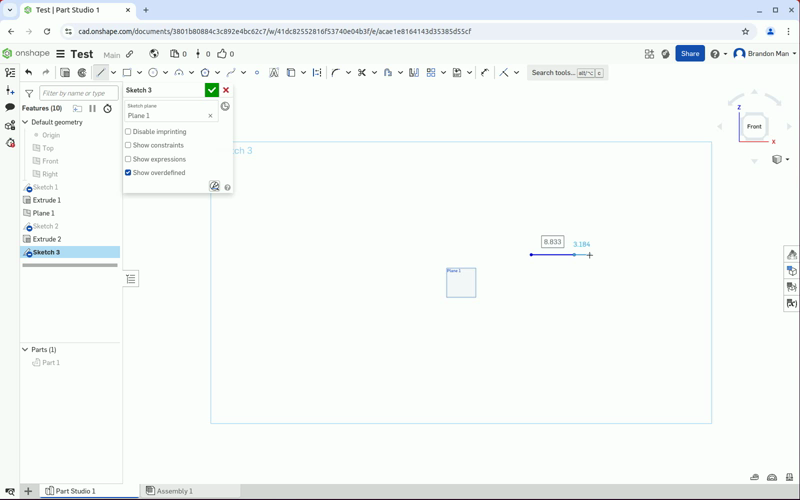
mouse_move(574, 211)
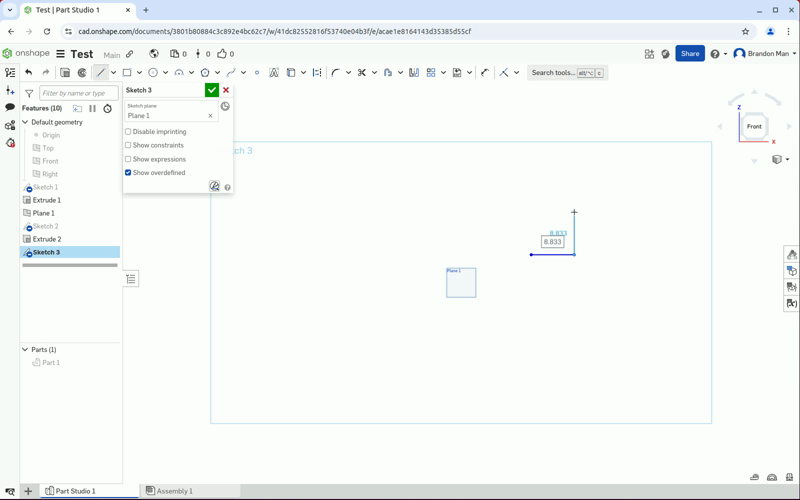
click(574, 211)
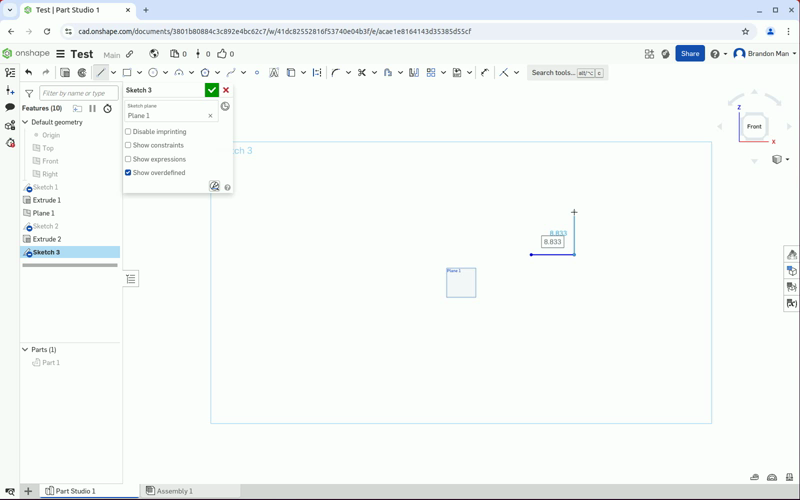
key_up(shift)
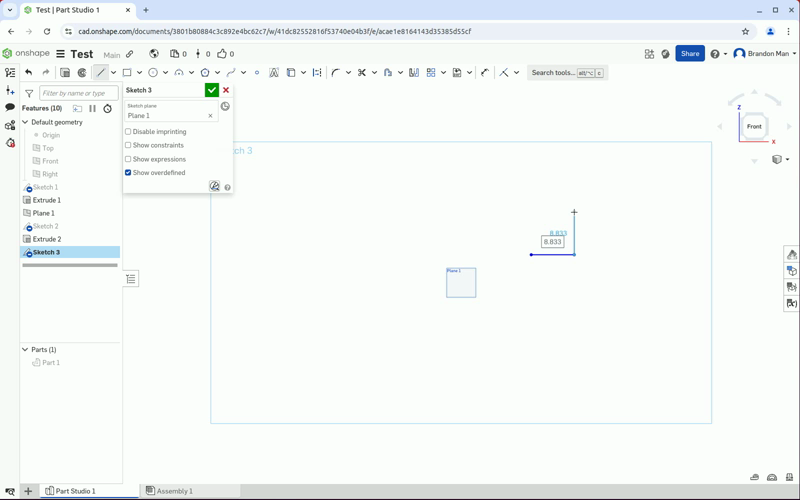
key_down(shift)
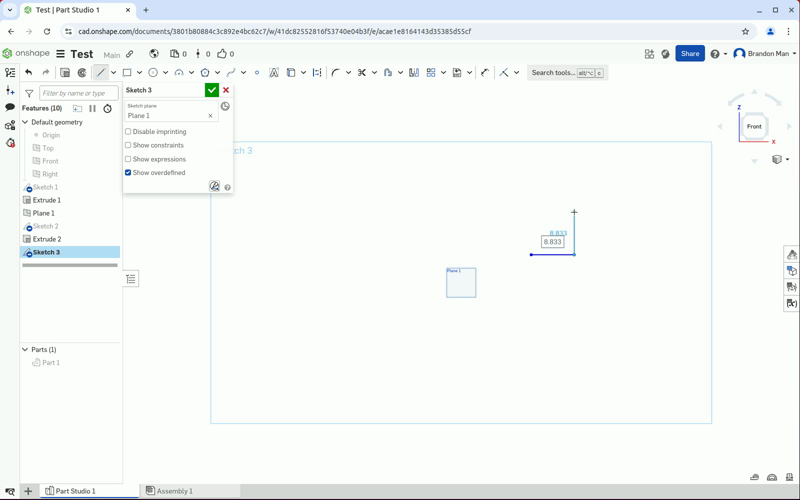
mouse_move(589, 211)
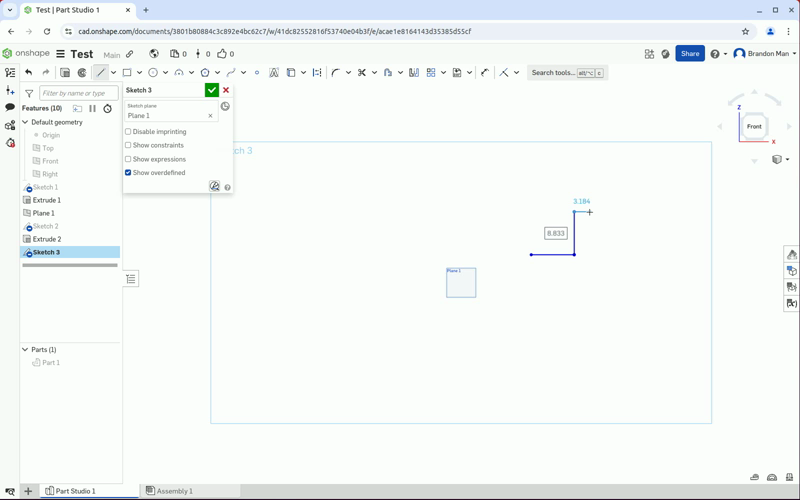
mouse_move(531, 211)
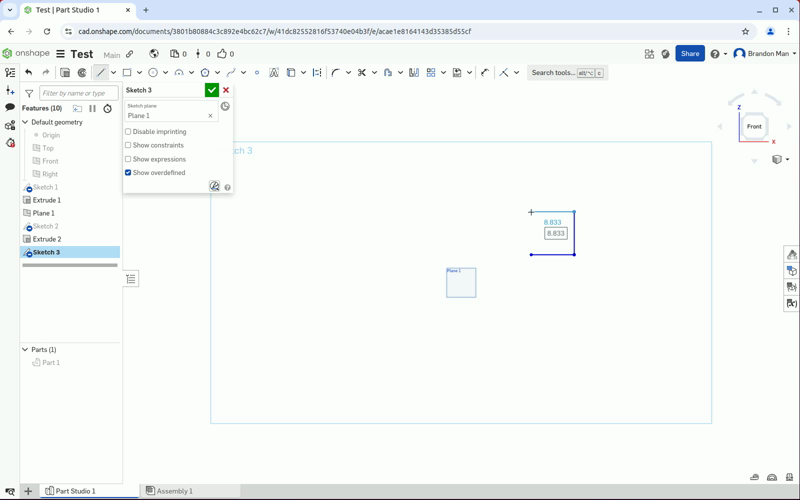
click(531, 211)
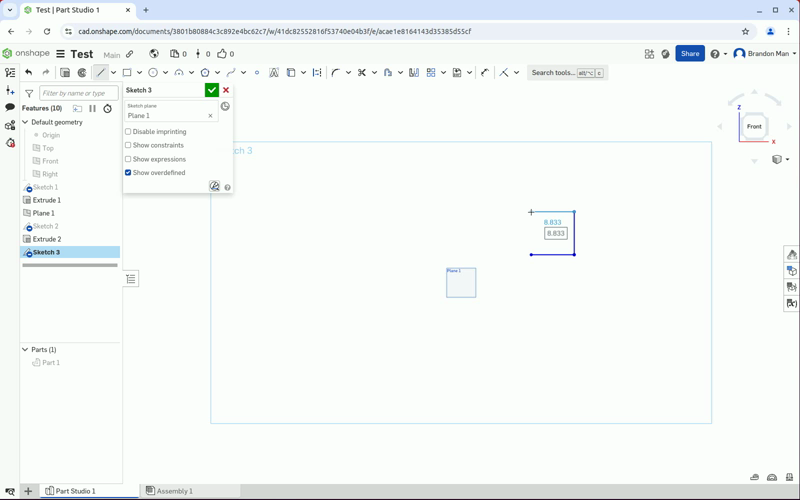
key_up(shift)
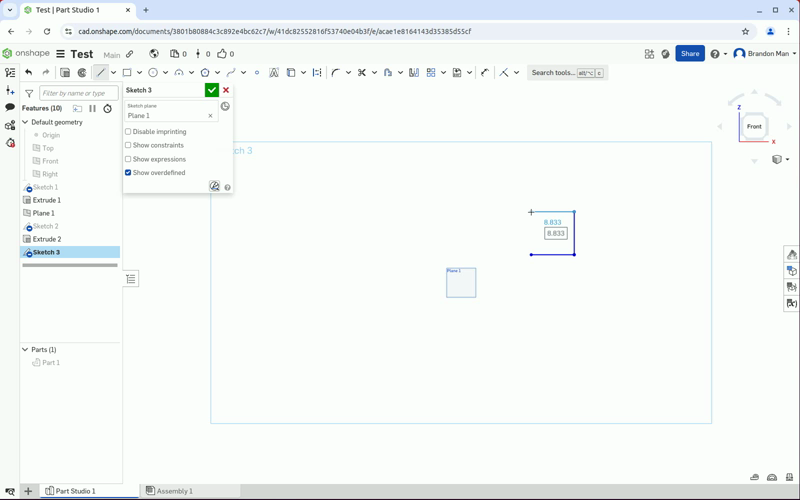
mouse_move(561, 211)
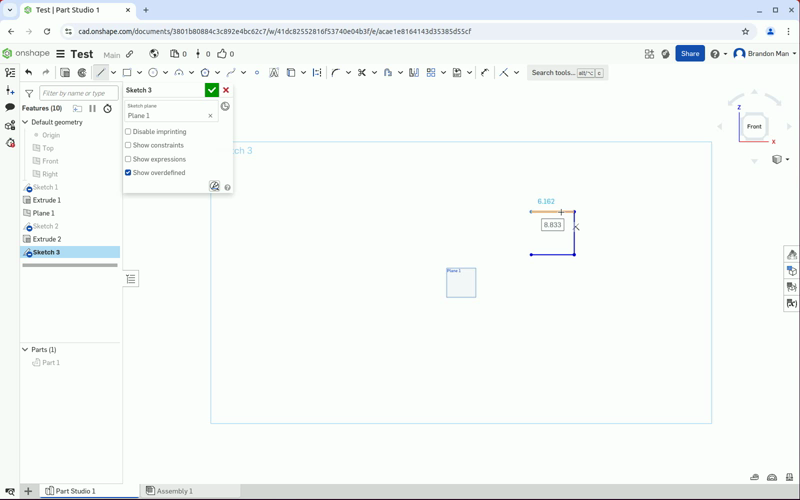
key_down(shift)
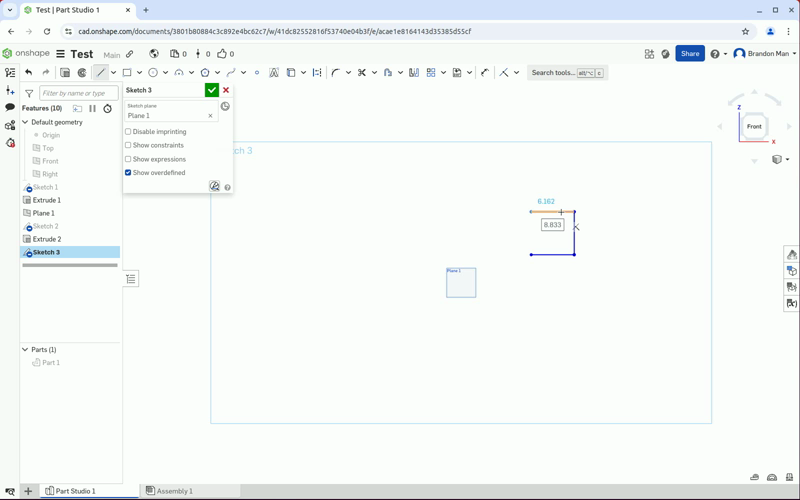
mouse_move(531, 254)
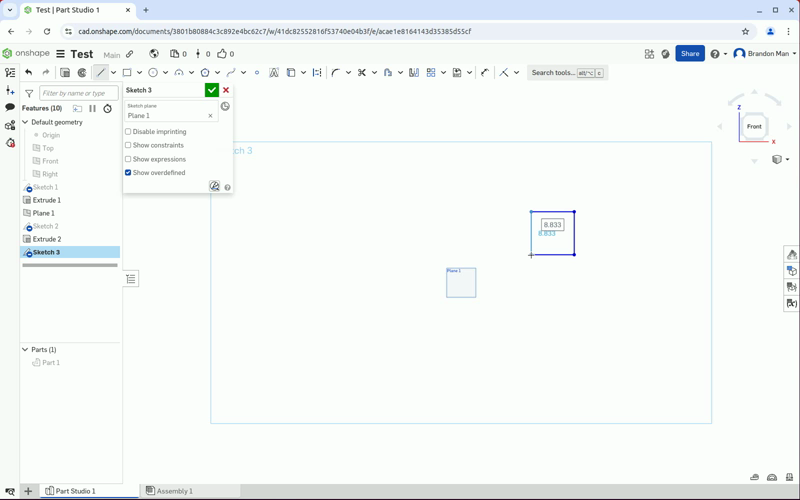
key_up(shift)
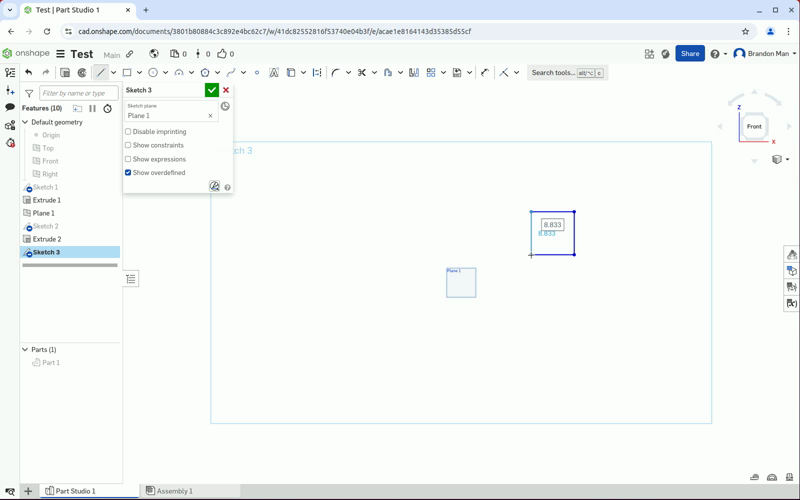
click(531, 254)
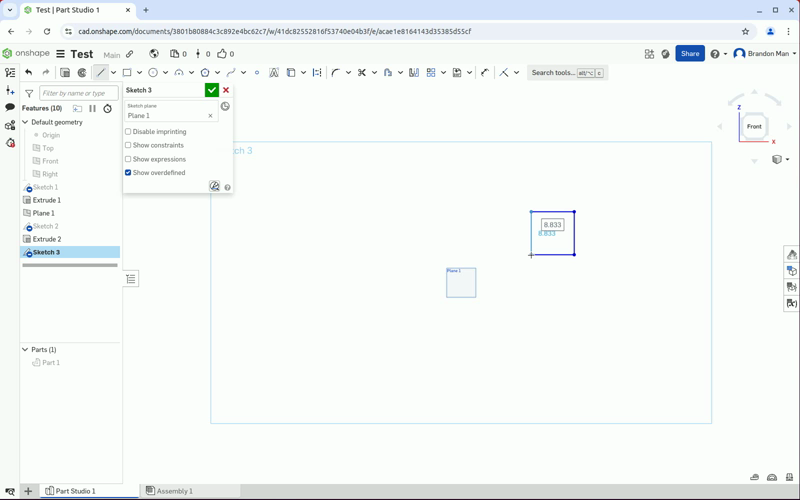
key(esc)
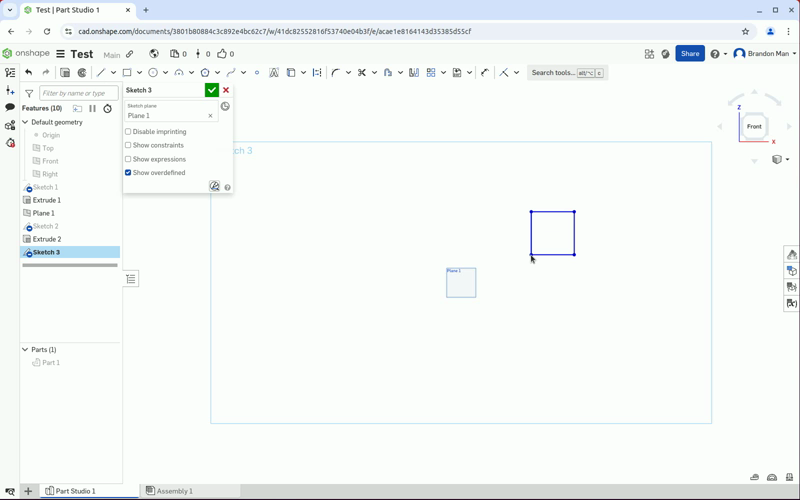
mouse_move(545, 223)
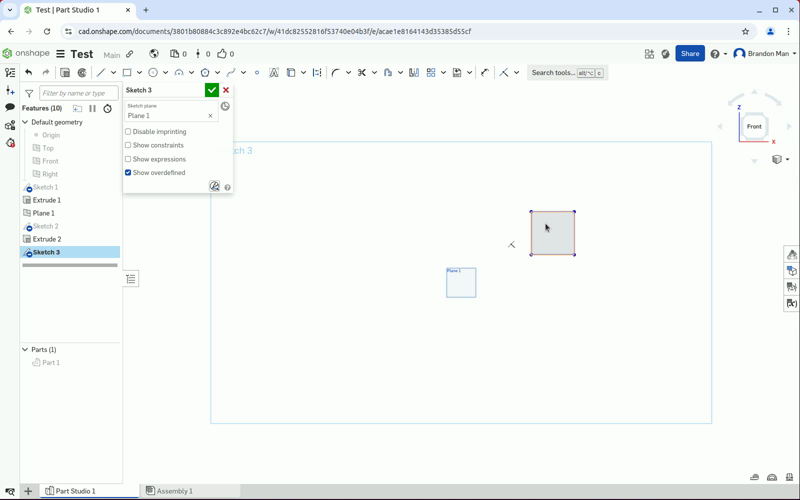
click(545, 223)
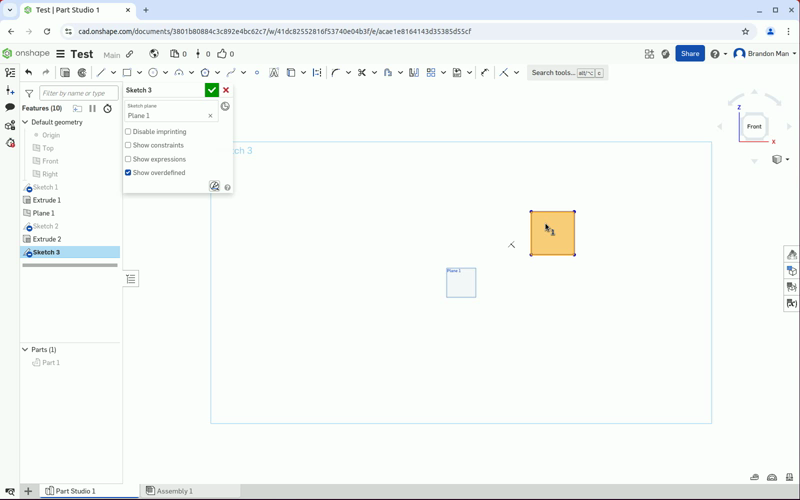
mouse_move(73, 352)
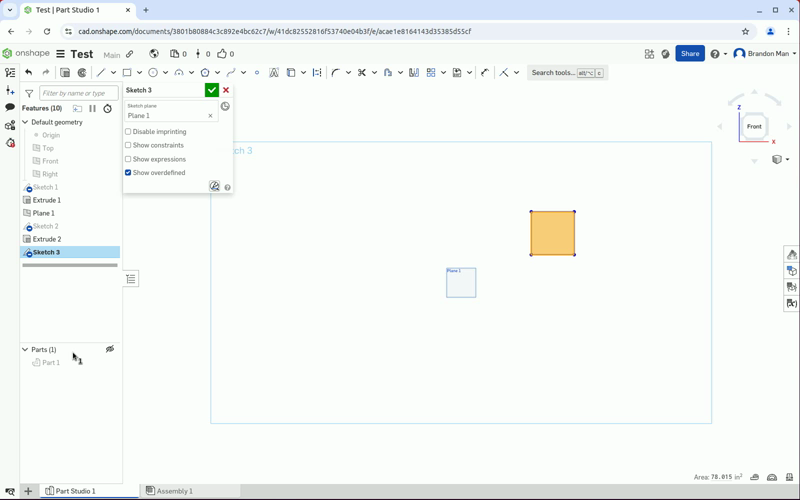
key(shift+y)
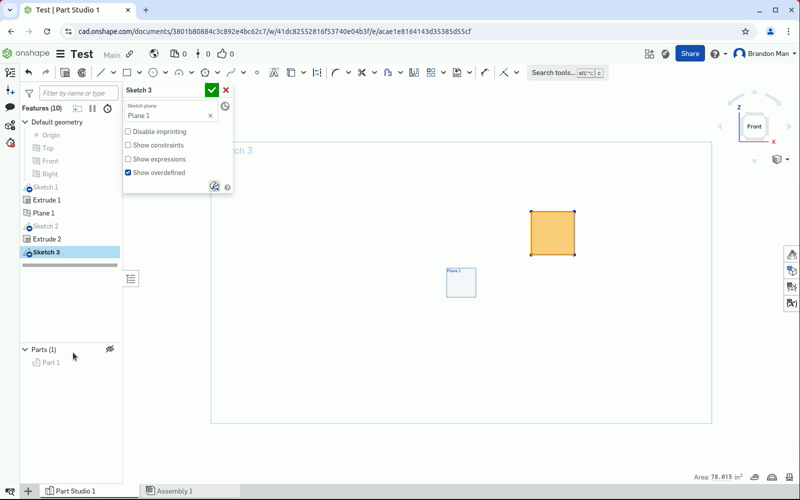
key(shift+e)
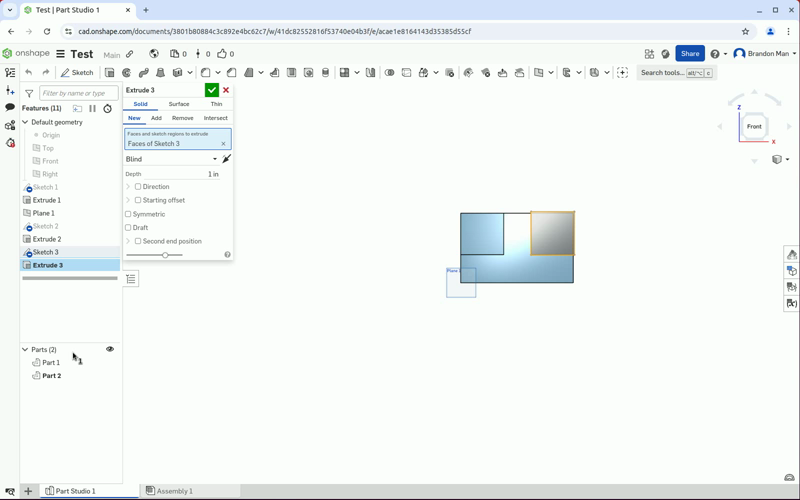
mouse_move(143, 106)
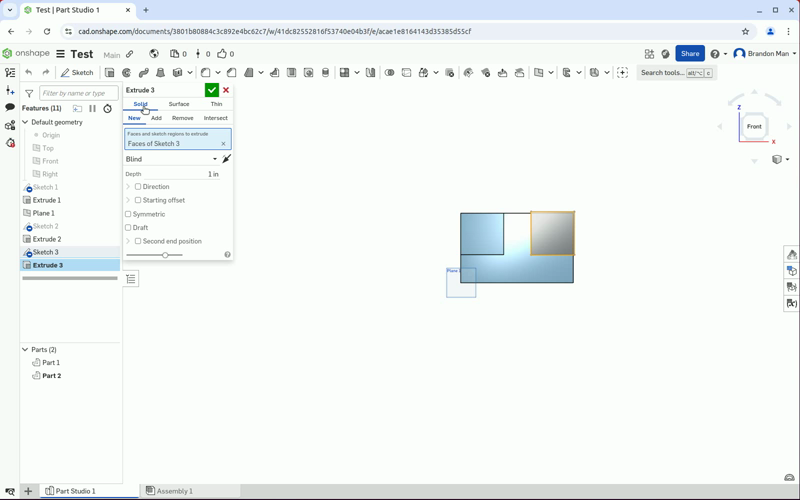
click(143, 106)
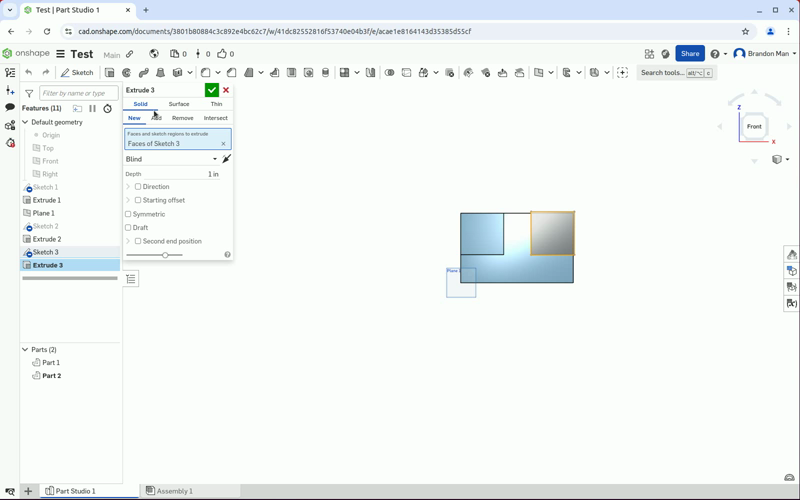
mouse_move(186, 120)
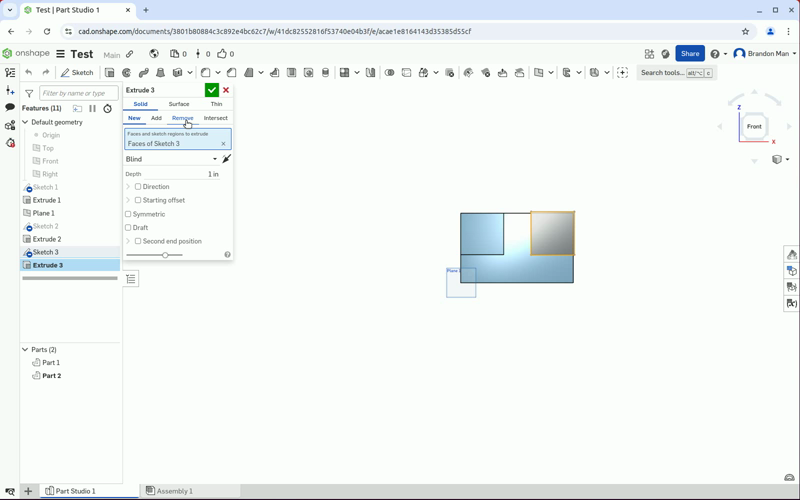
click(186, 120)
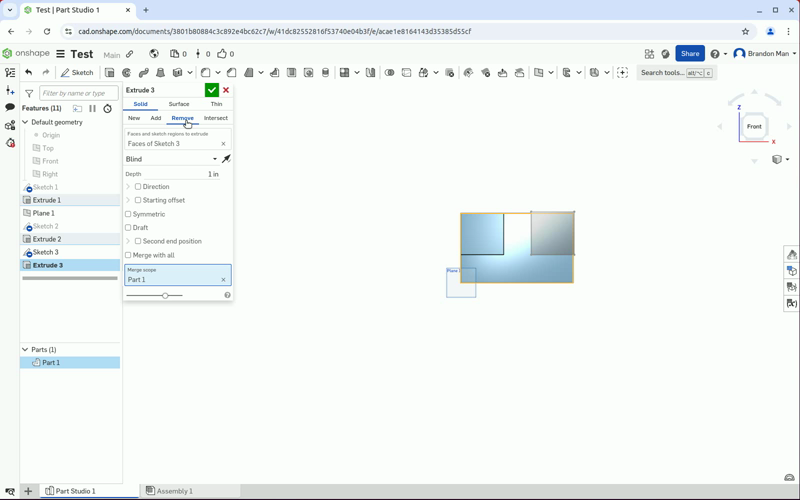
key(tab, 4)
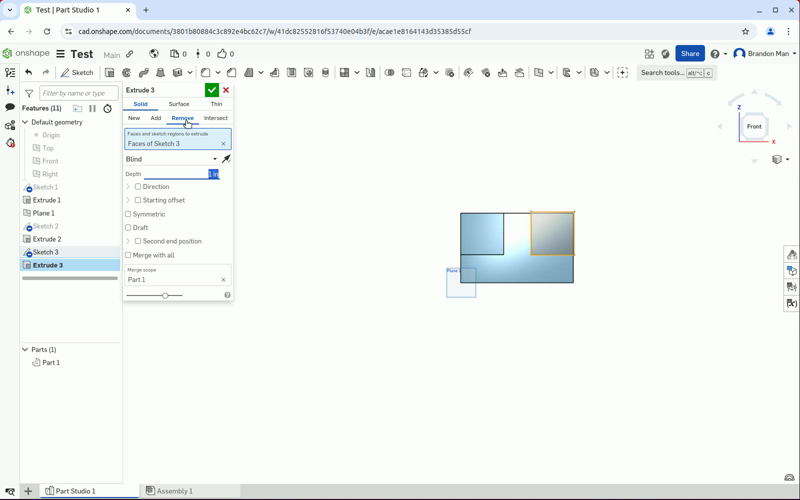
text(8.666)
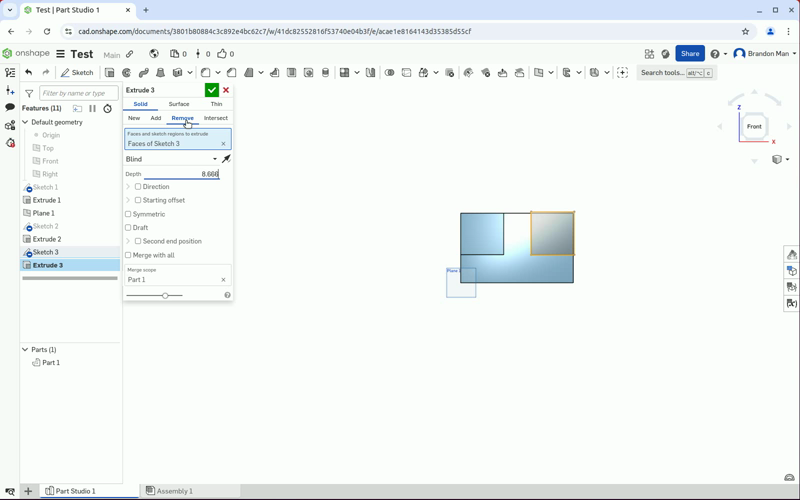
key(tab, 6)
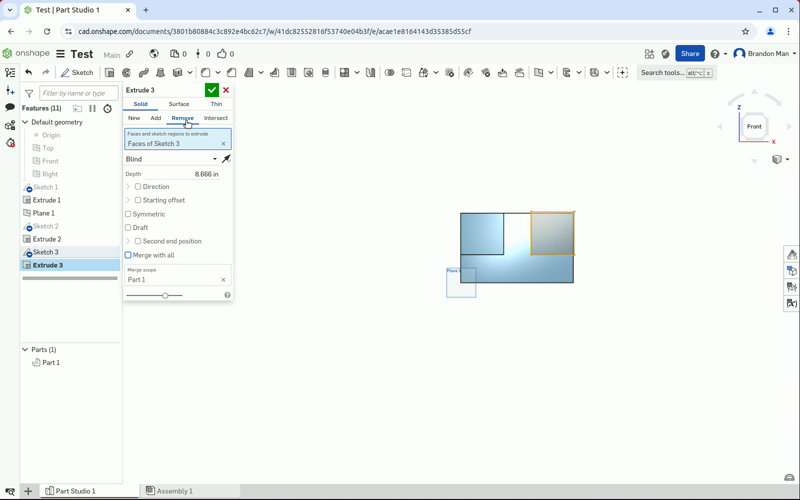
key(space)
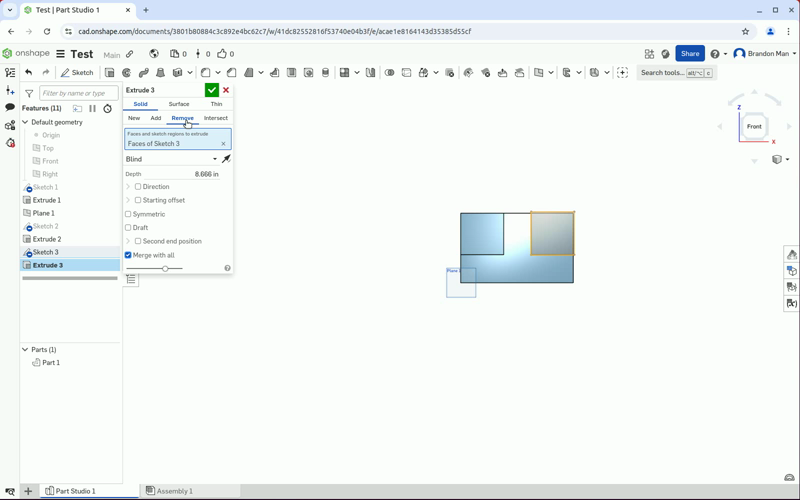
key(enter)
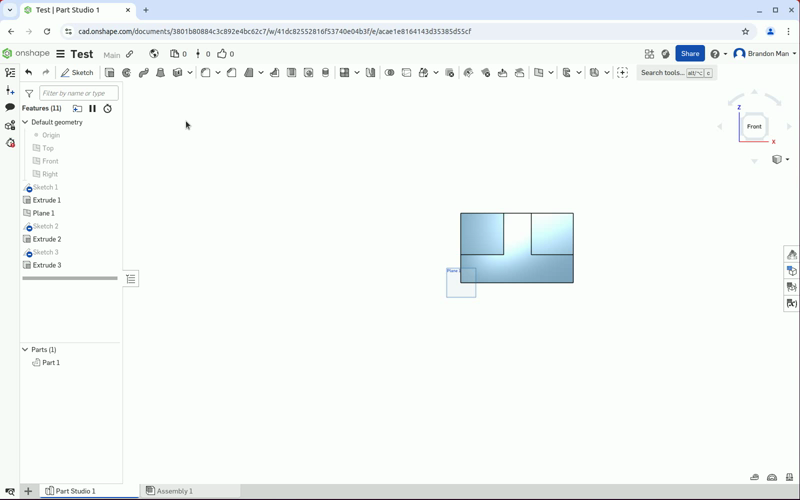
key(shift+h)
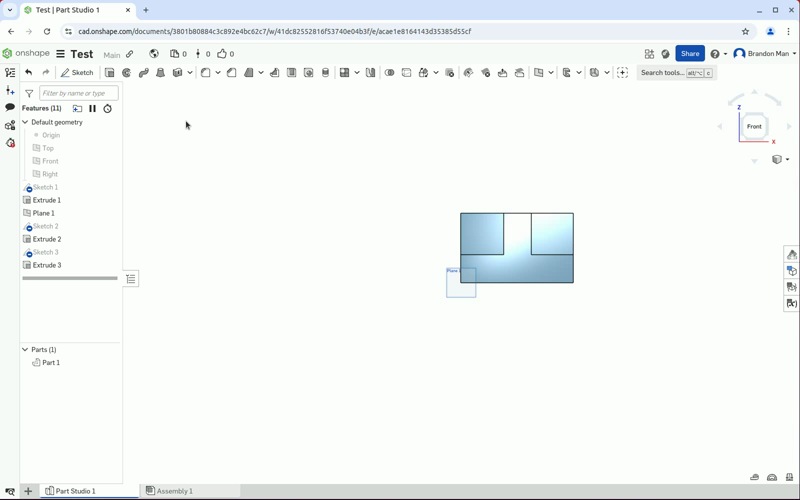
key(shift+h)
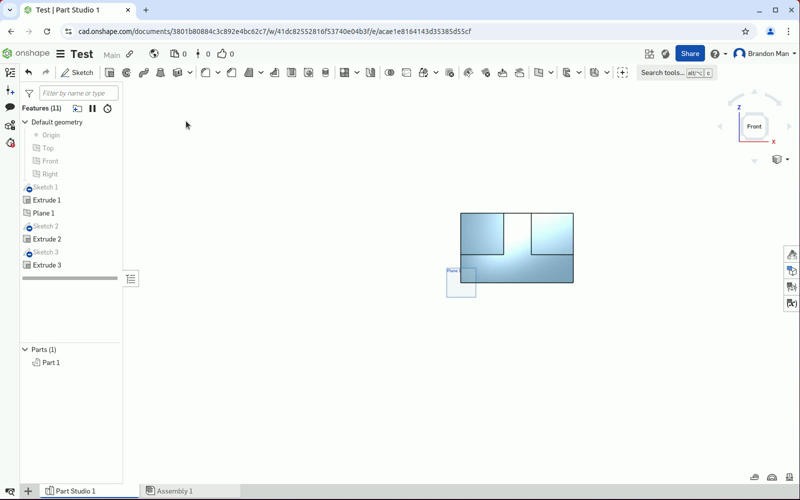
mouse_move(73, 189)
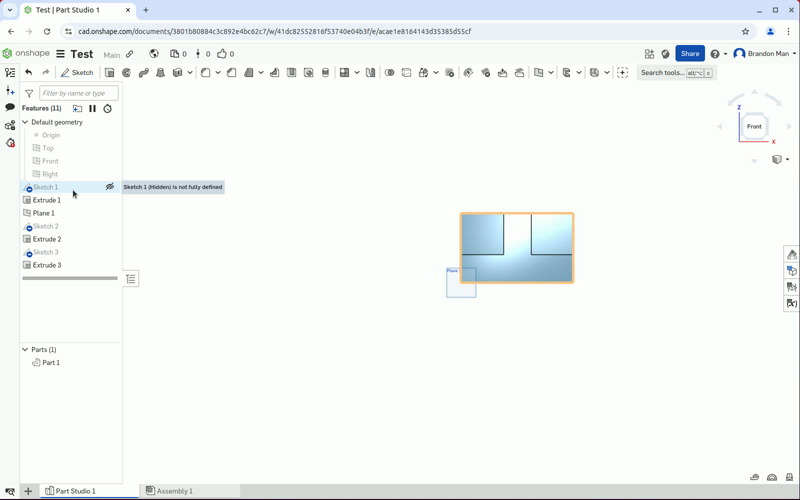
click(73, 189)
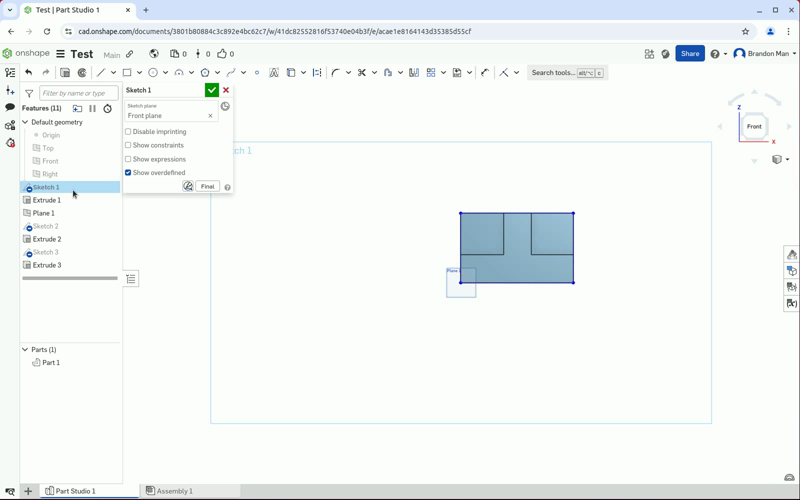
mouse_move(229, 92)
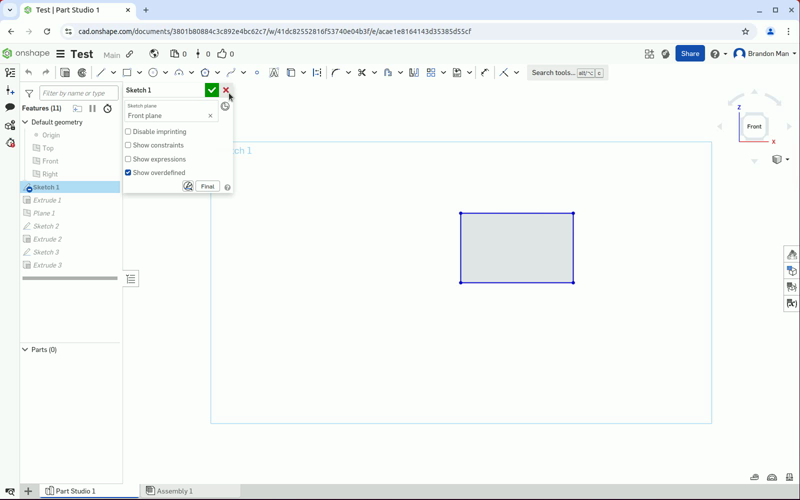
click(229, 92)
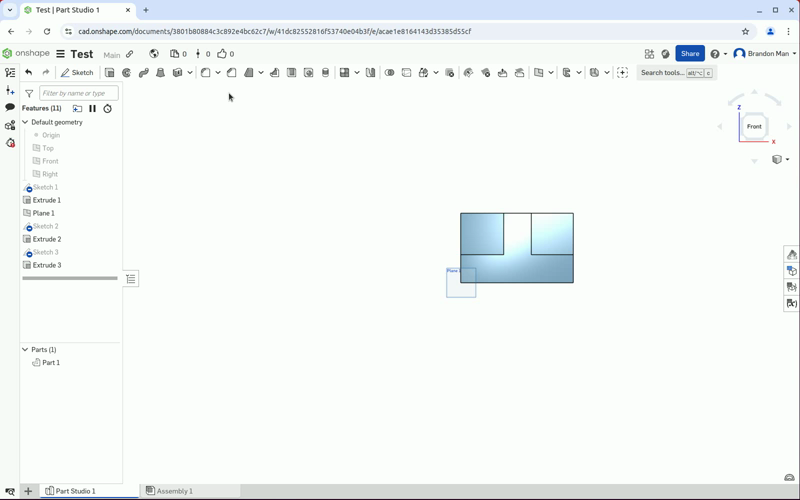
mouse_move(541, 75)
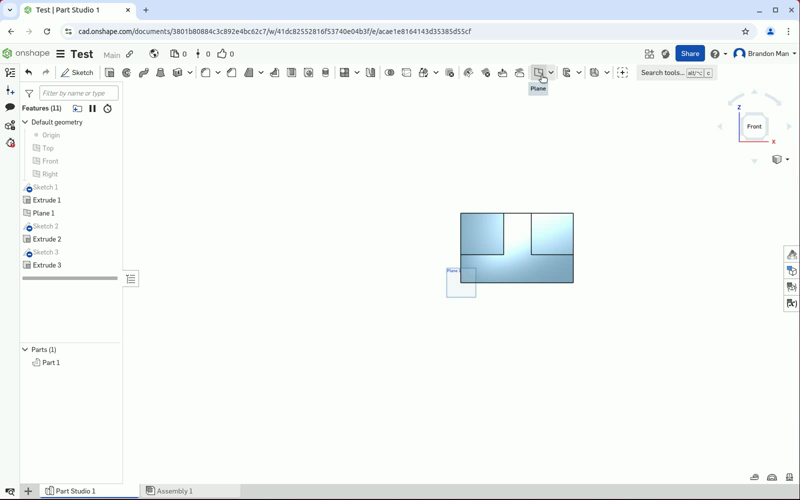
click(541, 75)
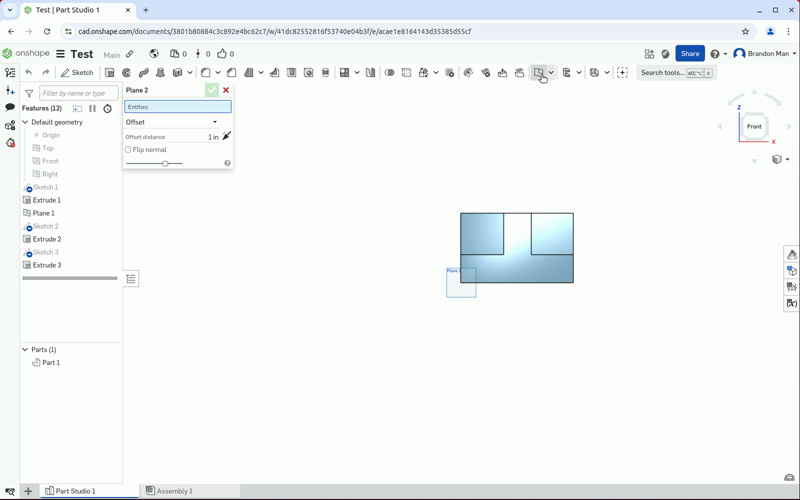
mouse_move(73, 163)
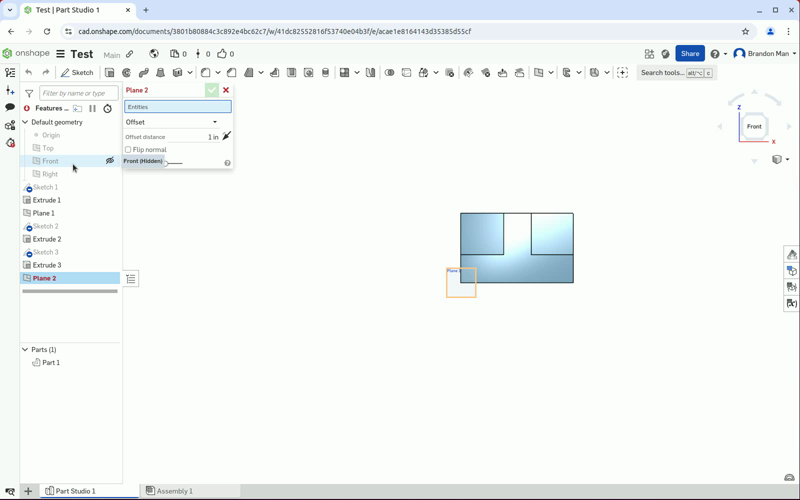
click(73, 163)
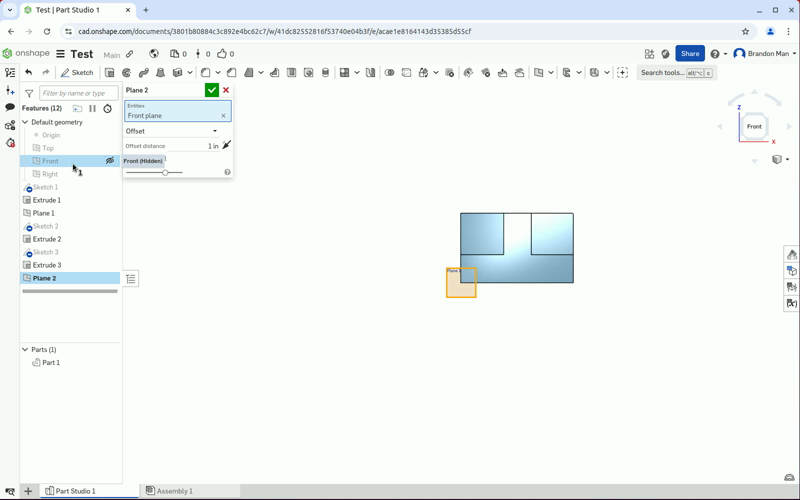
key(tab, 2)
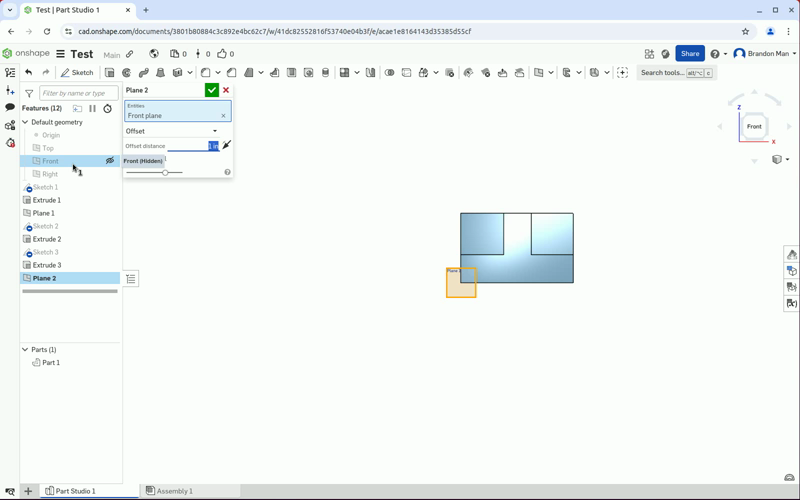
text(5.792)
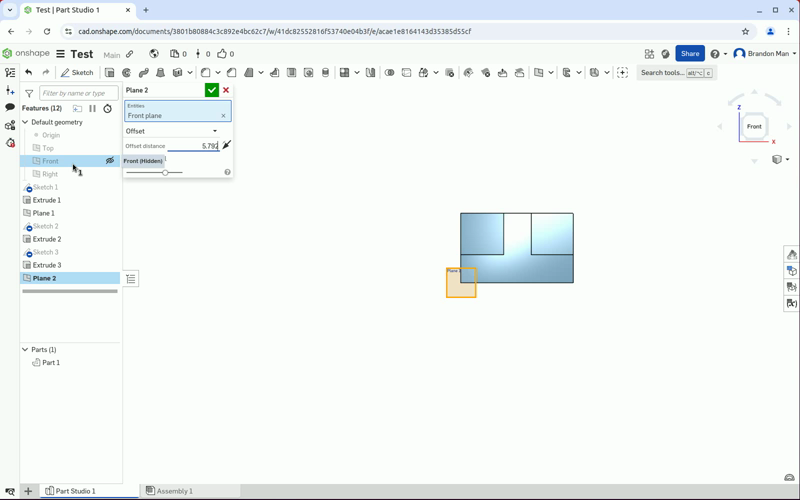
key(enter, 2)
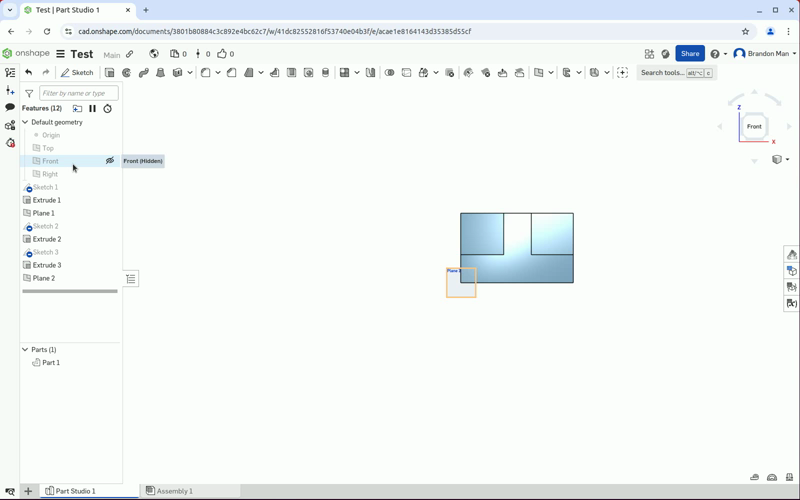
key(shift+s)
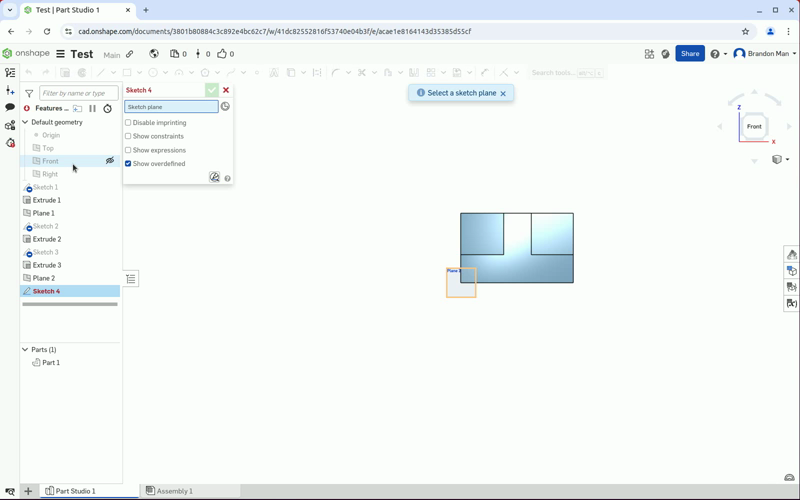
mouse_move(73, 280)
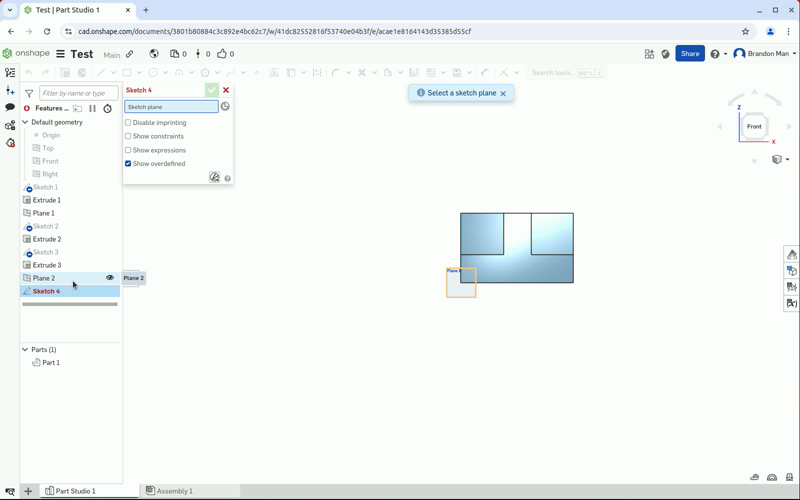
click(73, 280)
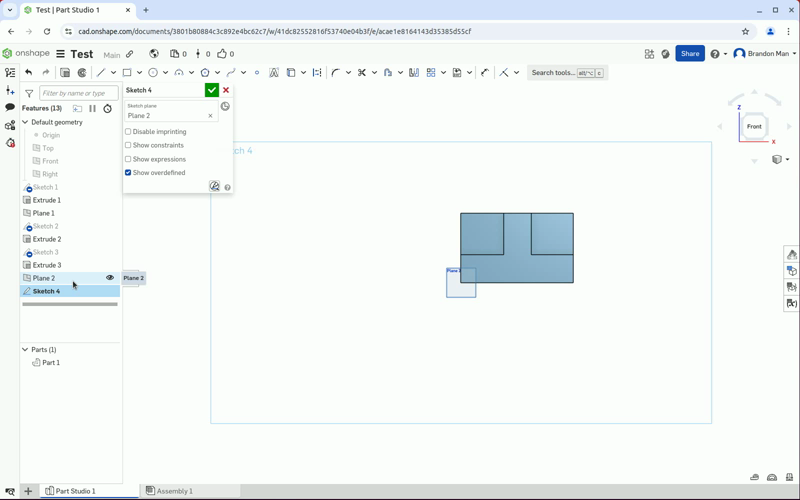
mouse_move(73, 352)
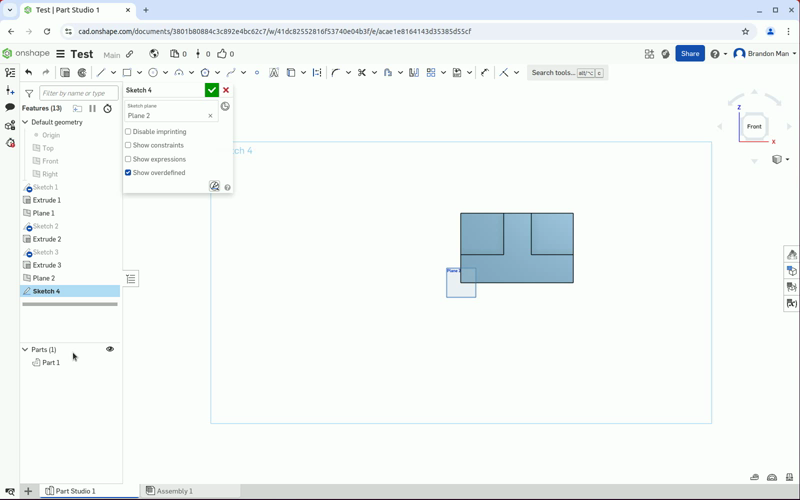
key(y)
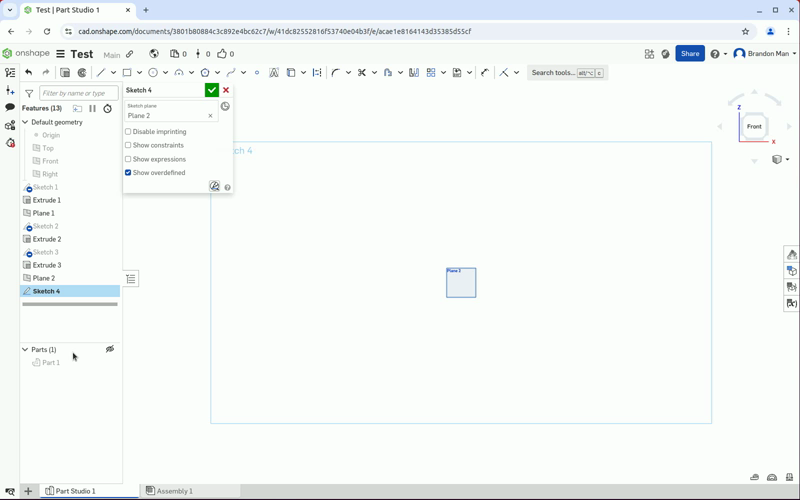
key(l)
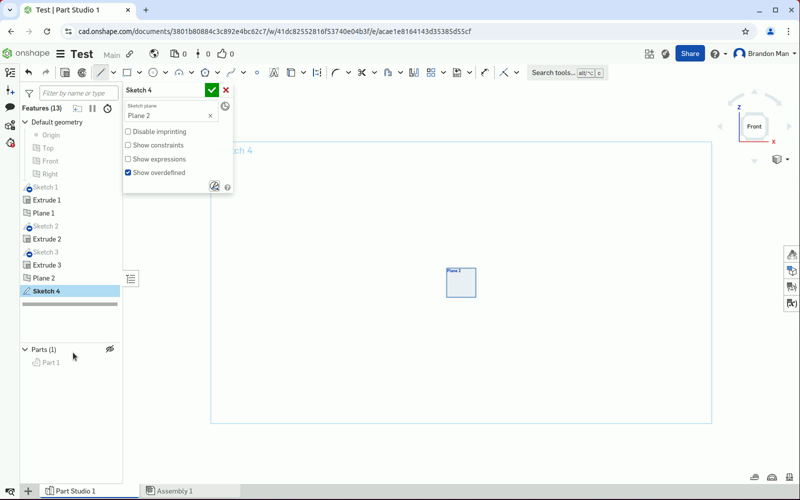
key_down(shift)
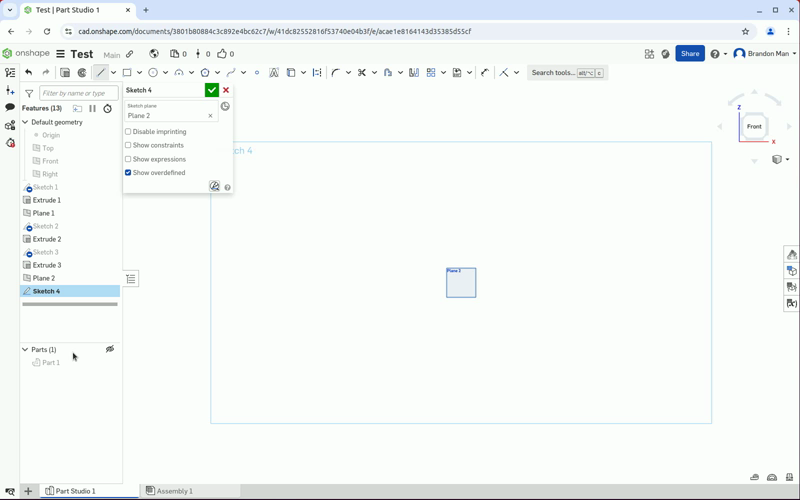
mouse_move(545, 212)
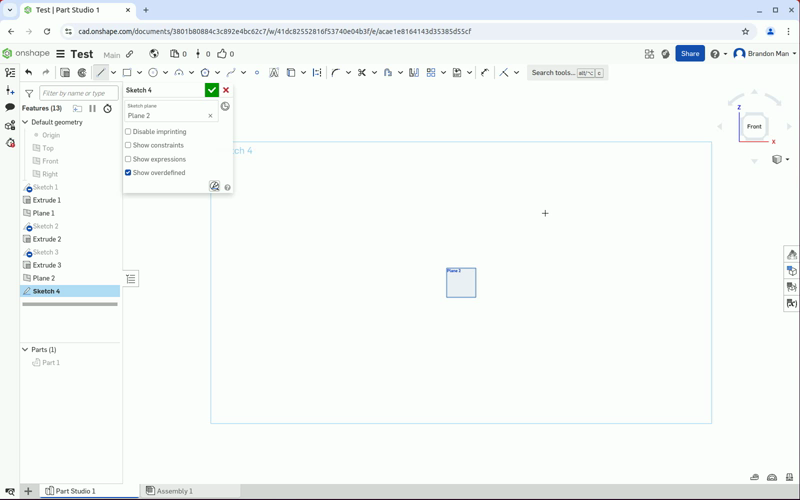
click(545, 212)
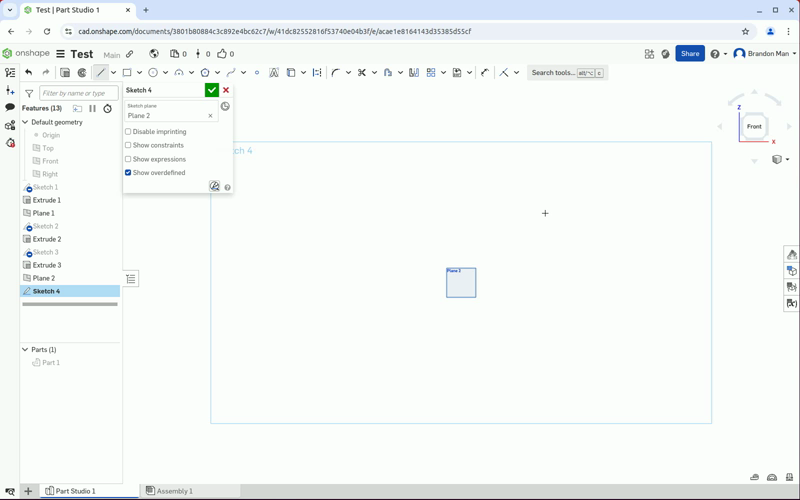
key_up(shift)
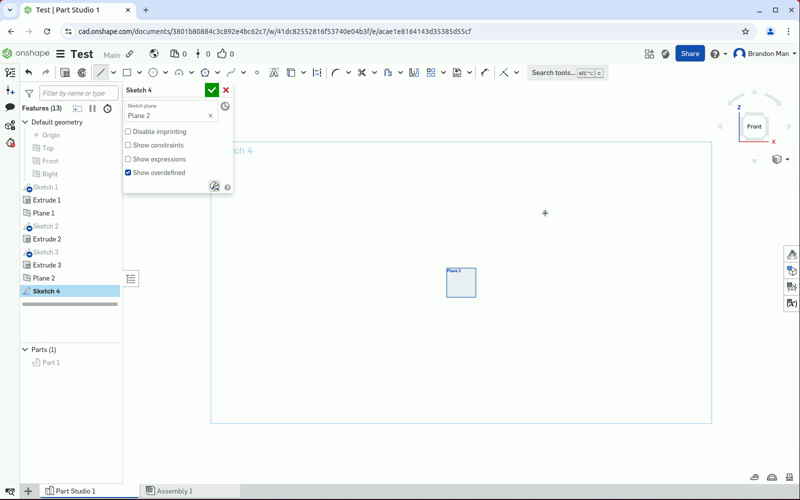
key_down(shift)
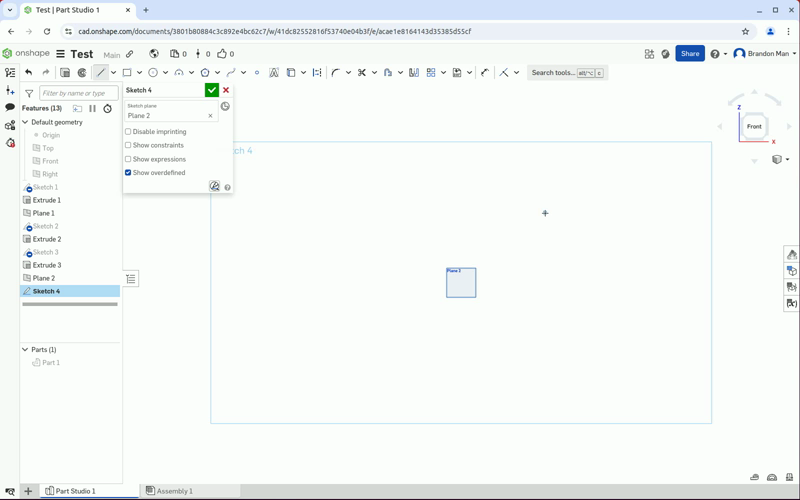
mouse_move(575, 212)
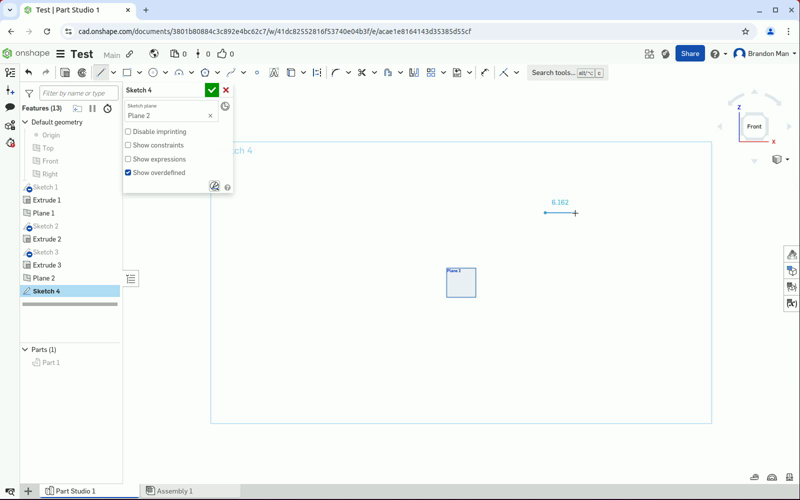
mouse_move(573, 255)
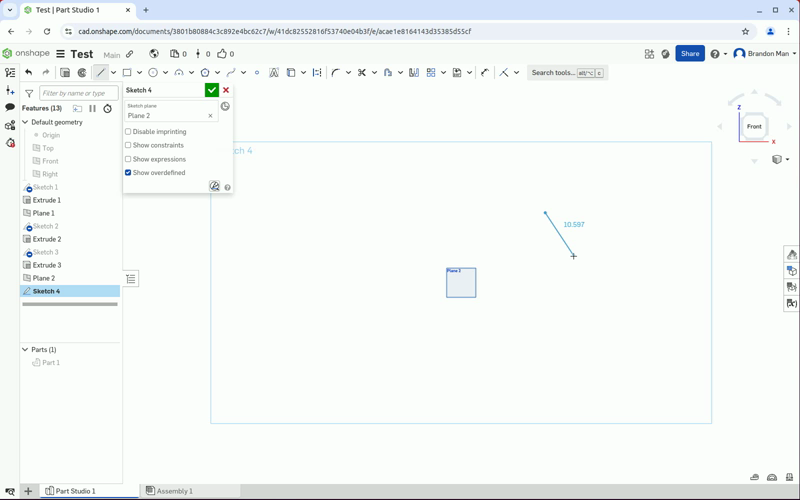
click(573, 255)
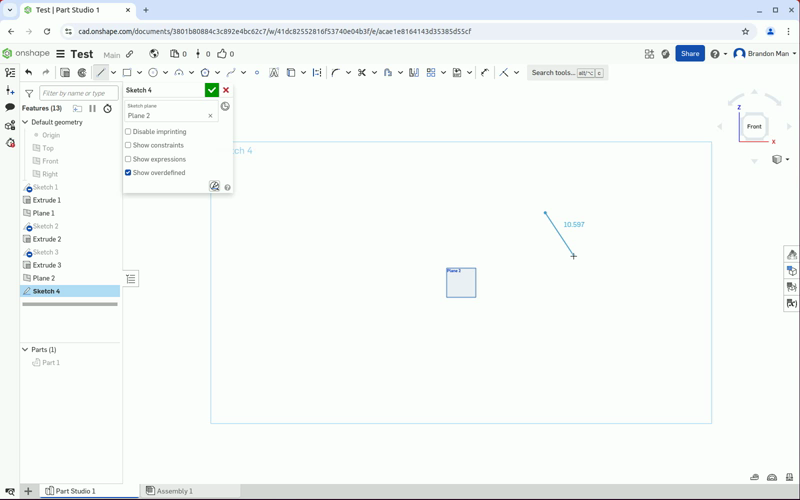
key_up(shift)
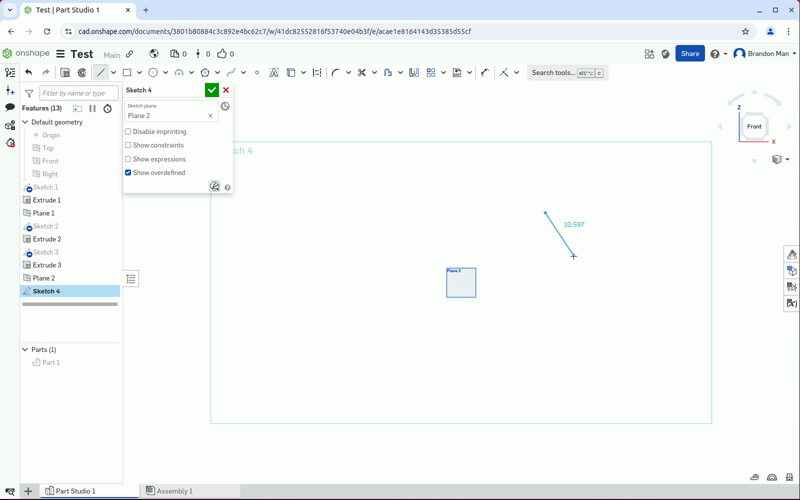
key_down(shift)
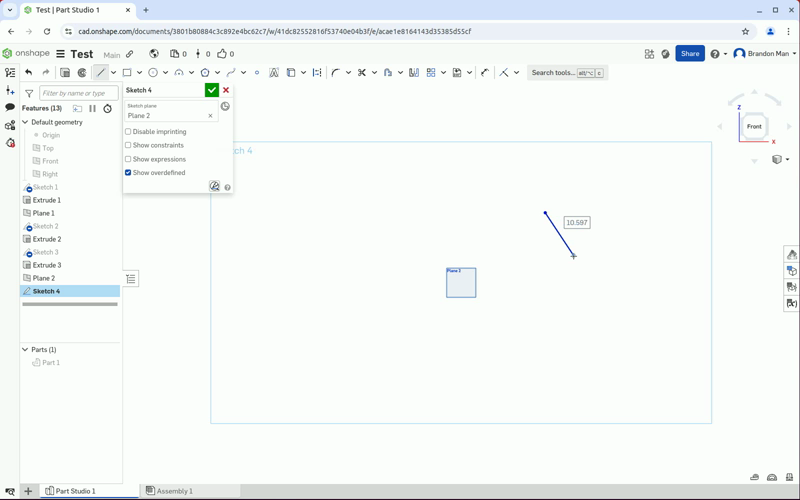
mouse_move(589, 255)
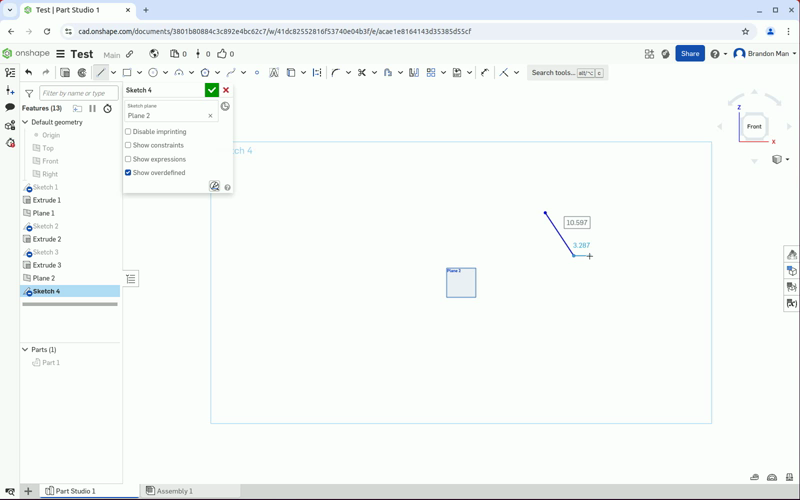
mouse_move(573, 212)
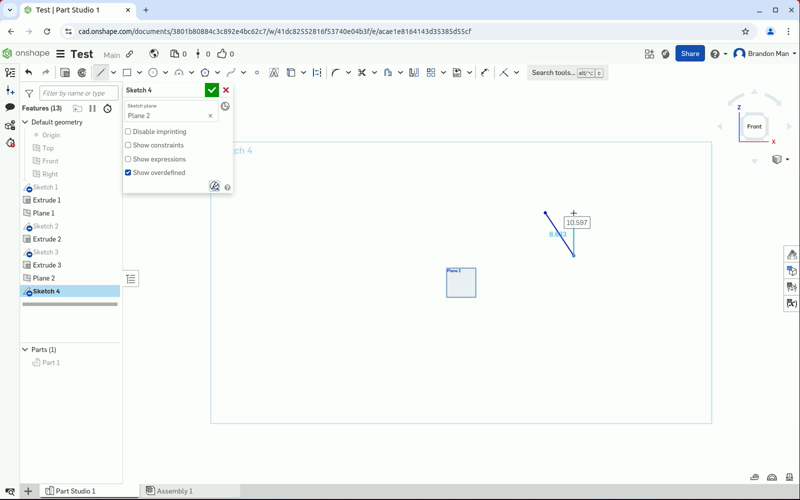
click(573, 212)
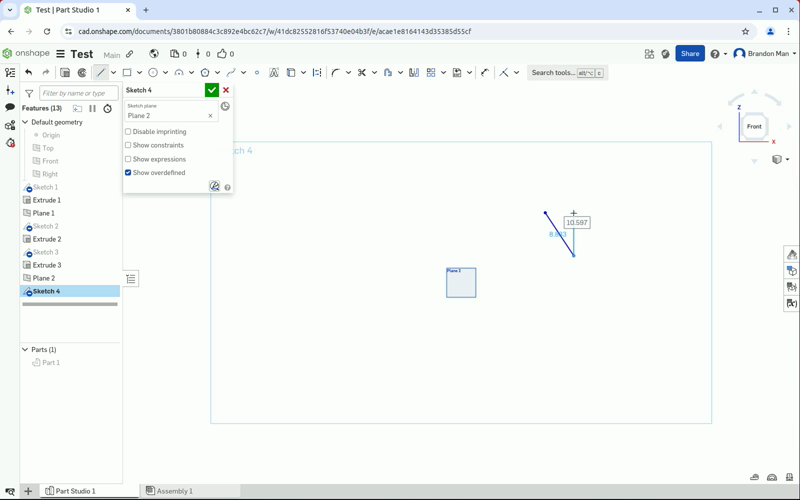
key_up(shift)
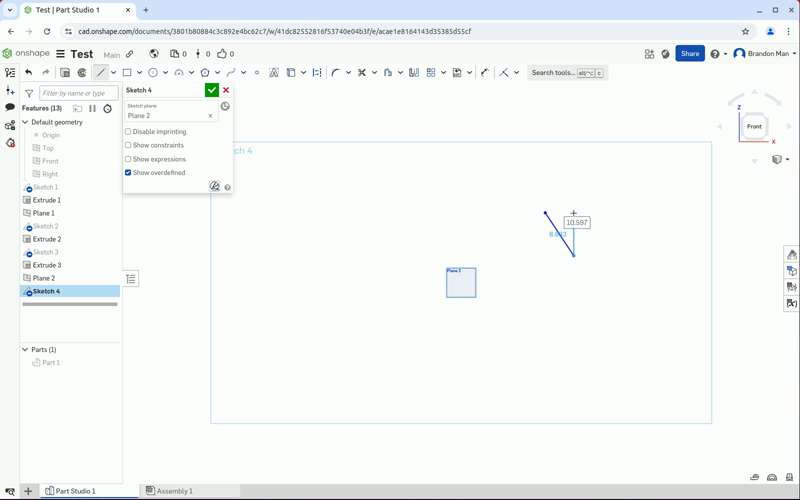
mouse_move(589, 212)
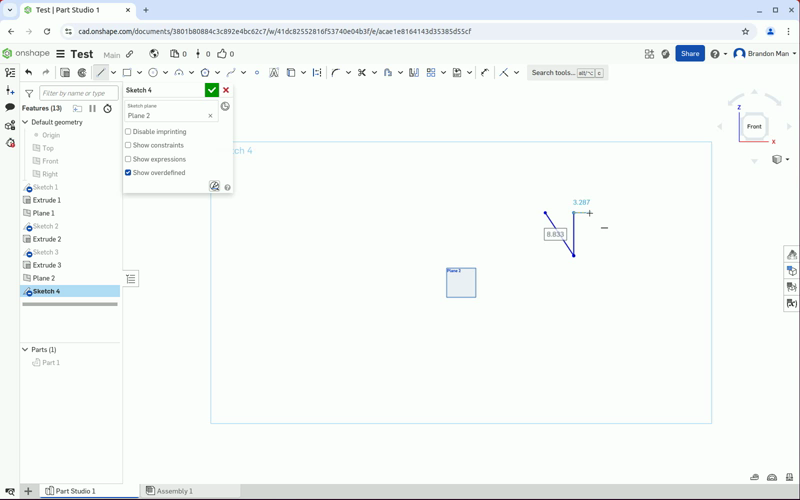
key_down(shift)
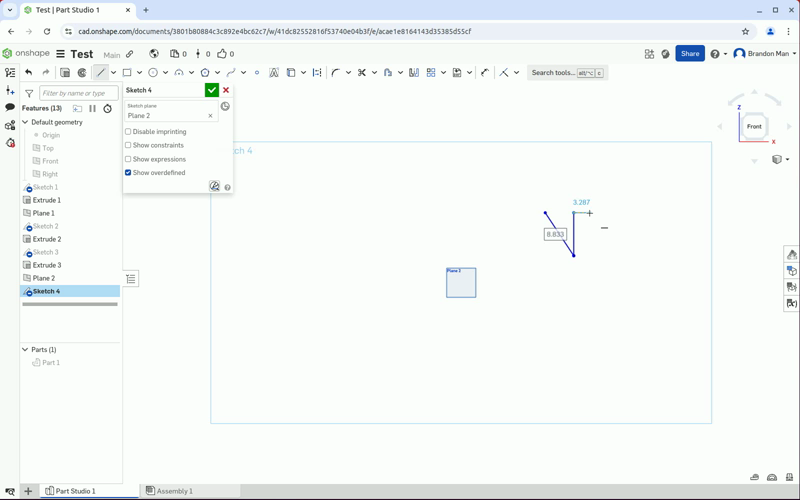
mouse_move(545, 212)
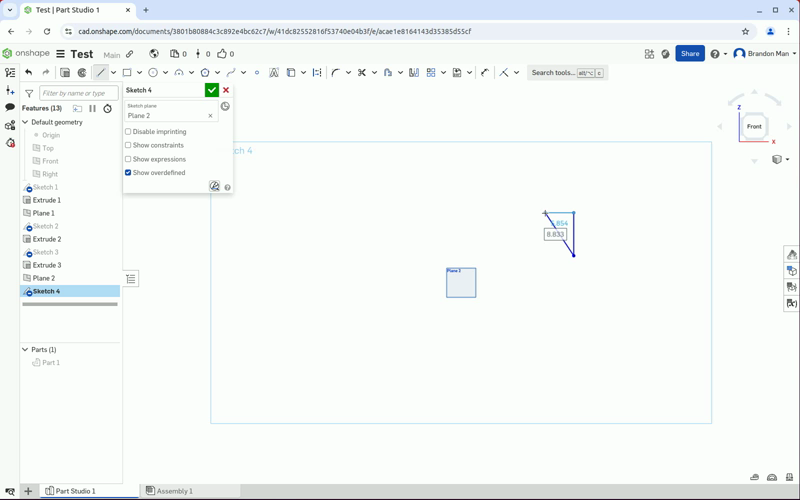
key_up(shift)
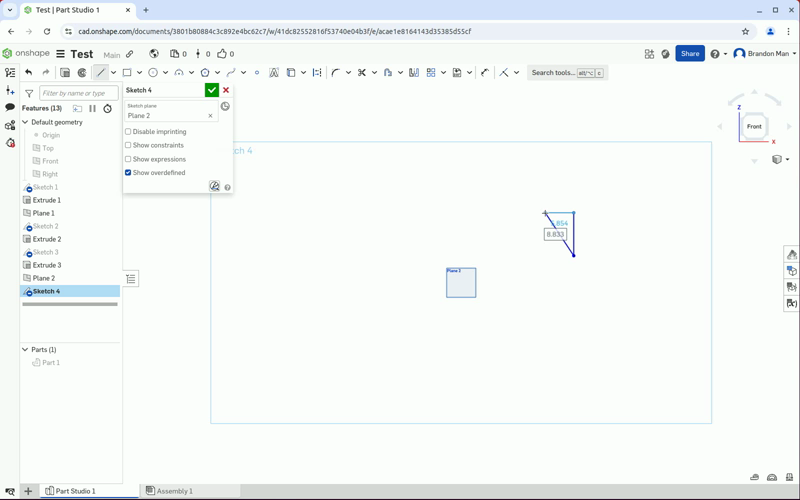
click(545, 212)
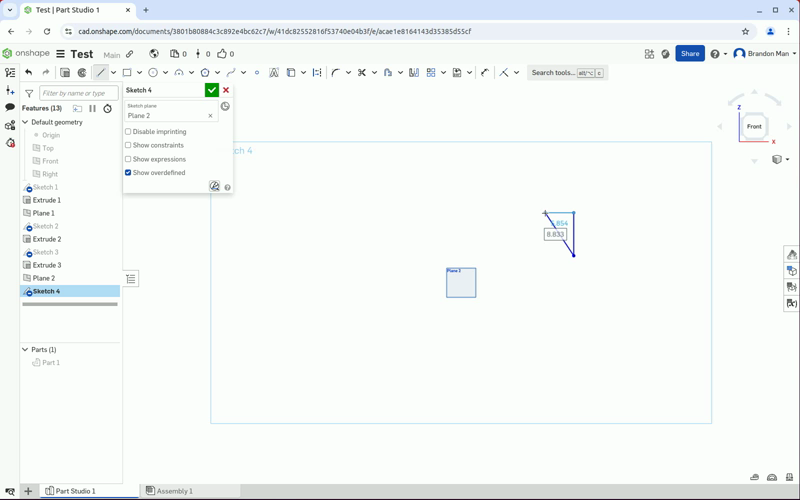
key(esc)
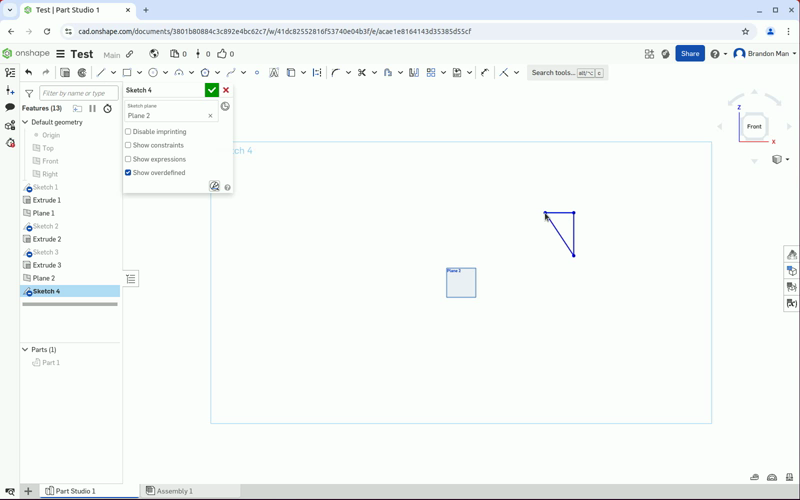
mouse_move(567, 242)
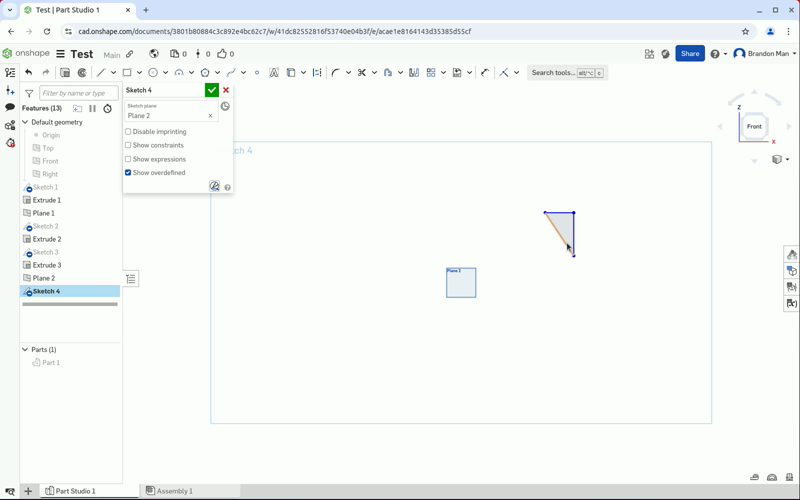
scroll(6)
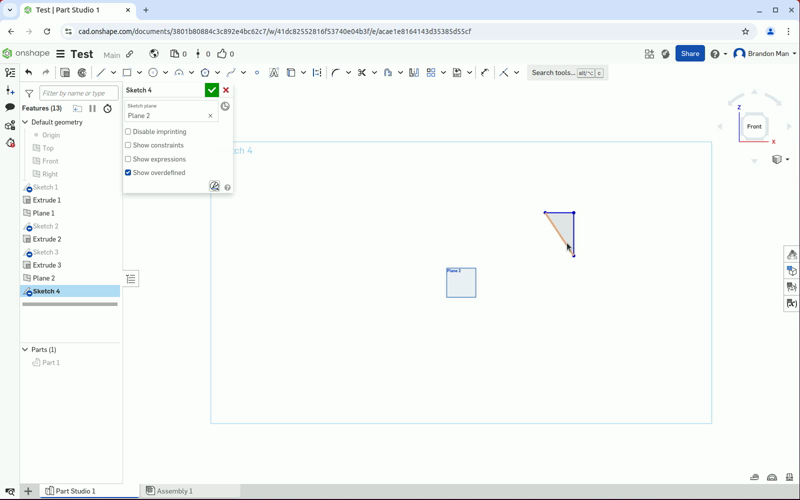
scroll(6)
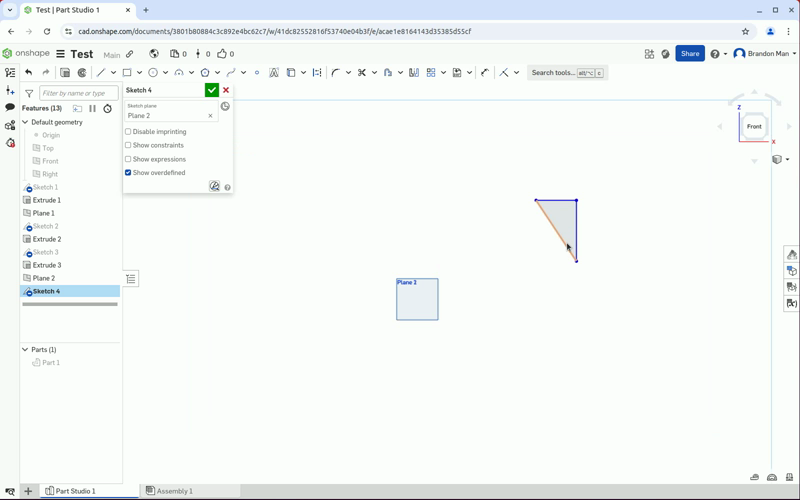
scroll(6)
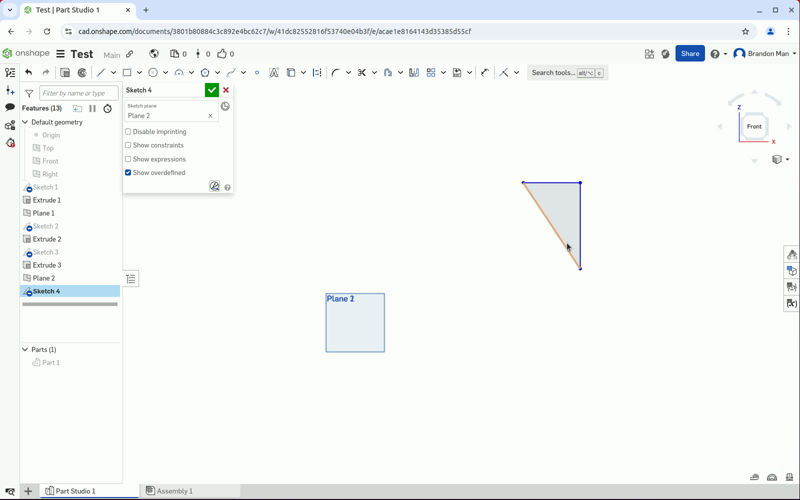
scroll(6)
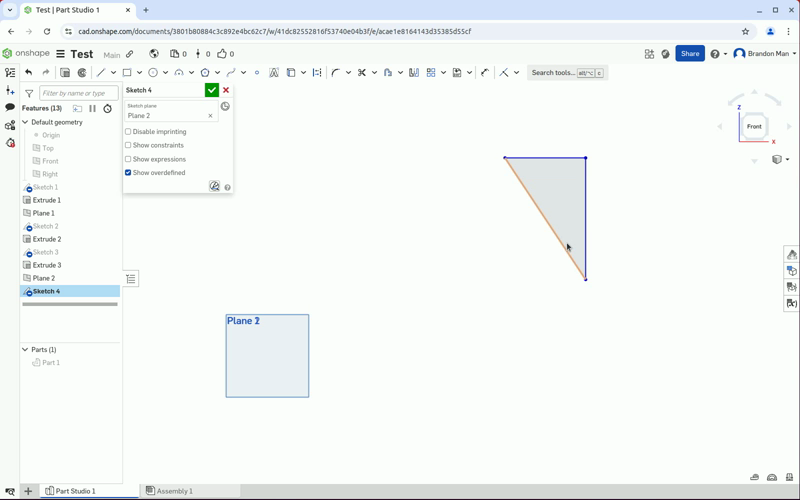
scroll(6)
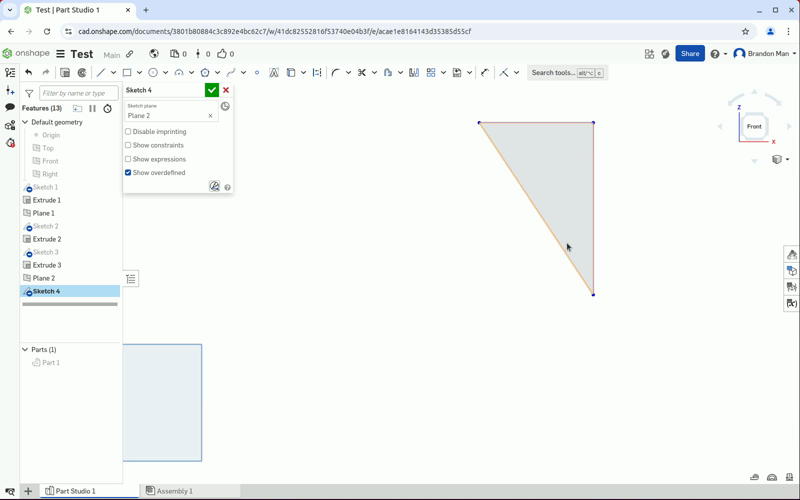
scroll(6)
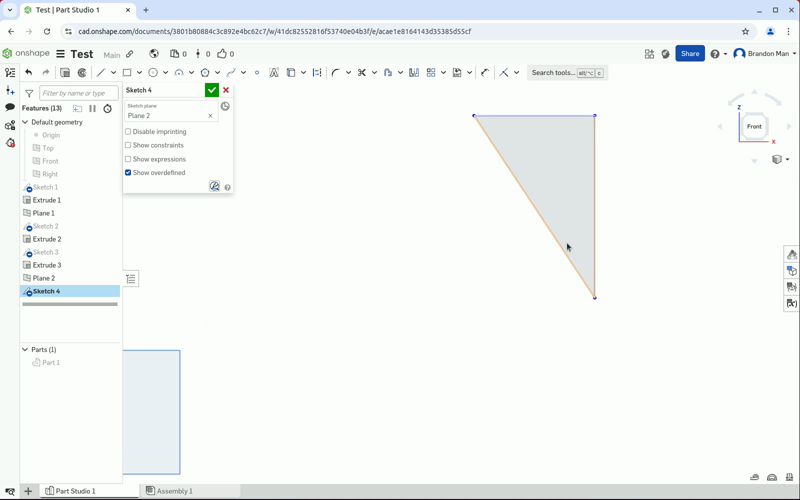
scroll(6)
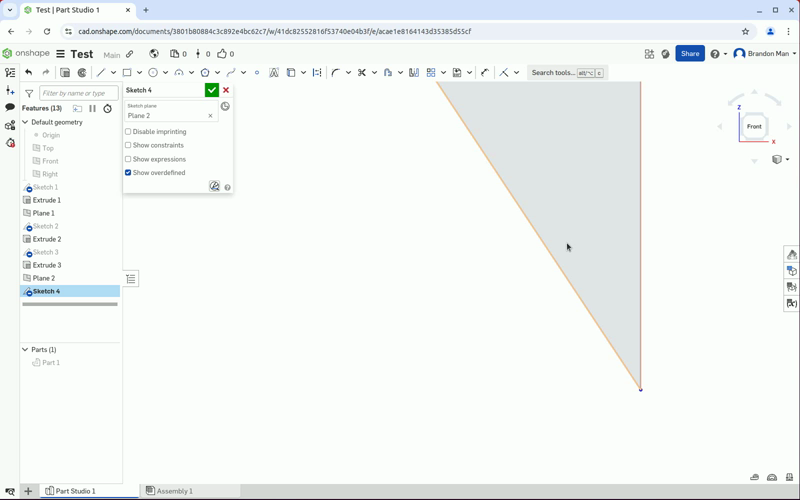
click(567, 242)
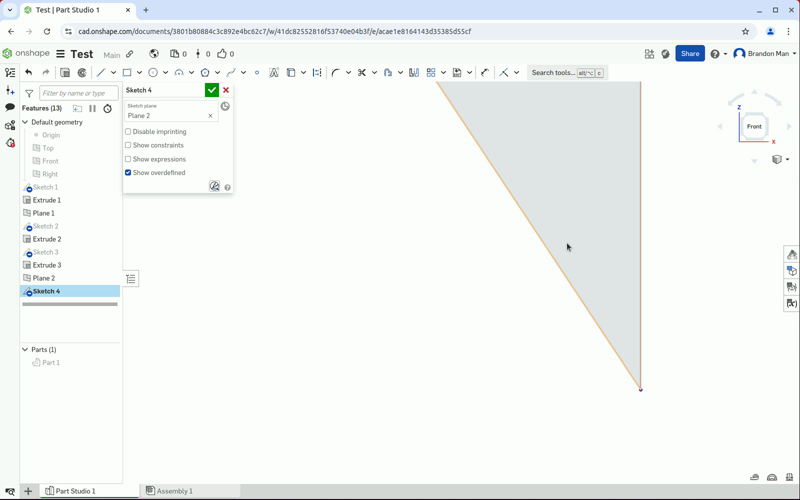
scroll(-6)
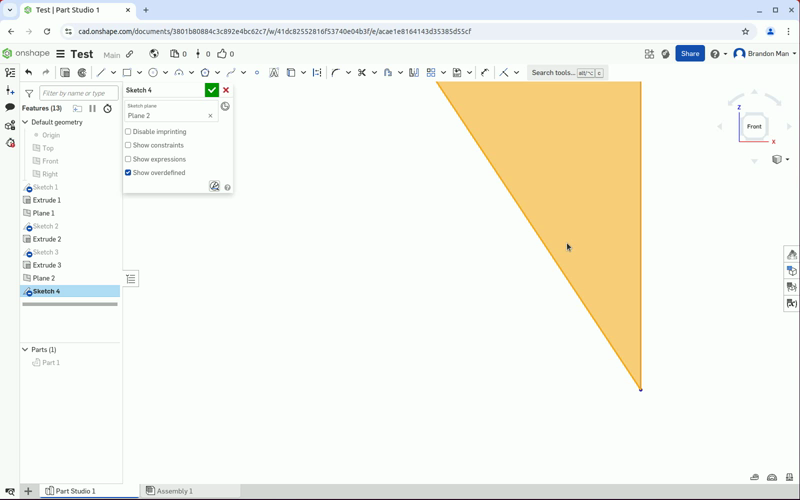
scroll(-6)
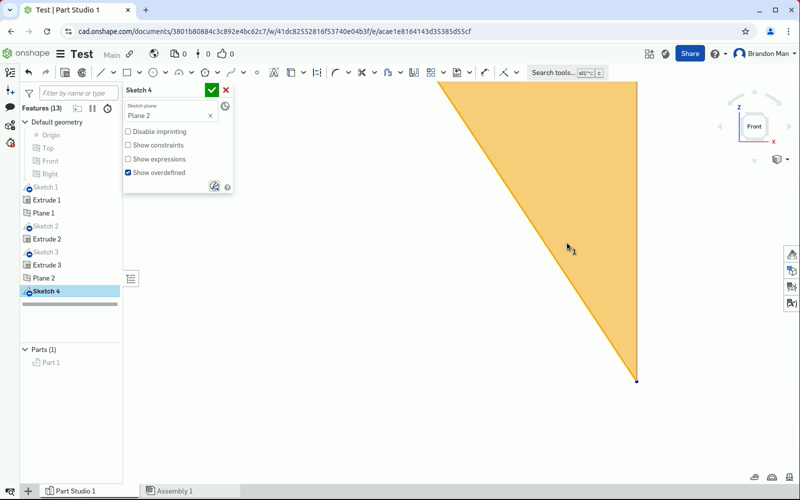
scroll(-6)
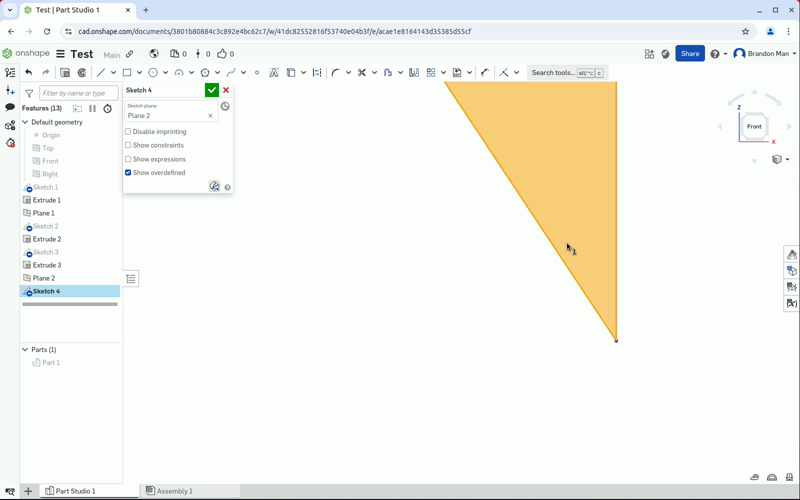
scroll(-6)
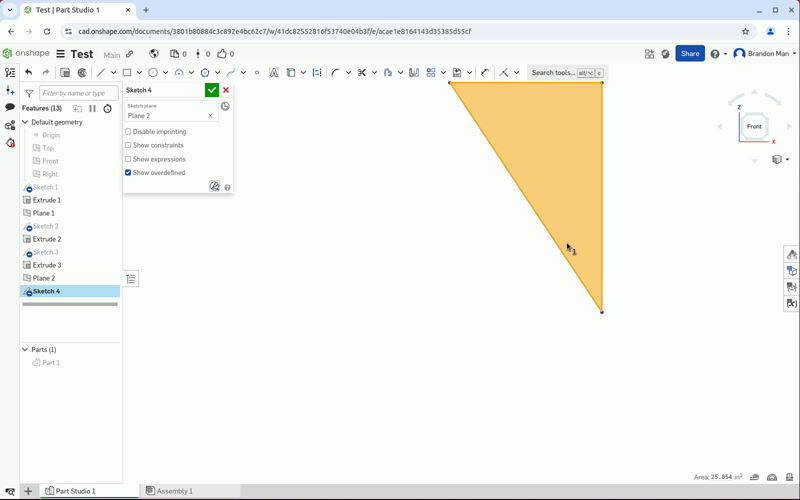
scroll(-6)
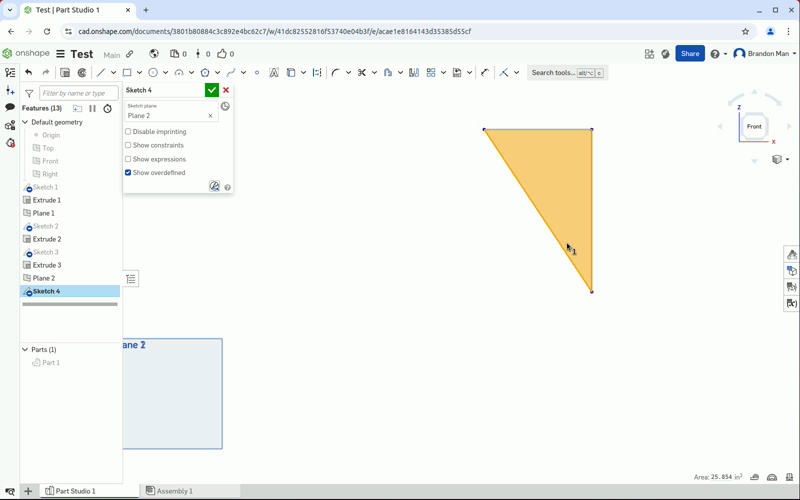
scroll(-6)
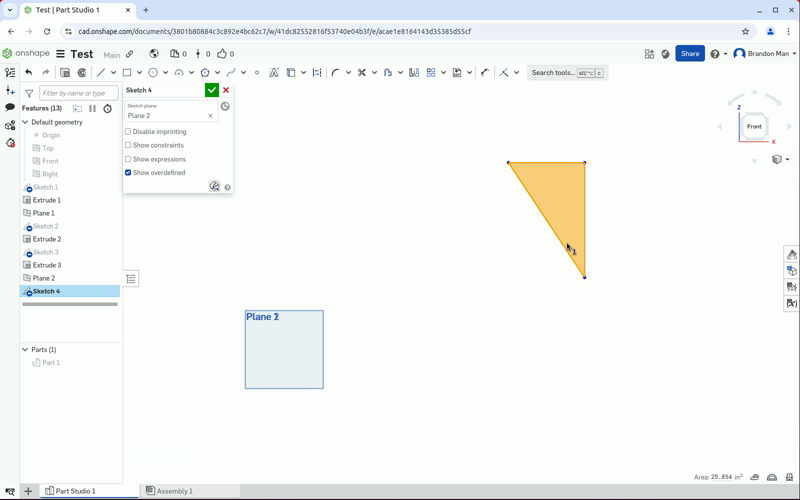
scroll(-6)
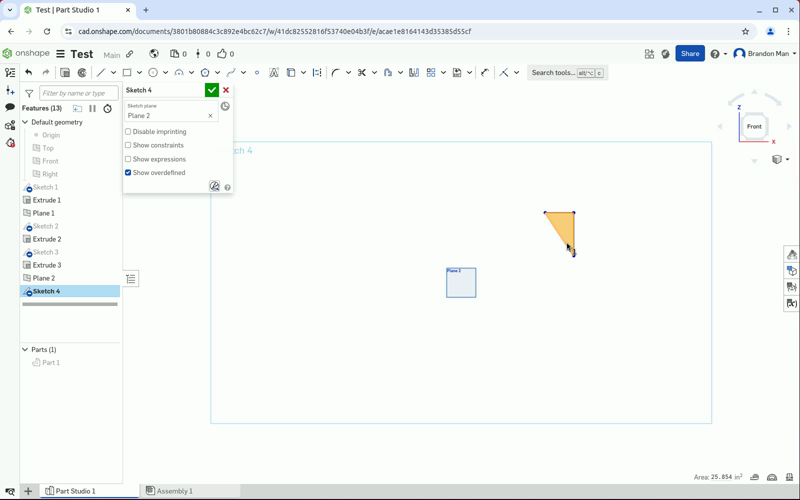
mouse_move(73, 352)
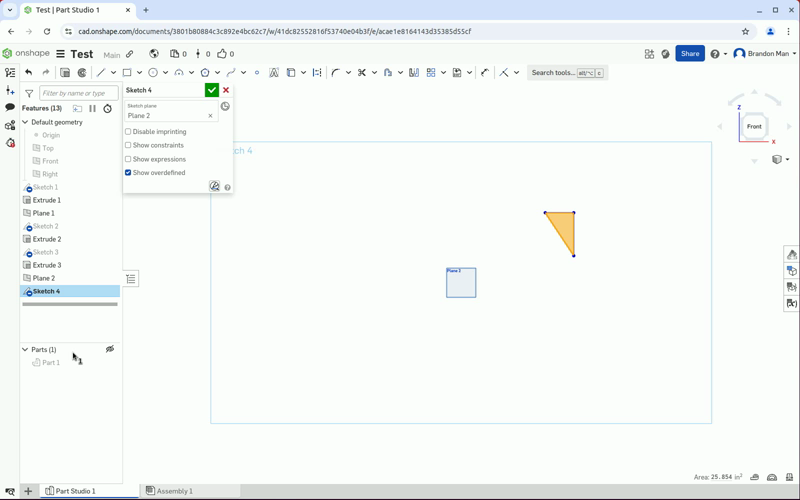
key(shift+y)
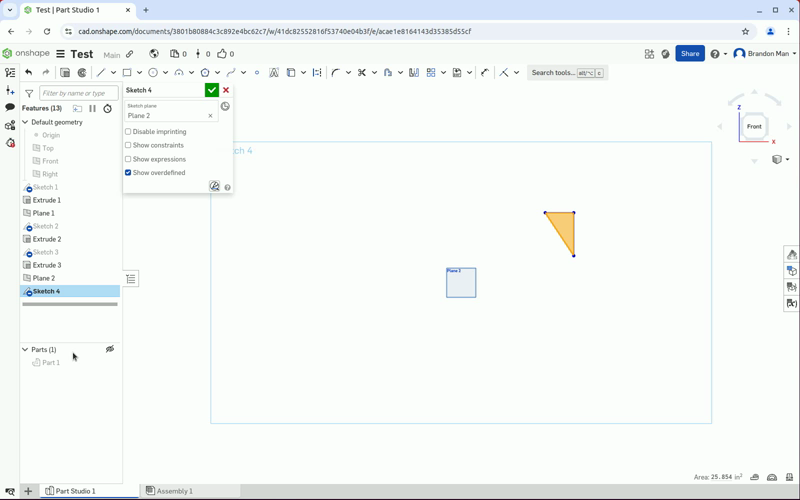
key(shift+e)
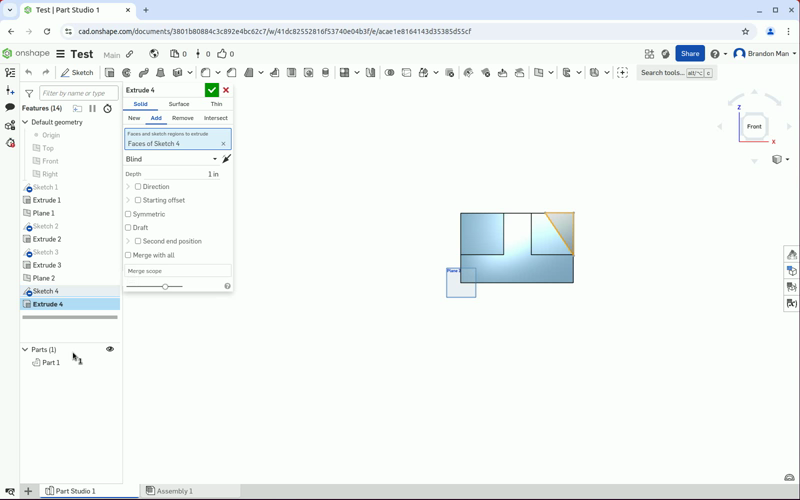
mouse_move(143, 106)
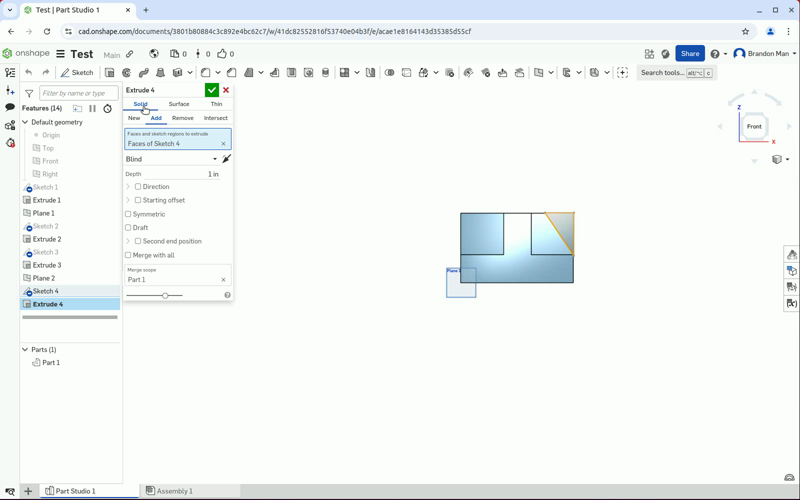
click(143, 106)
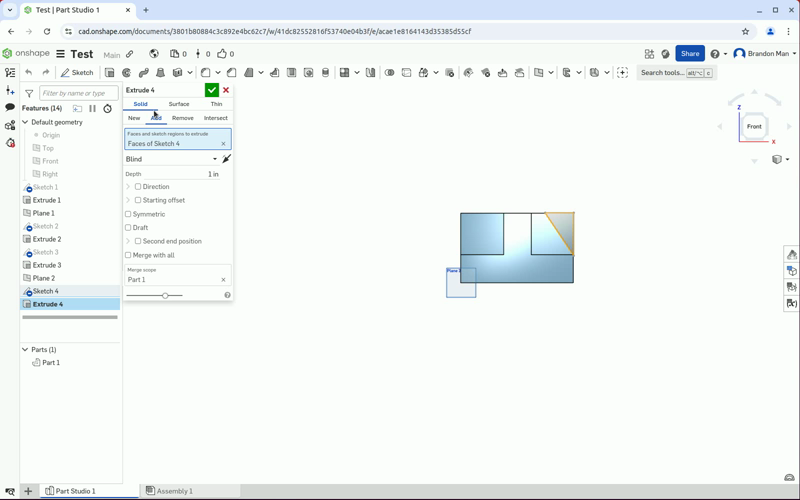
mouse_move(186, 120)
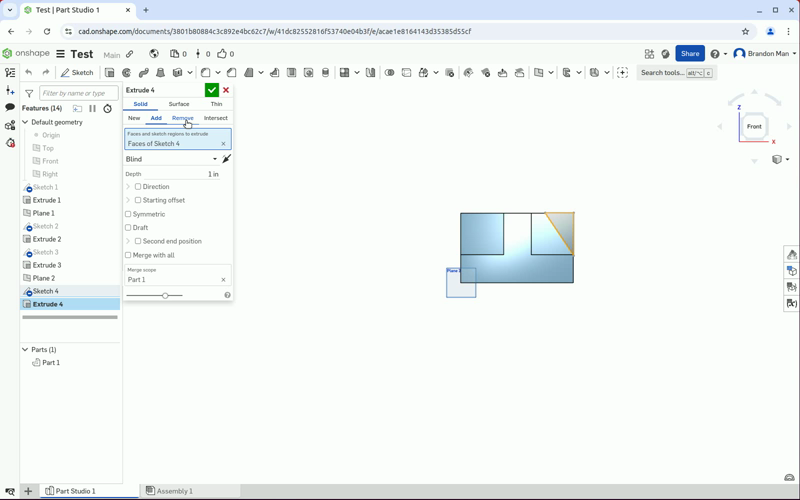
click(186, 120)
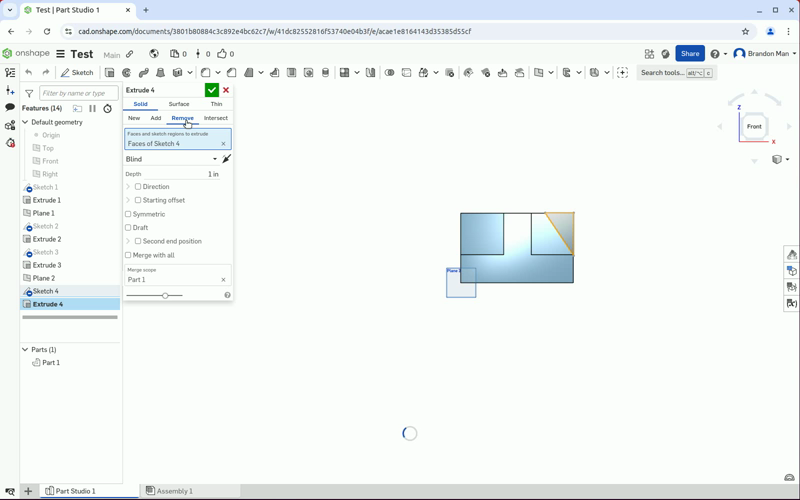
key(tab, 4)
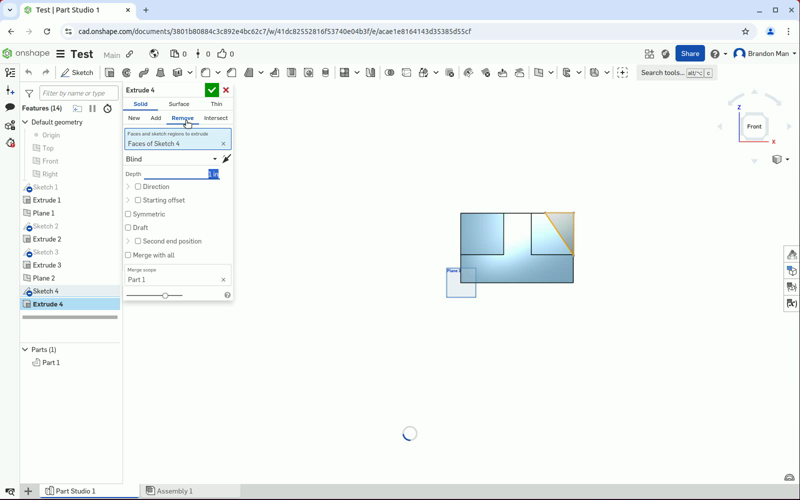
text(5.777)
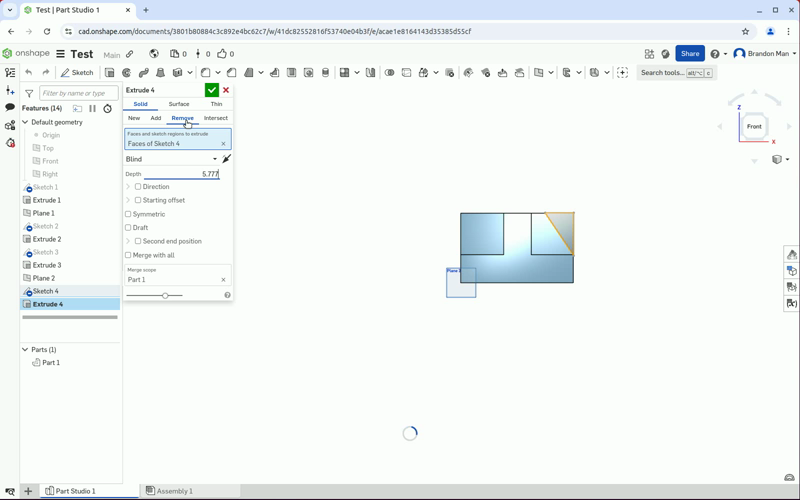
key(tab, 6)
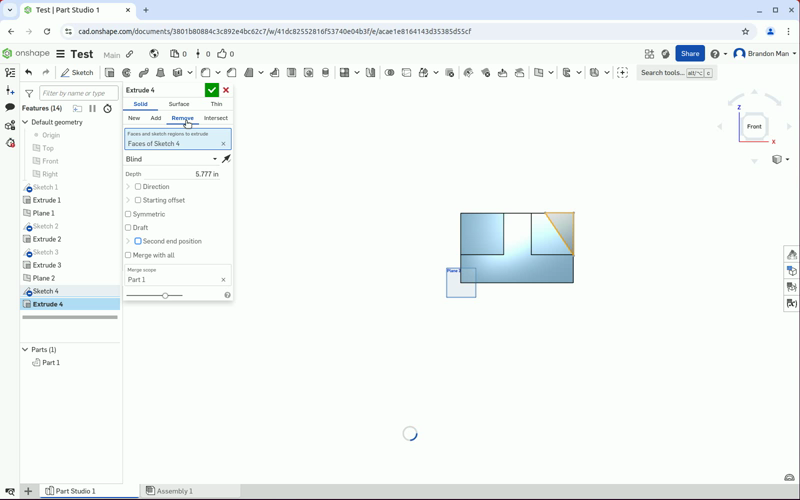
key(space)
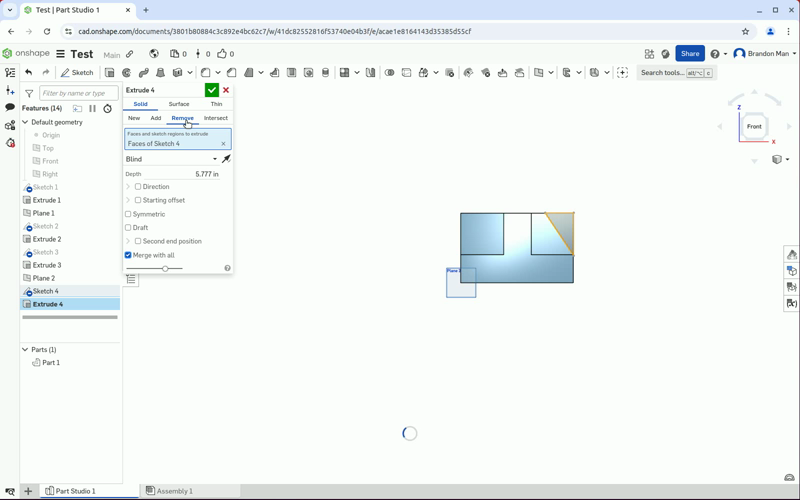
key(enter)
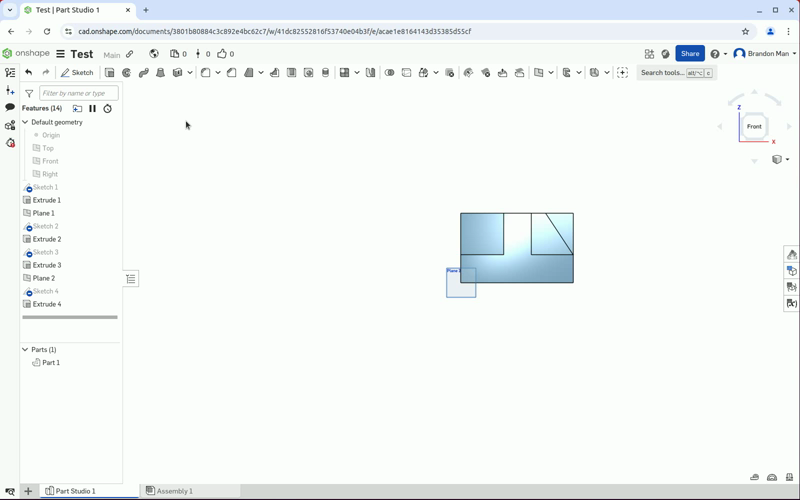
key(shift+h)
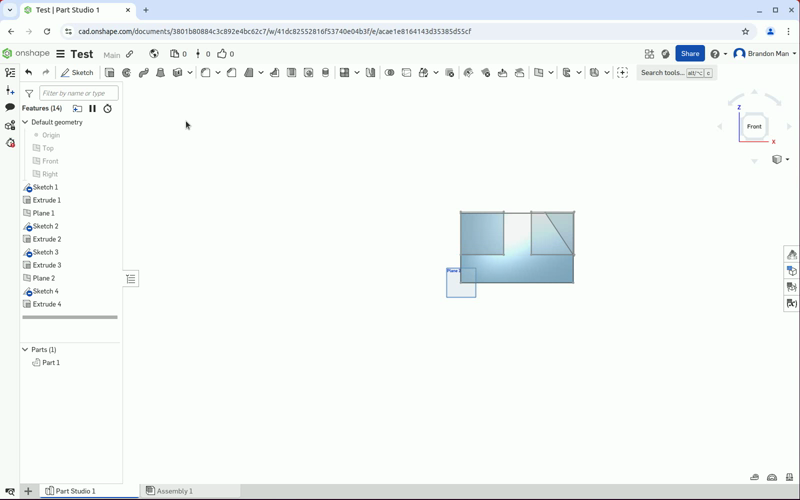
key(shift+h)
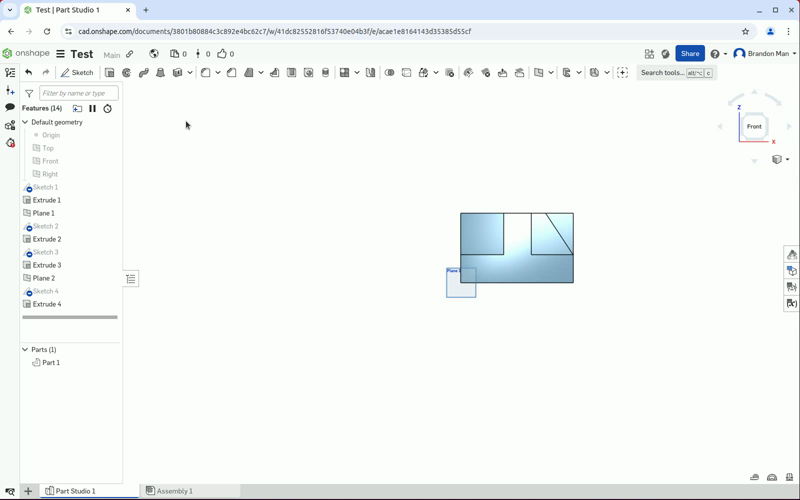
mouse_move(73, 189)
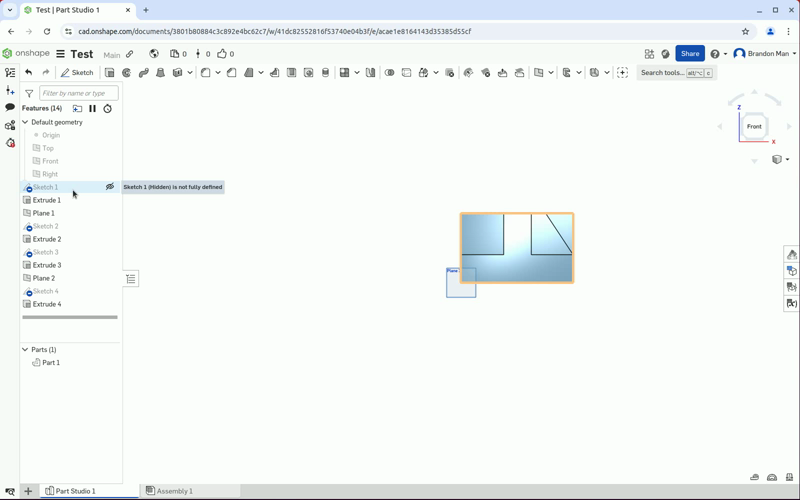
click(73, 189)
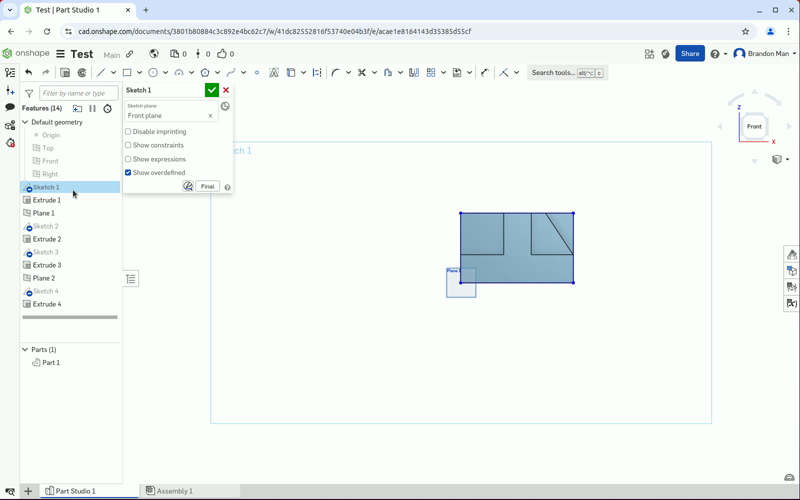
mouse_move(229, 92)
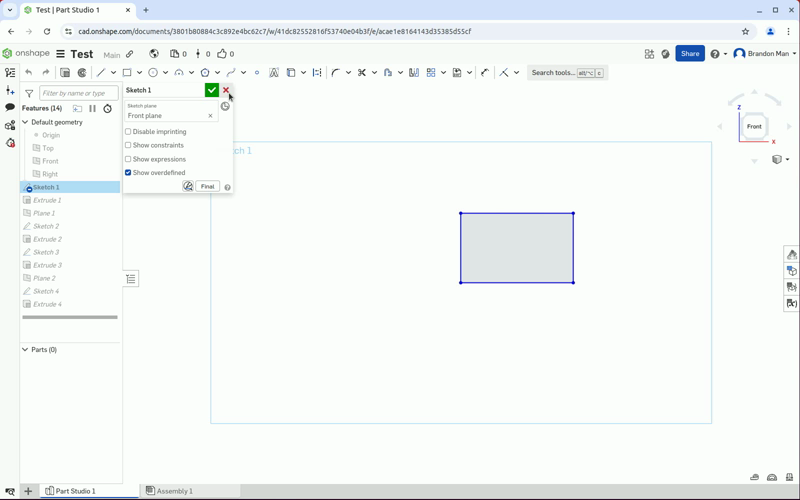
click(229, 92)
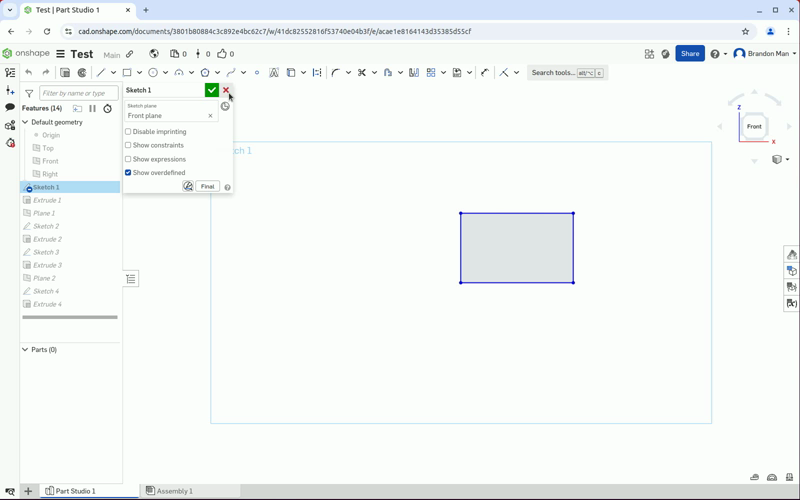
mouse_move(73, 352)
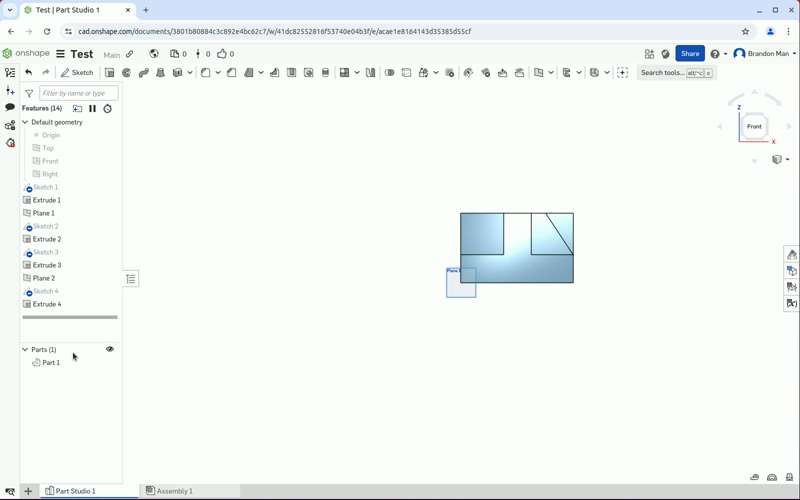
key(y)
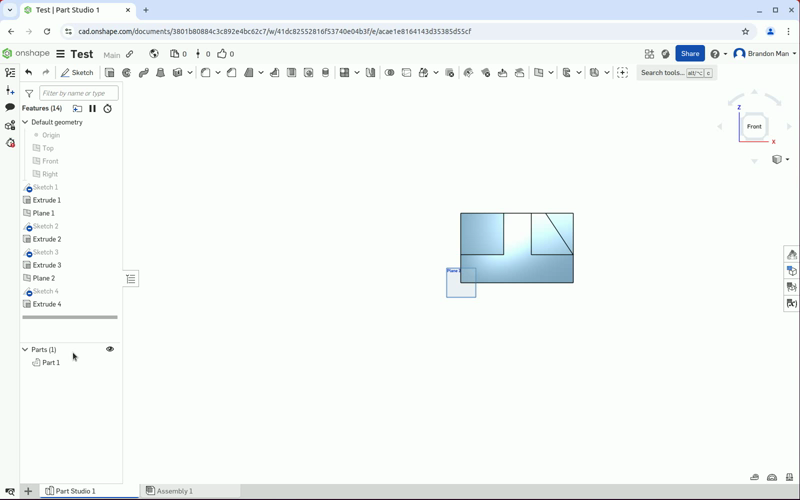
key(shift+p)
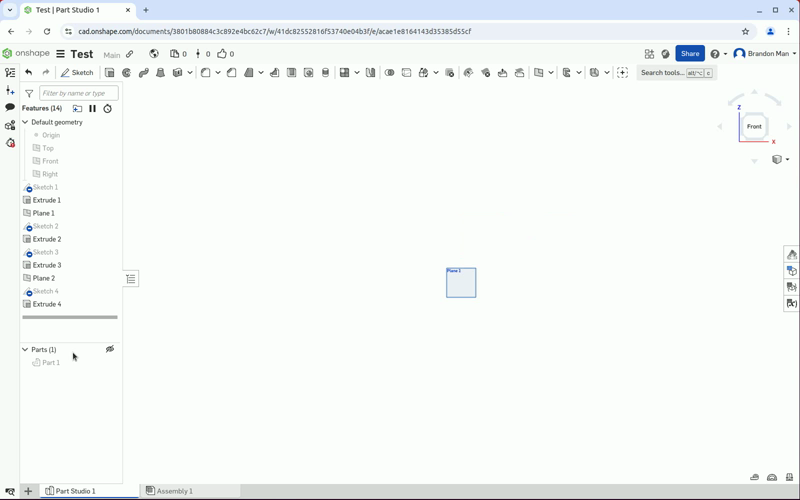
key(space)
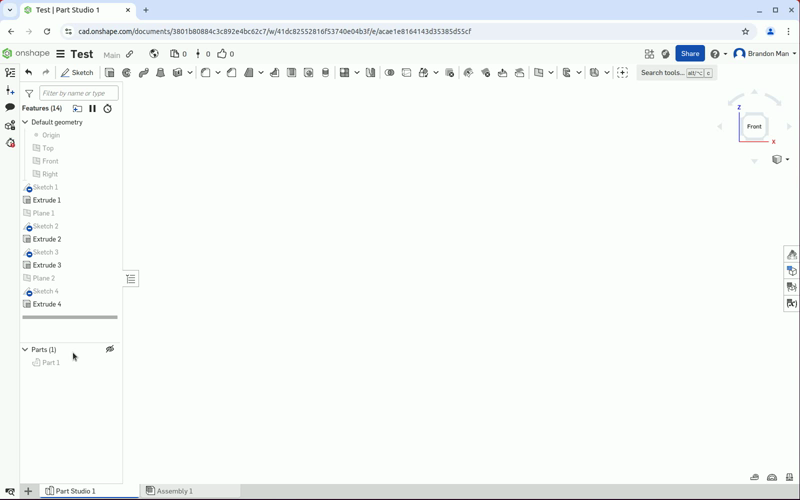
key_down(shift)
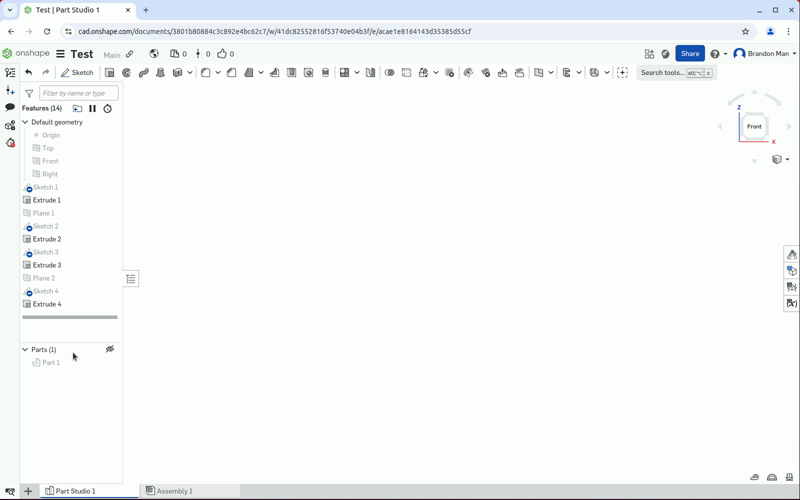
key(left)
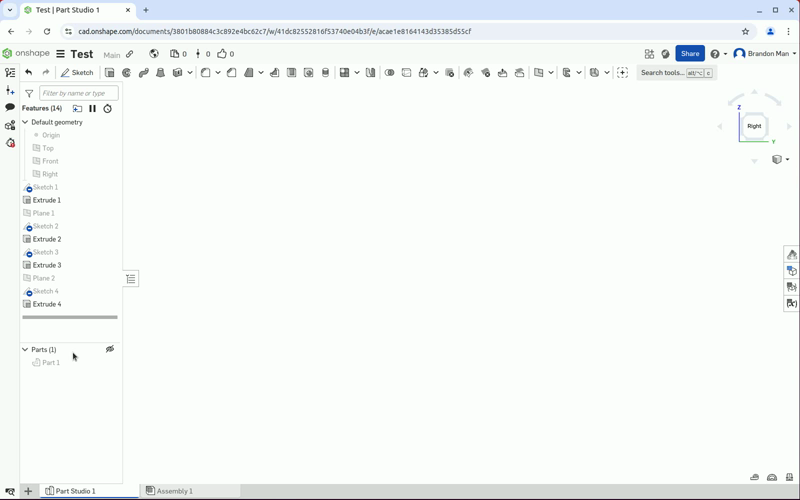
key_up(shift)
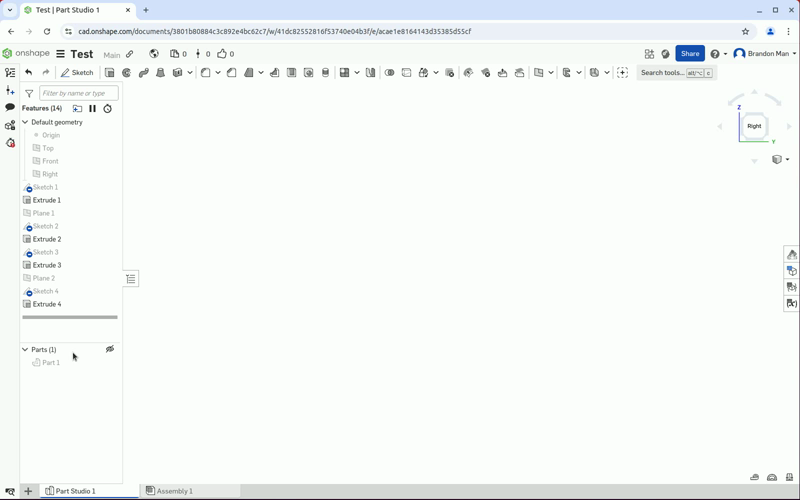
mouse_move(73, 352)
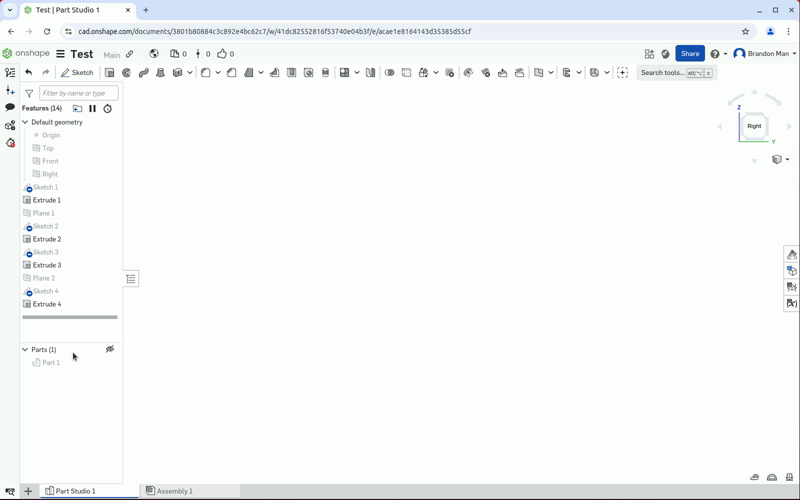
key(shift+y)
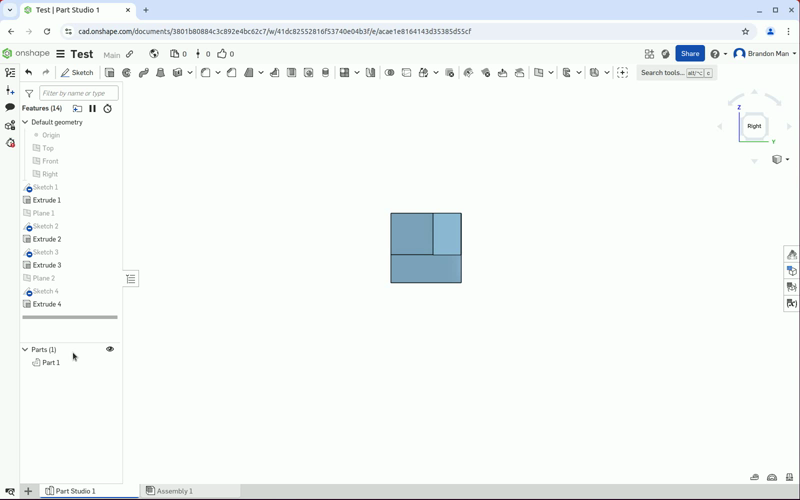
mouse_move(541, 75)
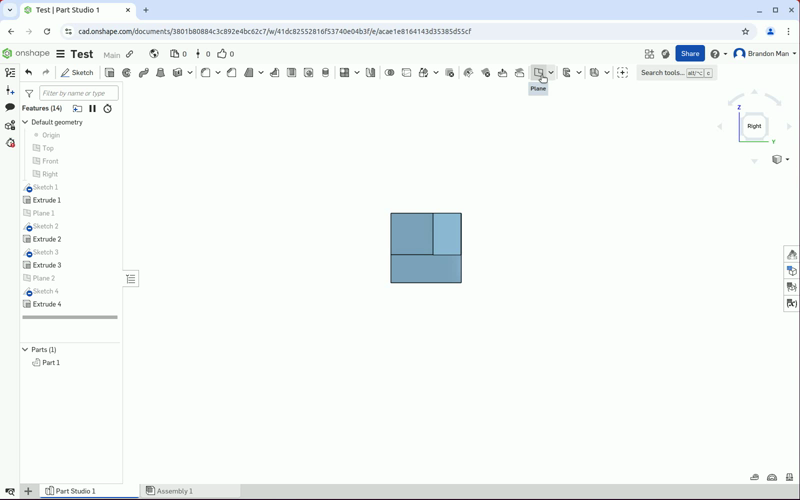
click(541, 75)
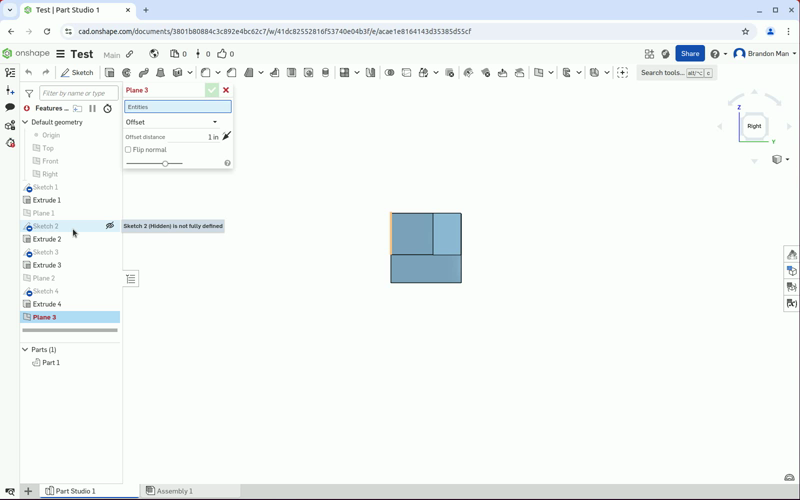
scroll(3)
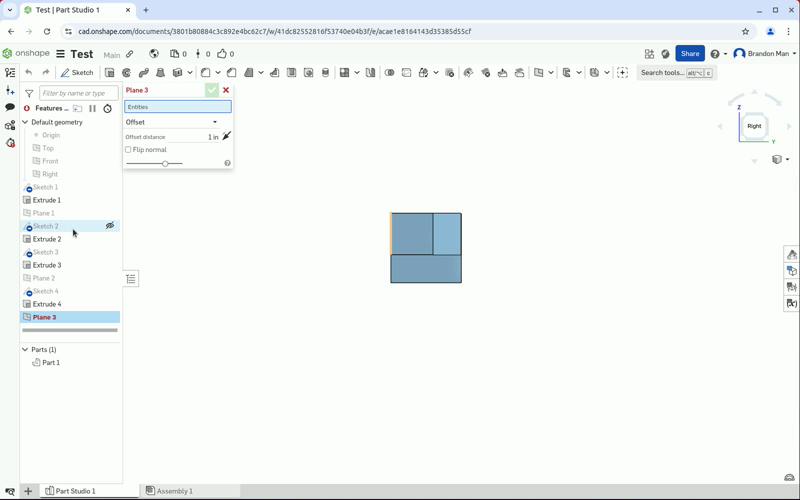
mouse_move(73, 176)
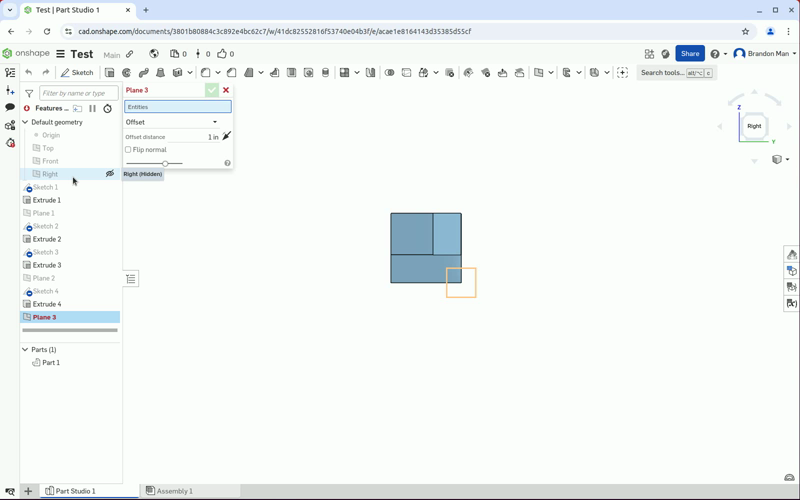
click(73, 176)
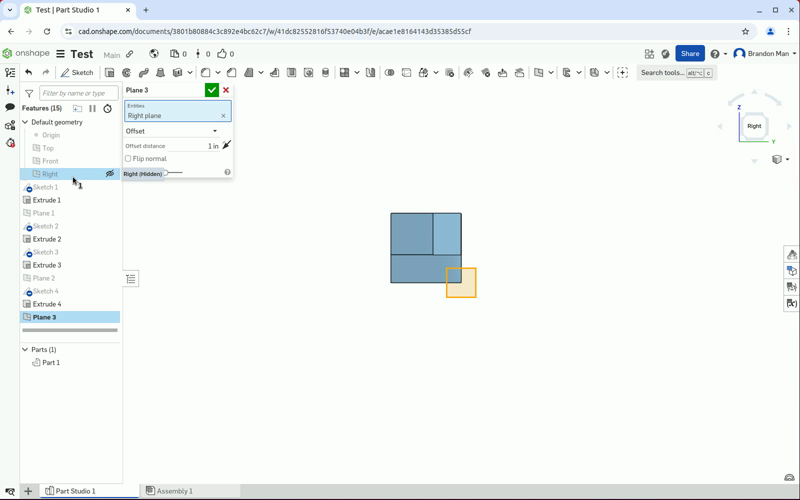
key(tab, 2)
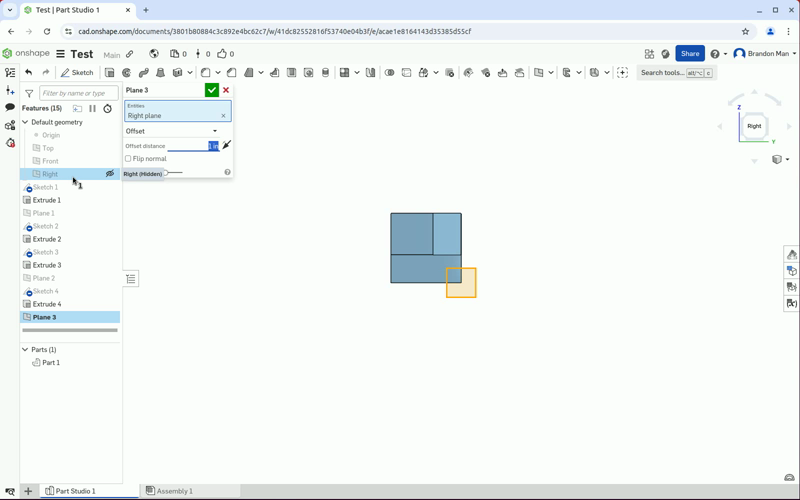
text(14.45)
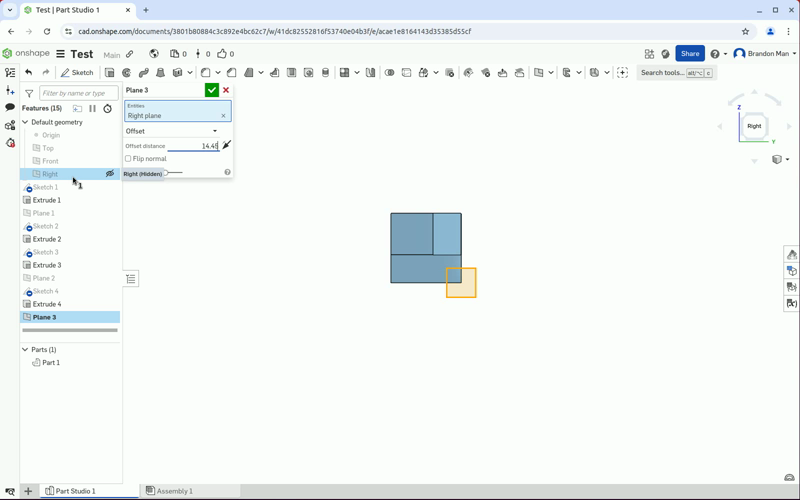
key(enter, 2)
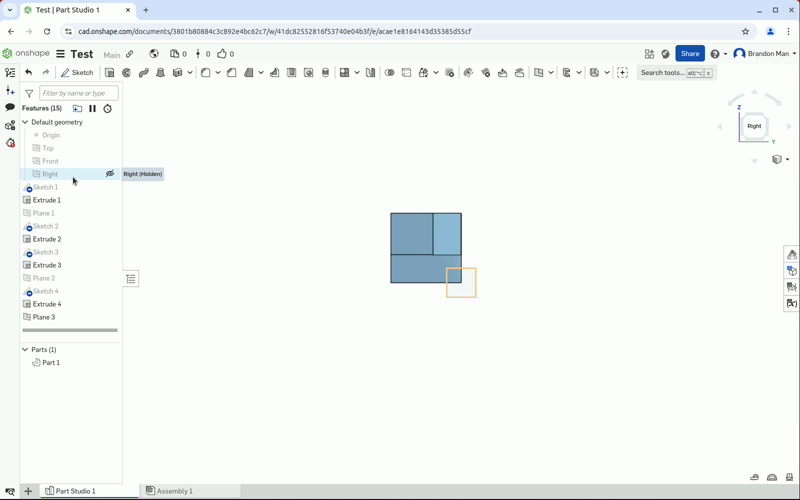
key(shift+s)
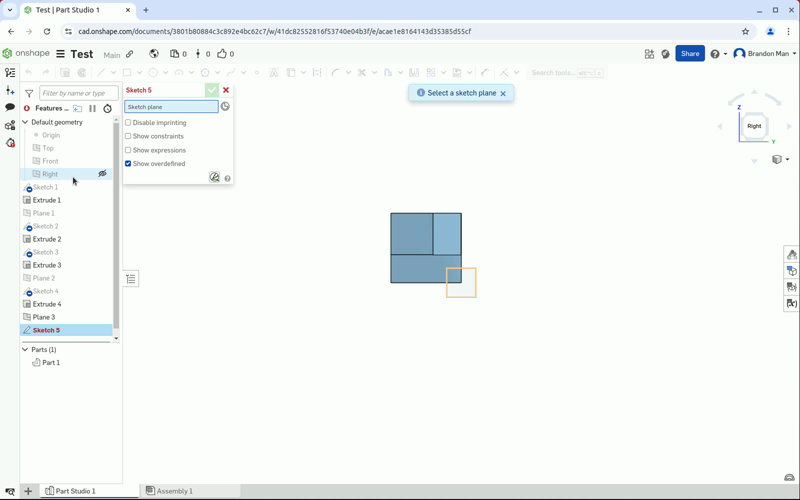
mouse_move(69, 319)
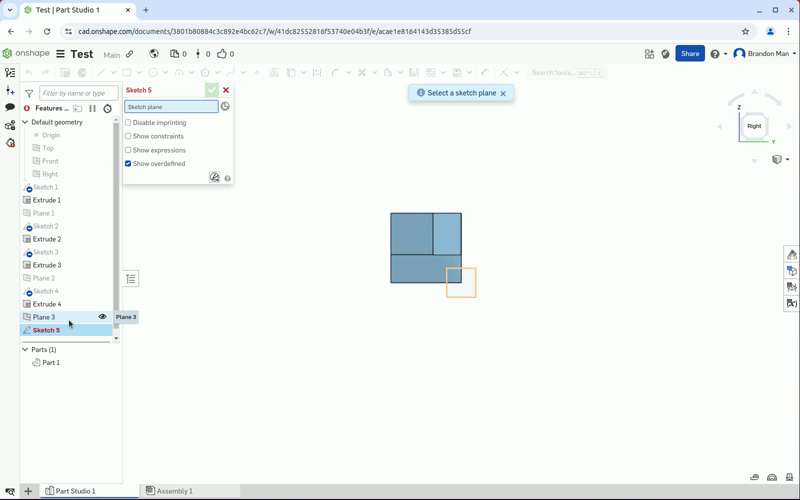
click(69, 319)
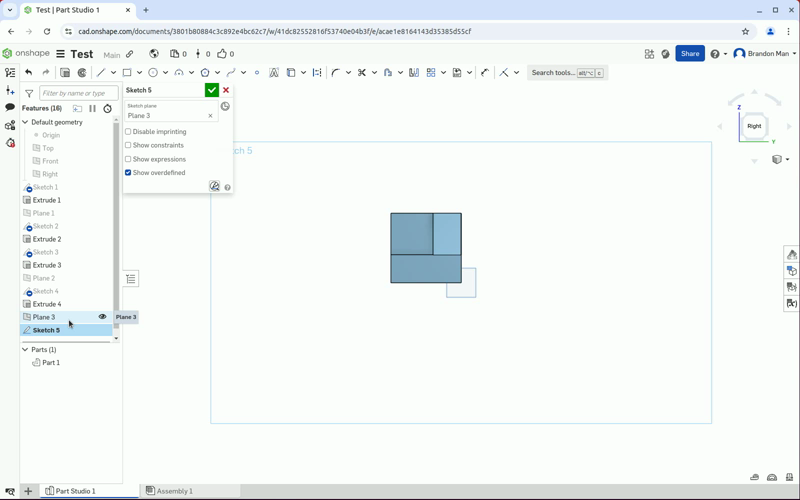
mouse_move(73, 352)
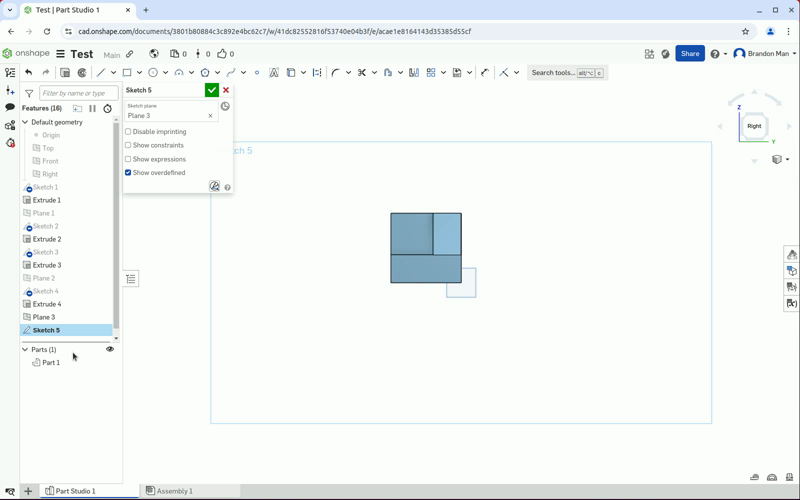
key(y)
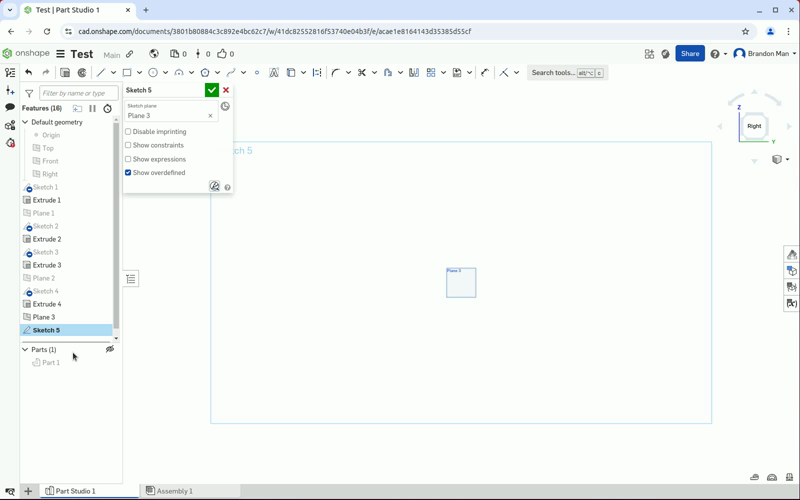
key(l)
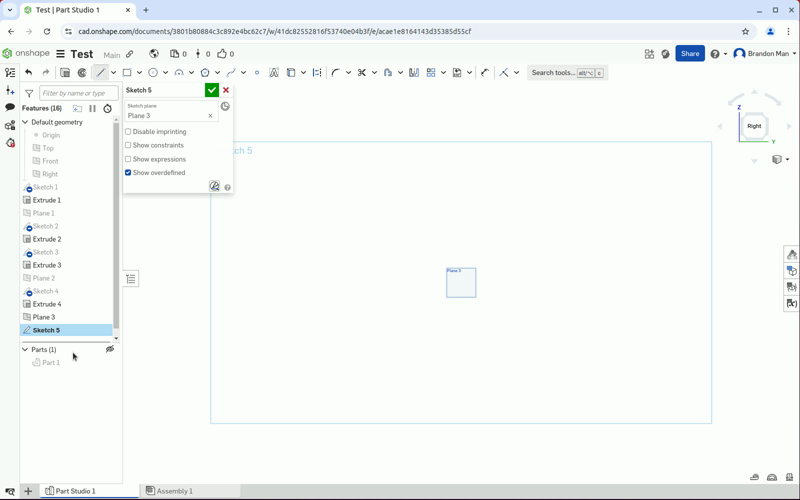
key_down(shift)
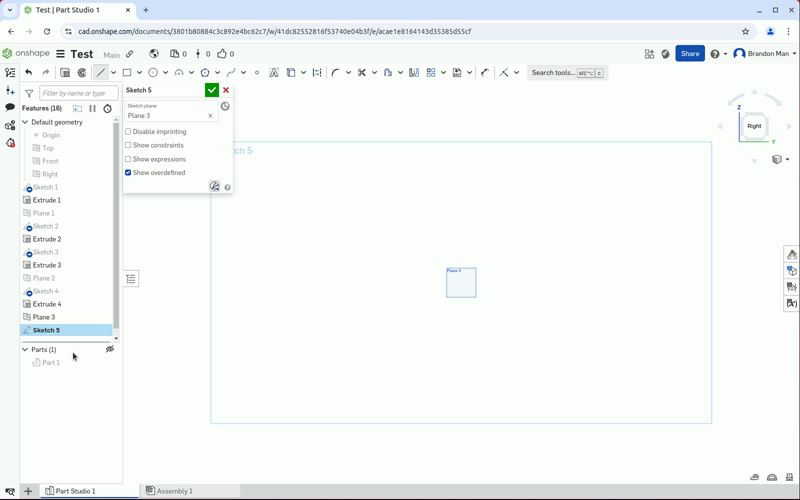
mouse_move(390, 254)
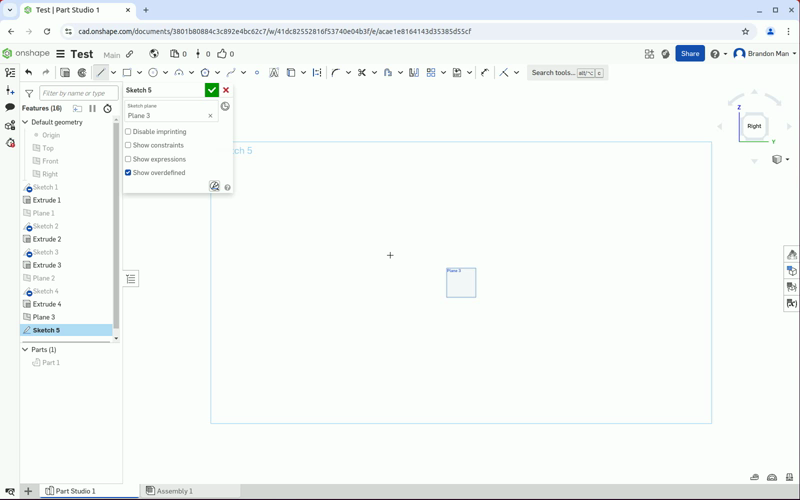
click(390, 254)
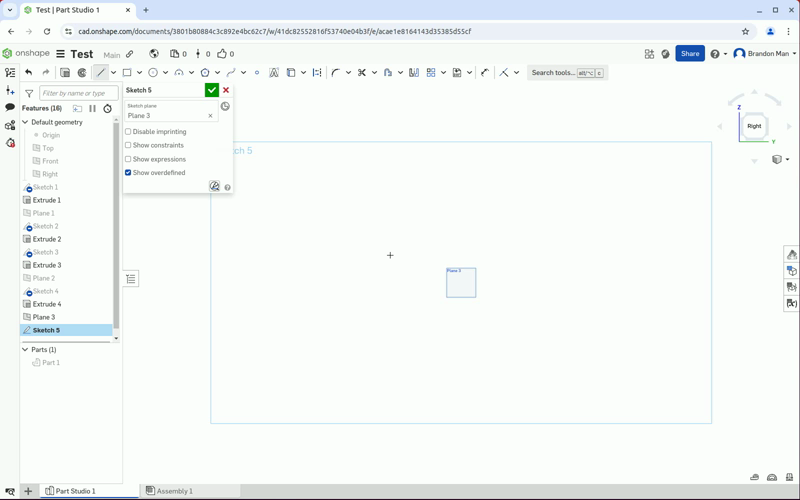
key_up(shift)
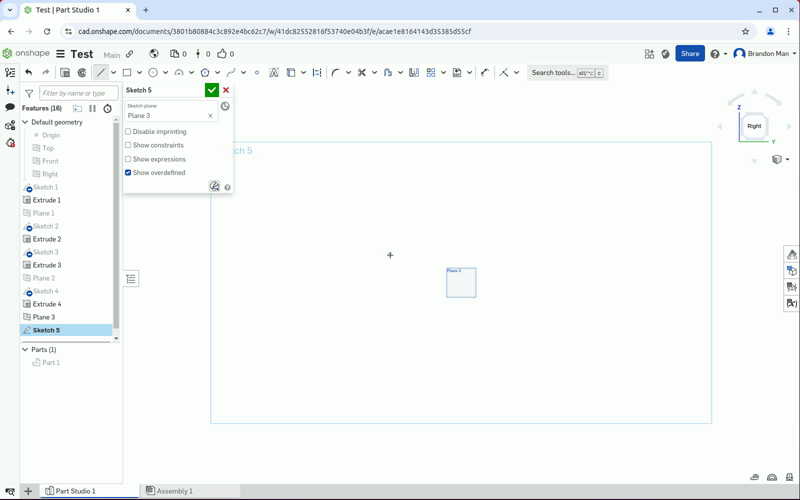
key_down(shift)
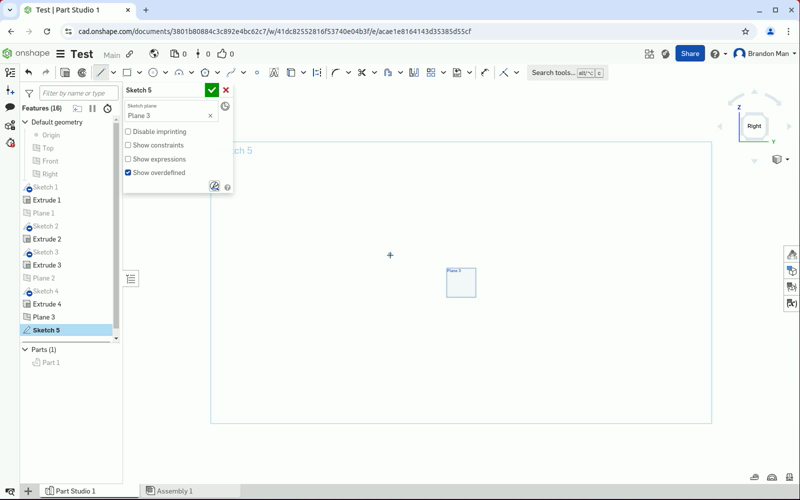
mouse_move(433, 211)
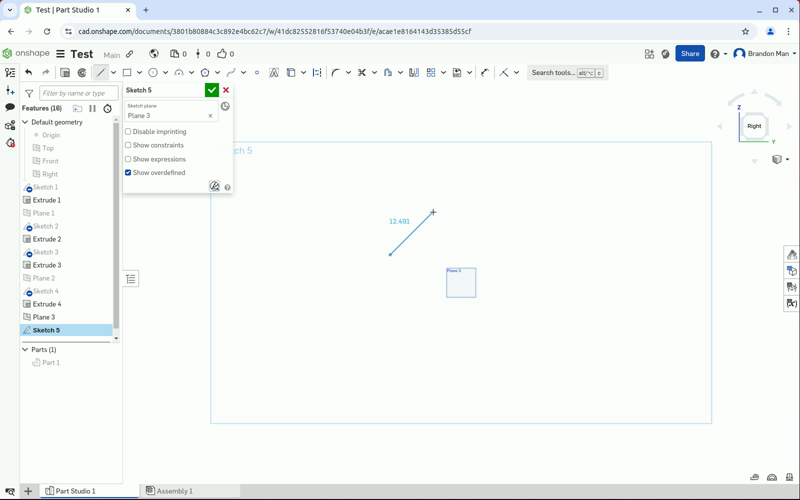
click(433, 211)
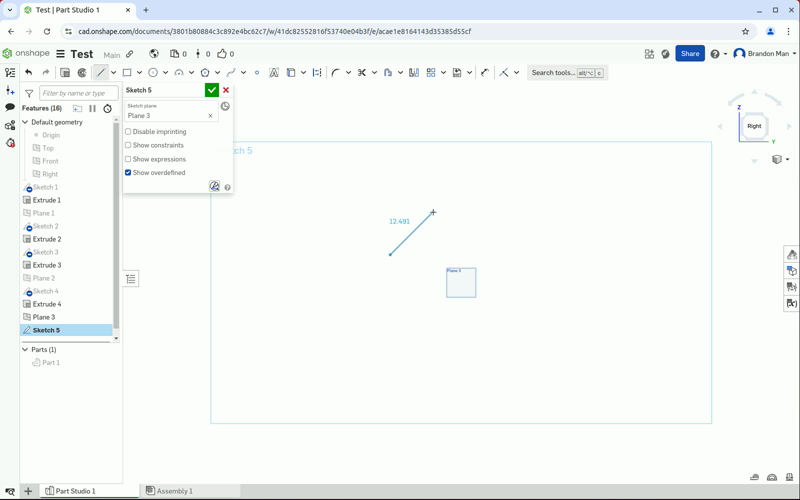
key_up(shift)
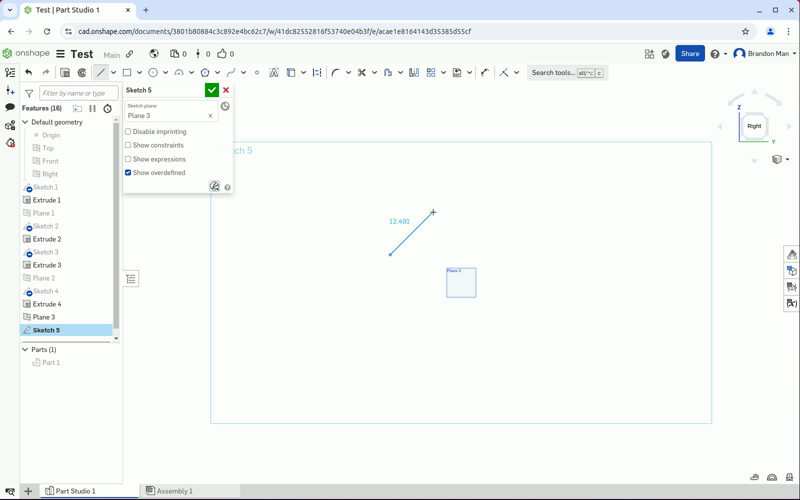
key_down(shift)
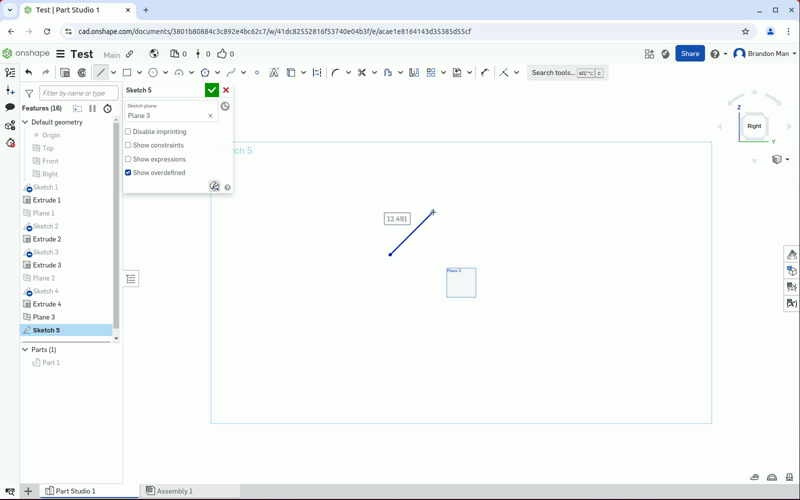
mouse_move(463, 211)
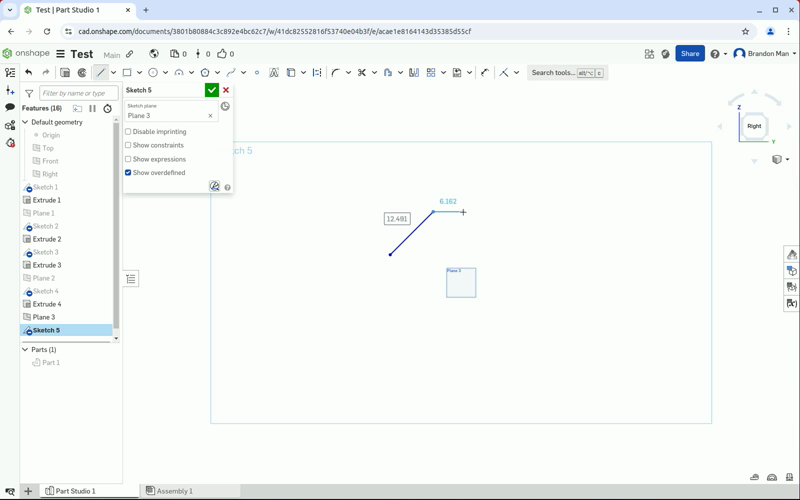
mouse_move(390, 211)
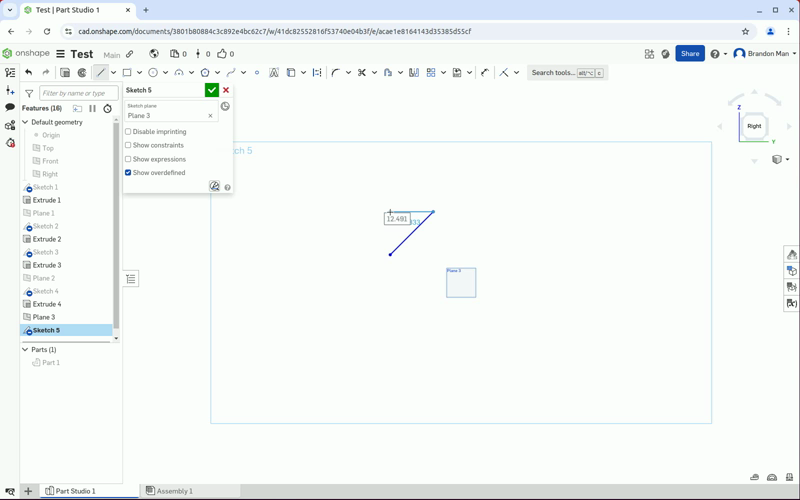
click(390, 211)
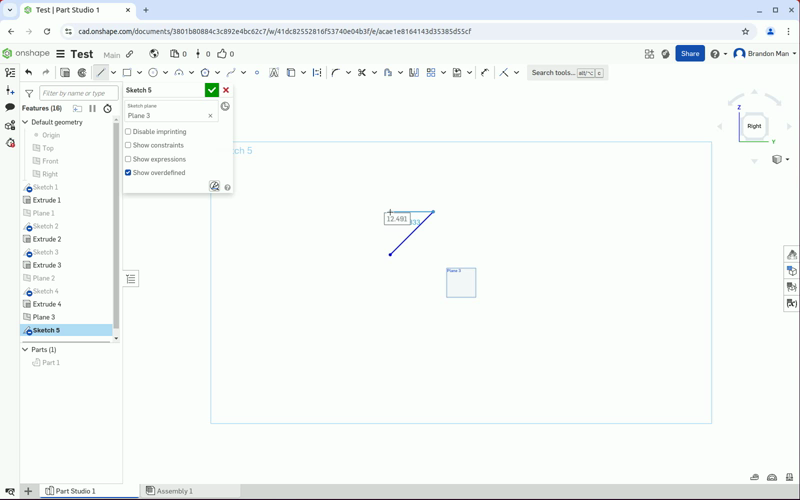
key_up(shift)
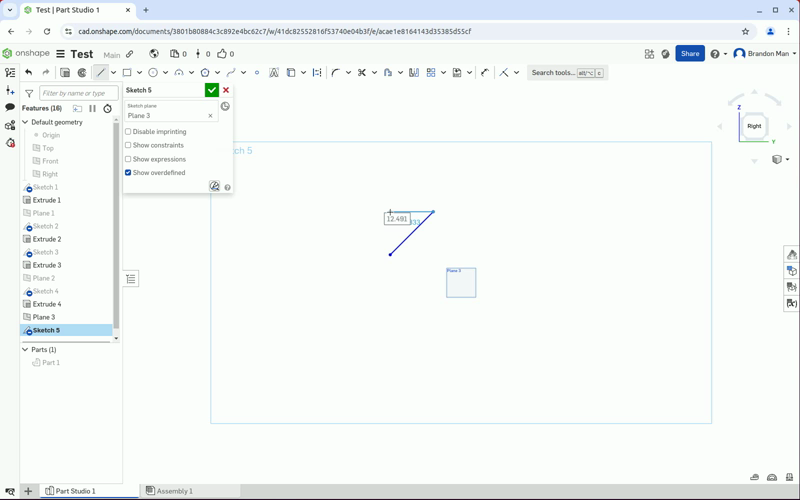
mouse_move(420, 211)
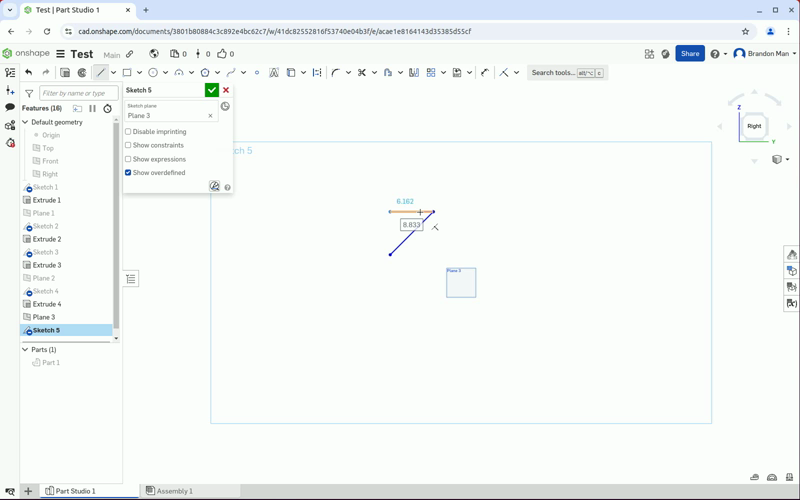
key_down(shift)
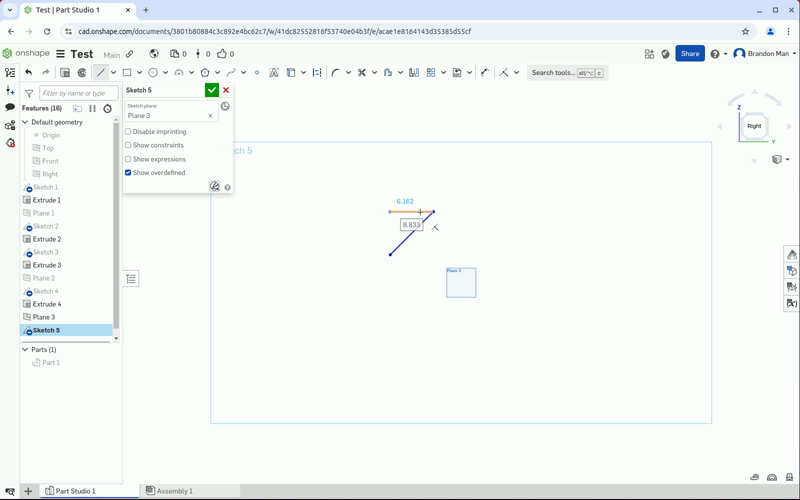
mouse_move(390, 254)
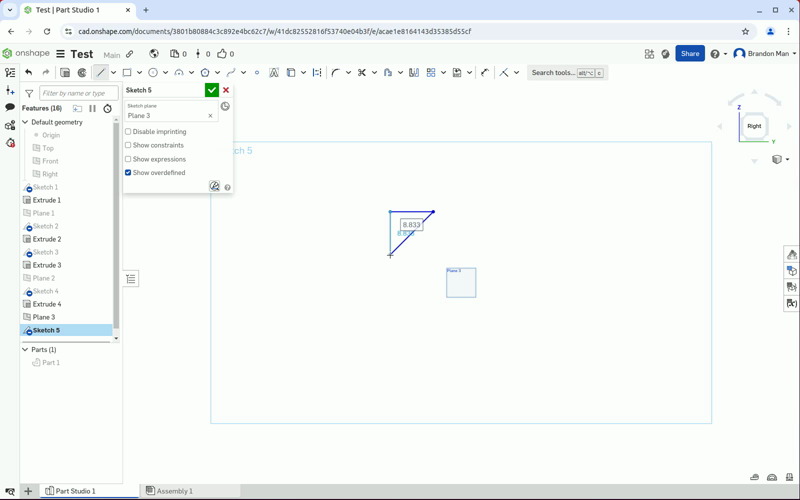
key_up(shift)
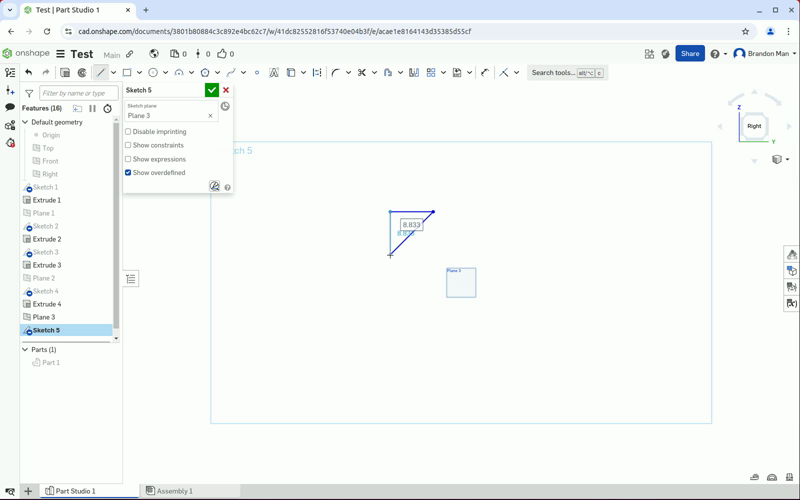
click(390, 254)
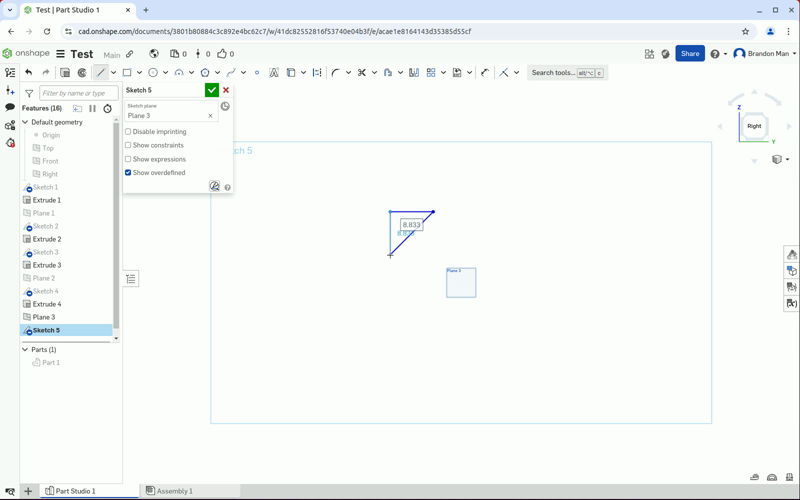
key(esc)
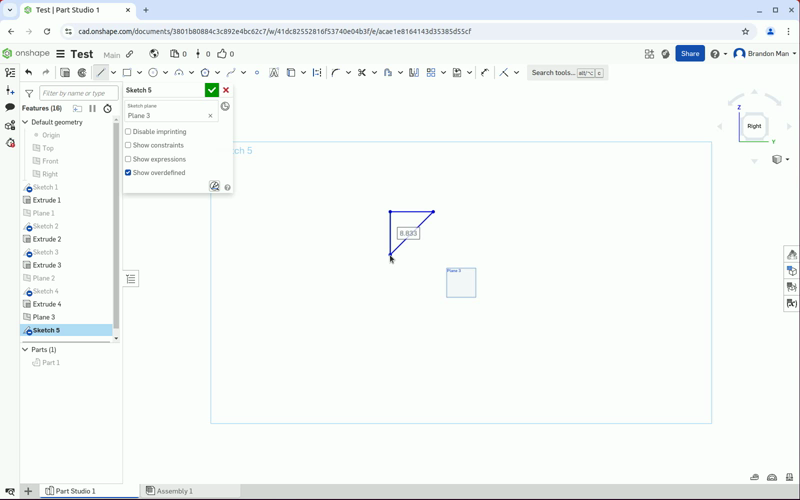
mouse_move(425, 216)
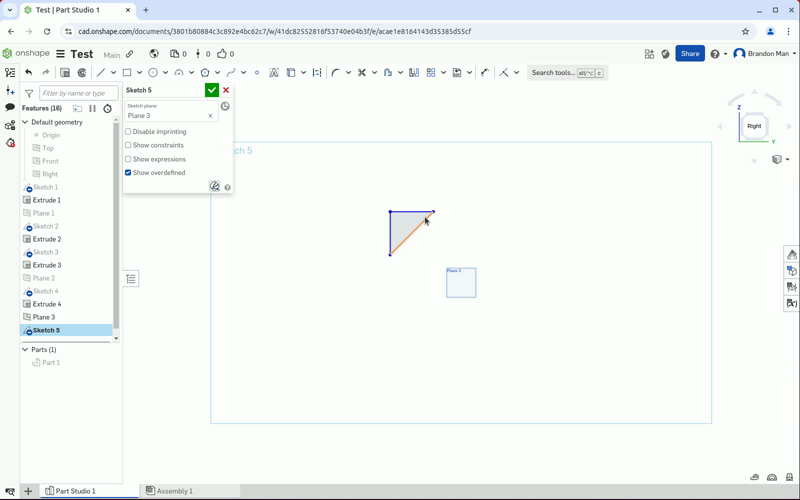
scroll(6)
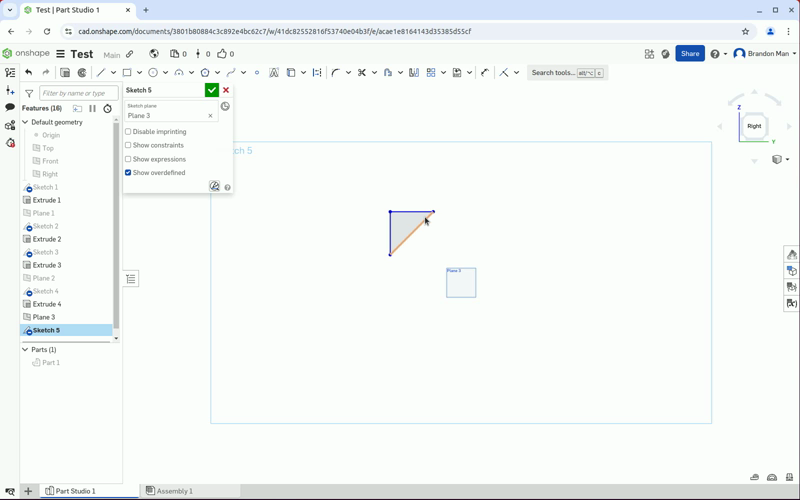
scroll(6)
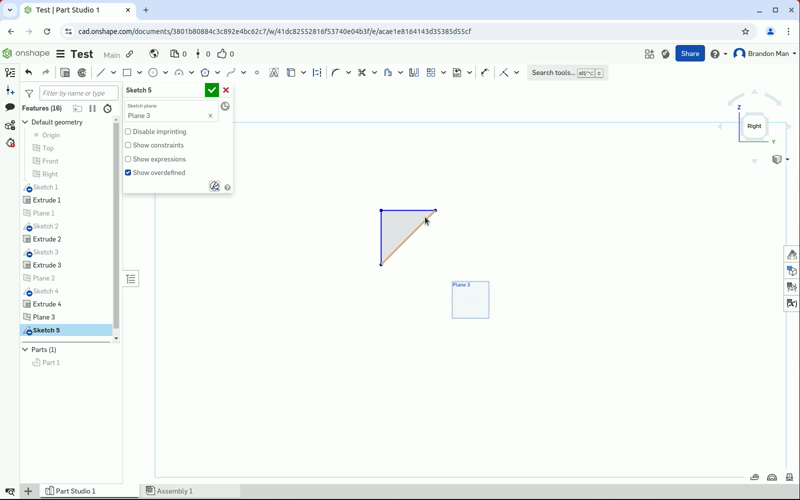
scroll(6)
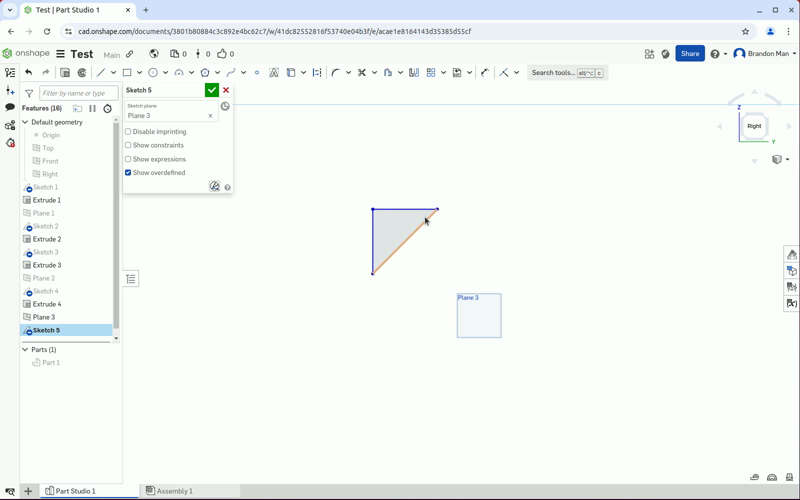
scroll(6)
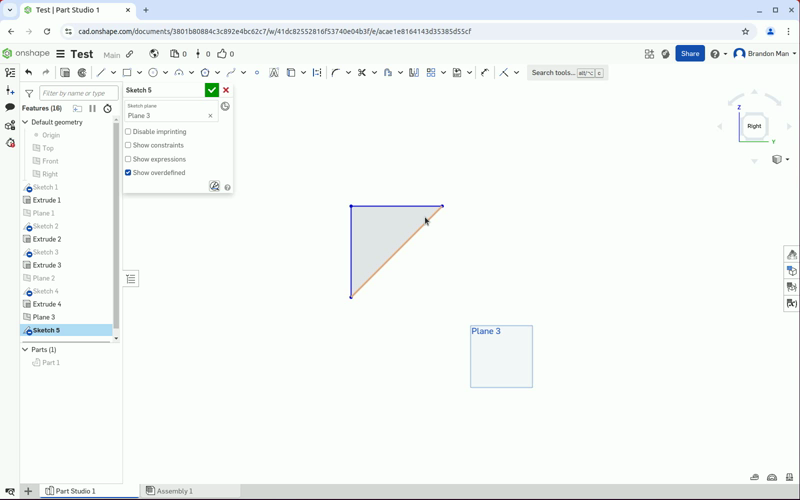
scroll(6)
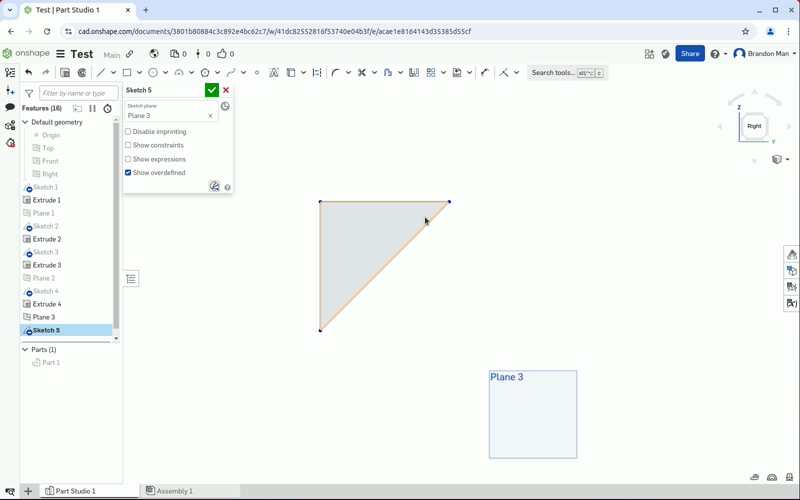
scroll(6)
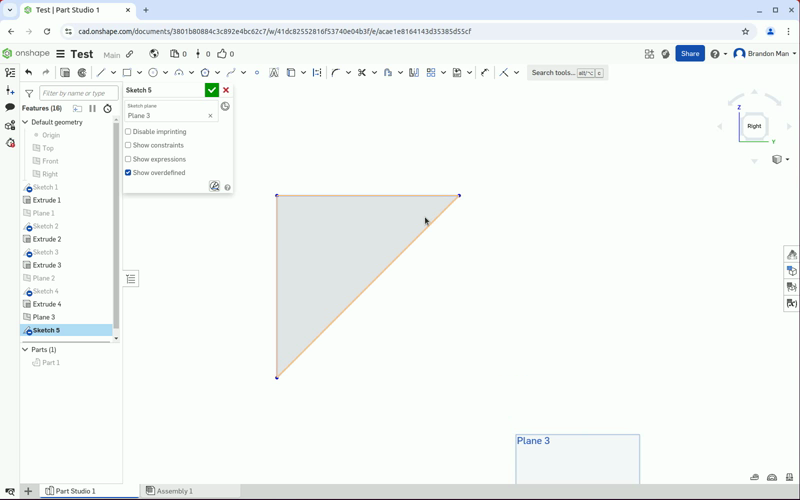
scroll(6)
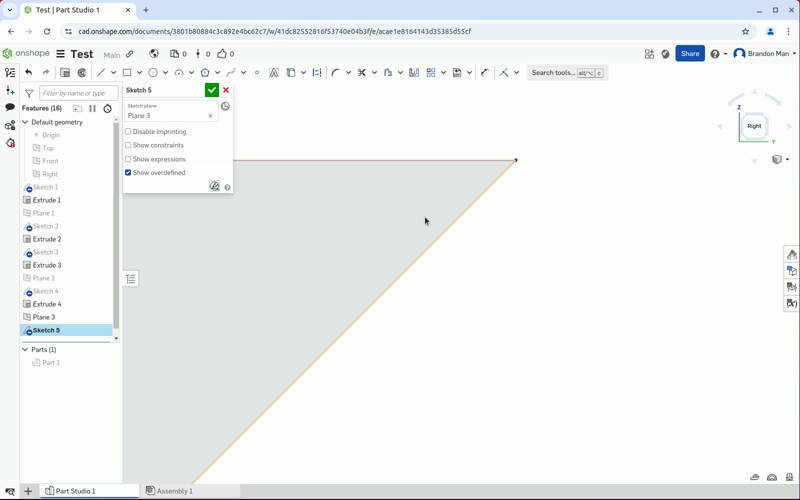
click(425, 216)
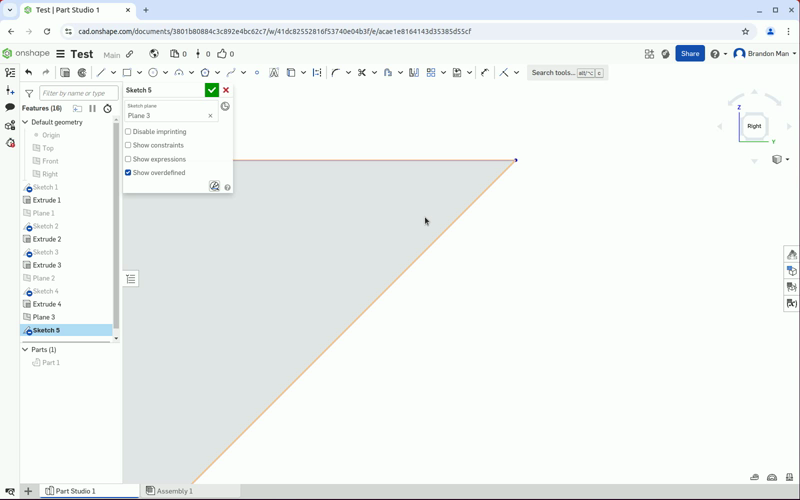
scroll(-6)
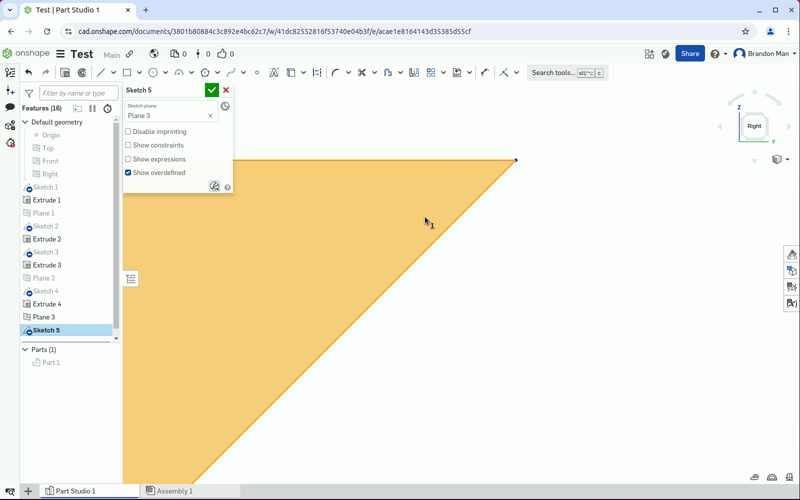
scroll(-6)
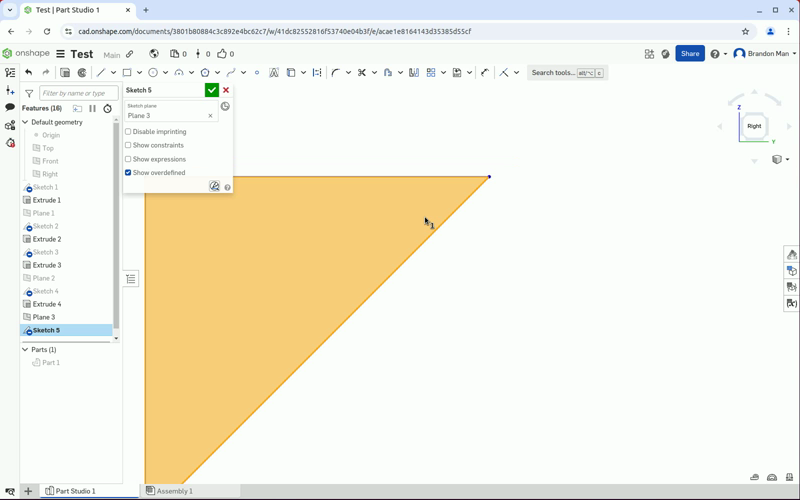
scroll(-6)
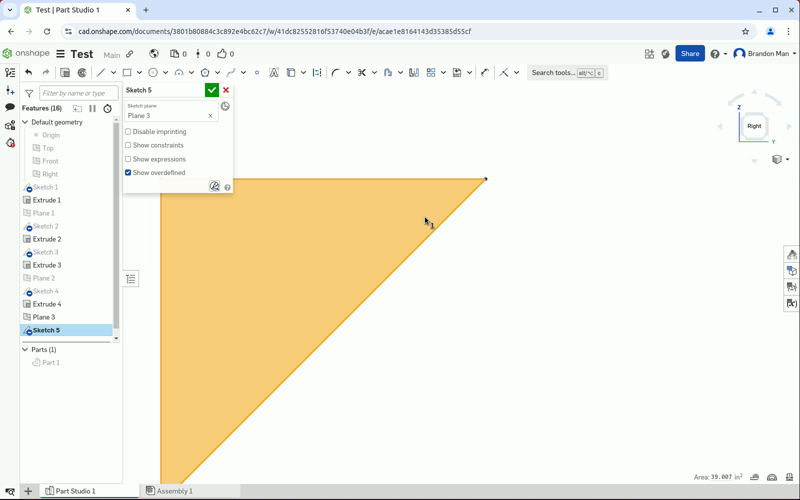
scroll(-6)
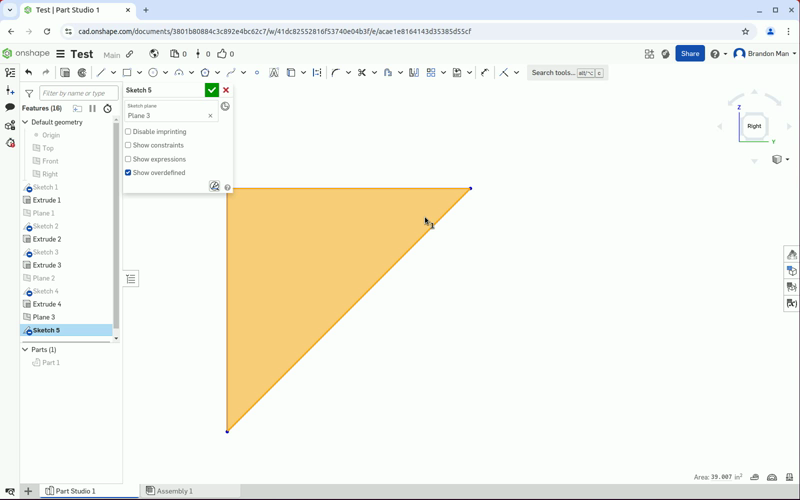
scroll(-6)
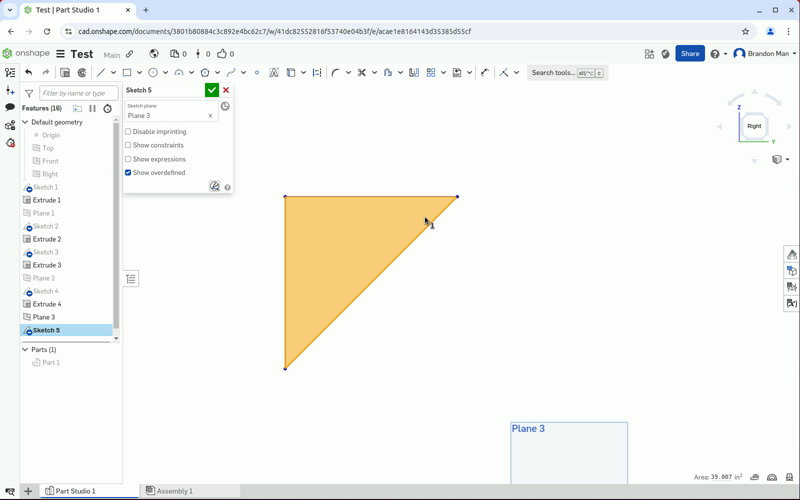
scroll(-6)
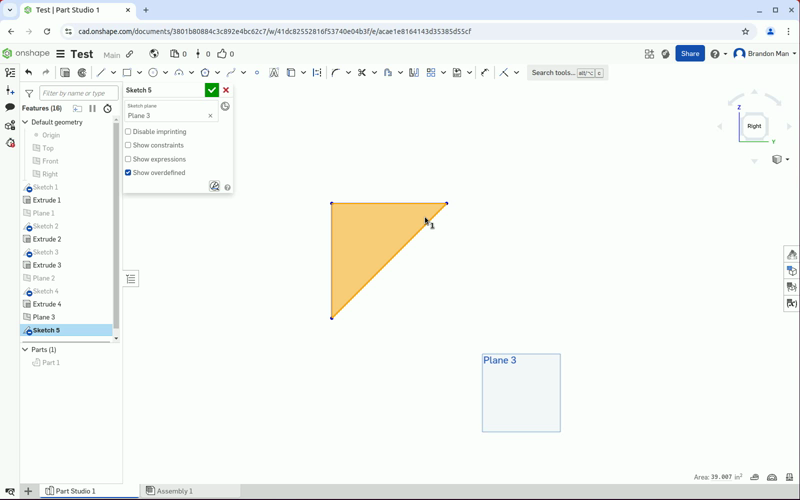
scroll(-6)
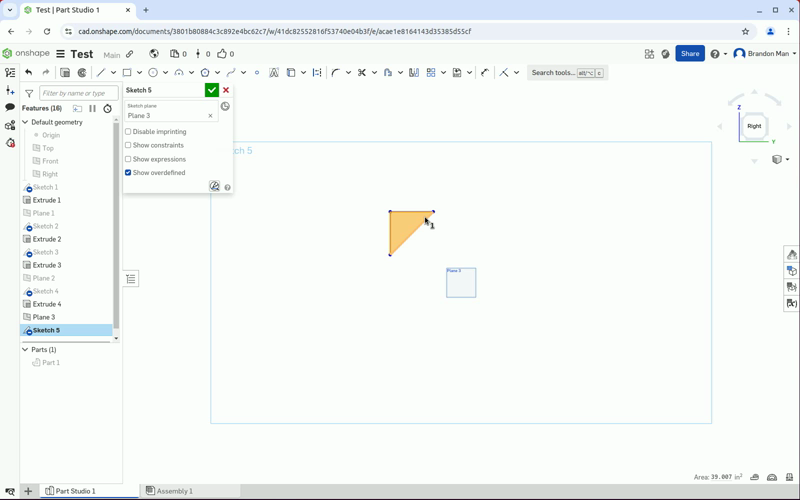
mouse_move(73, 352)
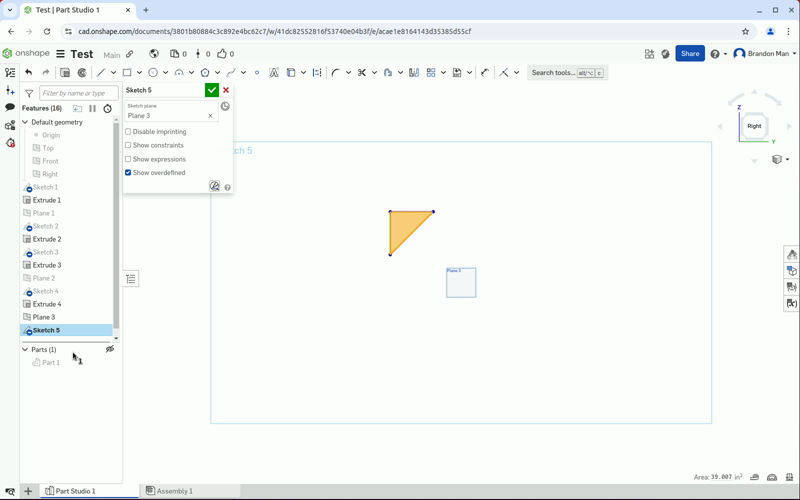
key(shift+y)
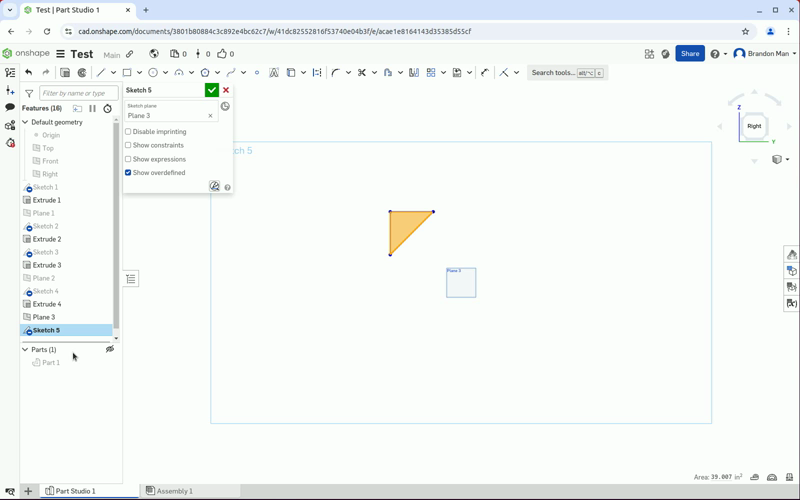
key(shift+e)
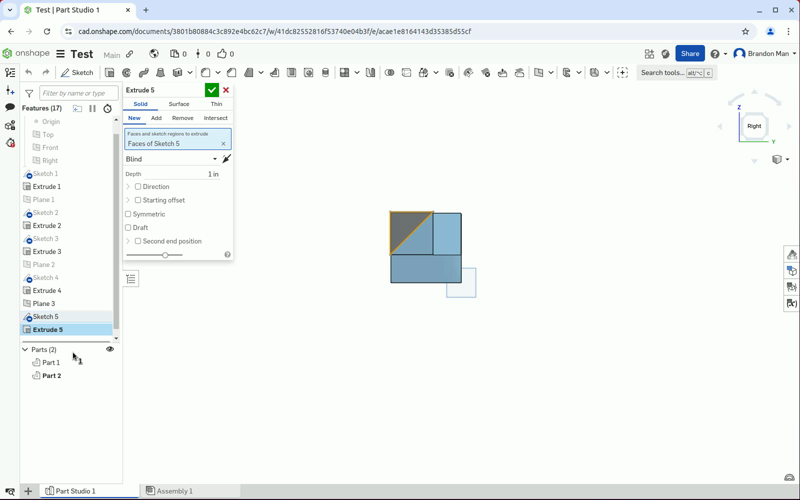
mouse_move(143, 106)
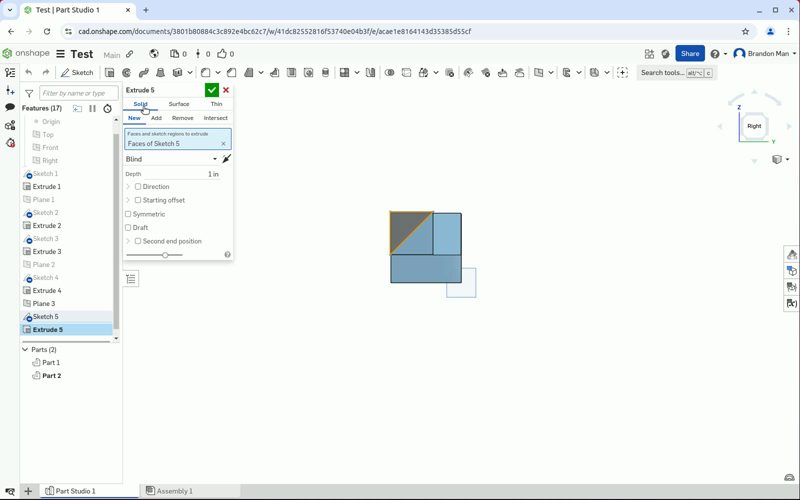
click(143, 106)
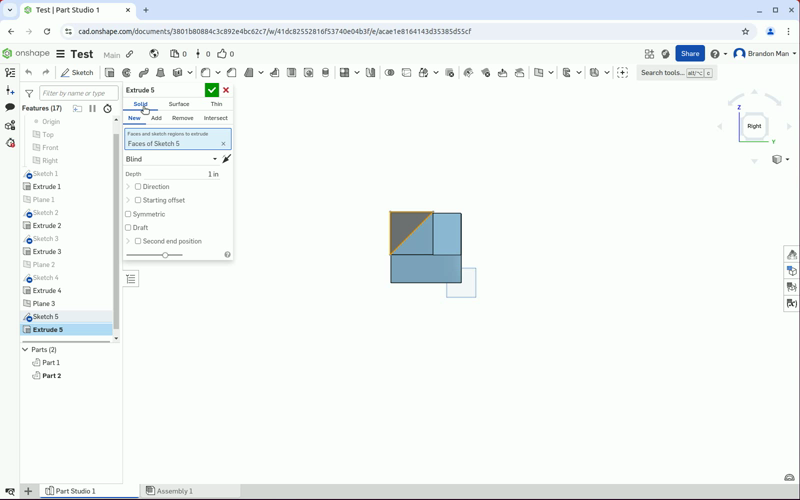
mouse_move(186, 120)
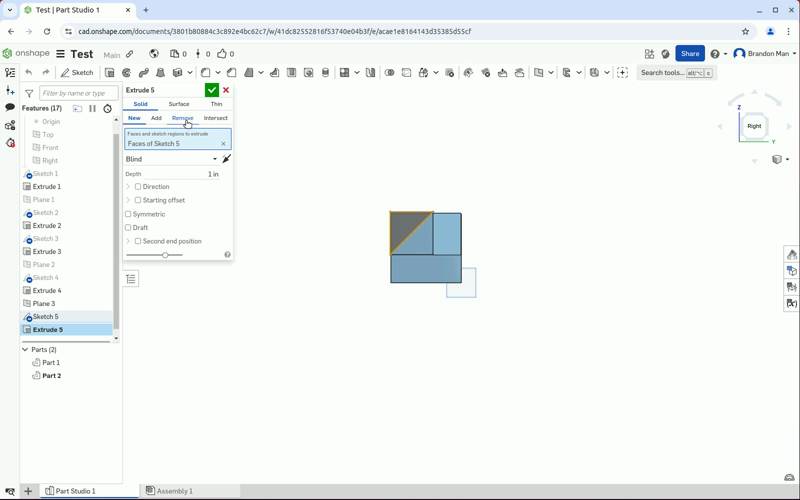
click(186, 120)
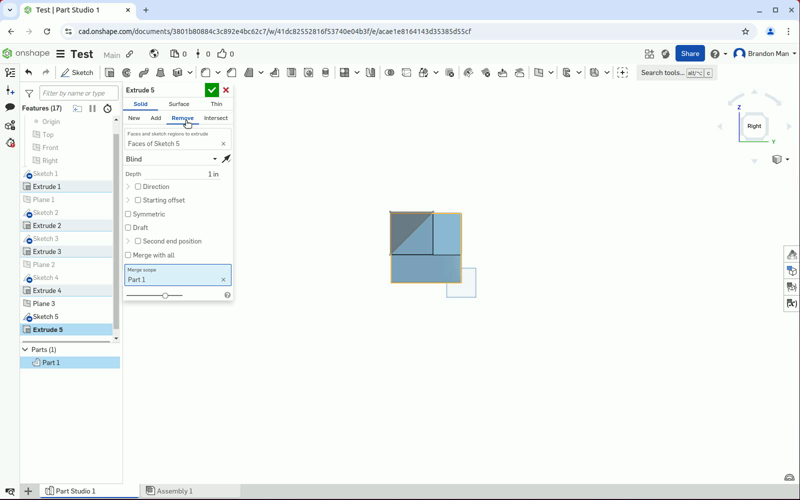
key(tab, 4)
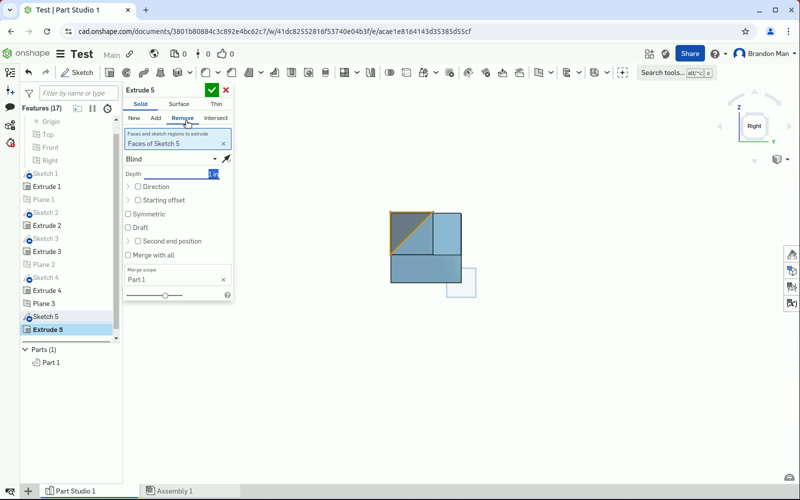
text(5.777)
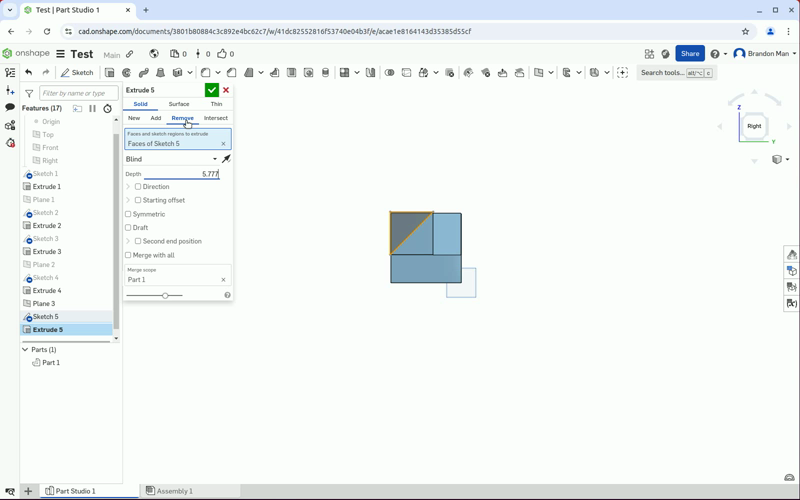
key(tab, 6)
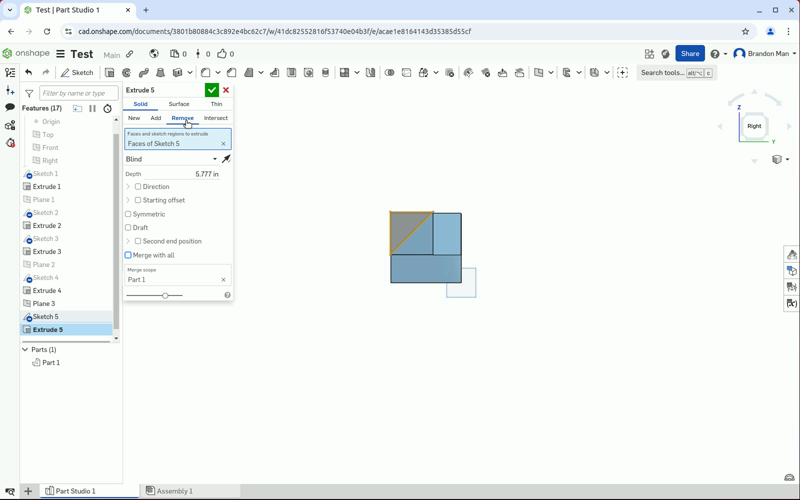
key(space)
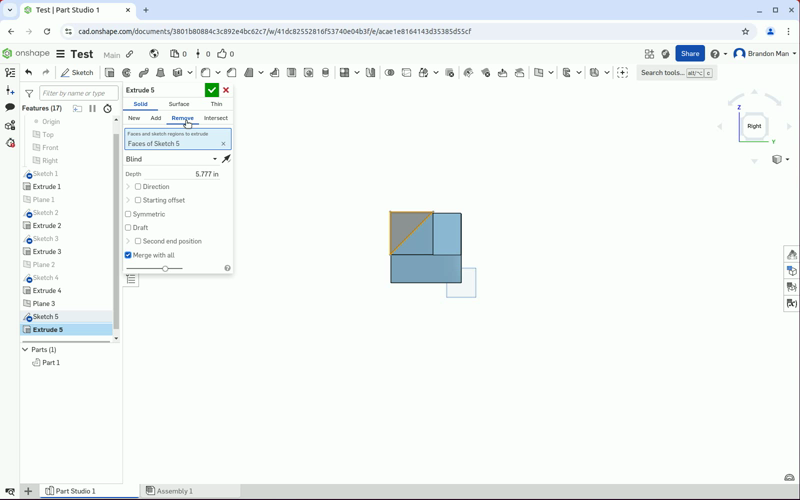
key(enter)
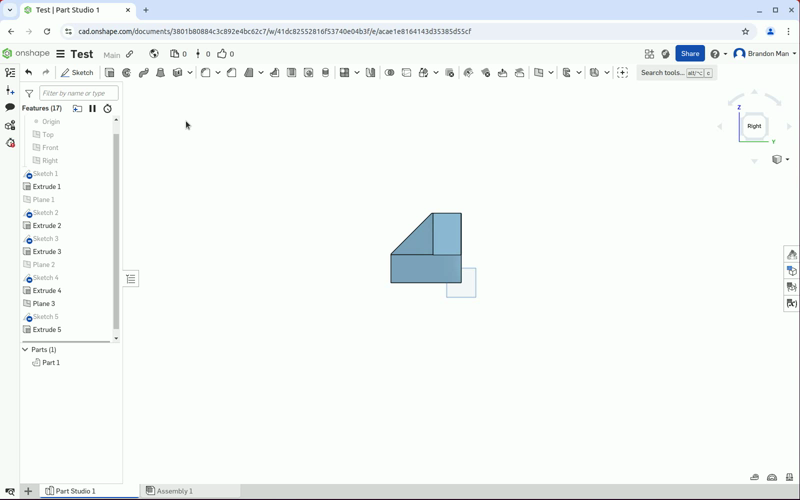
key(shift+h)
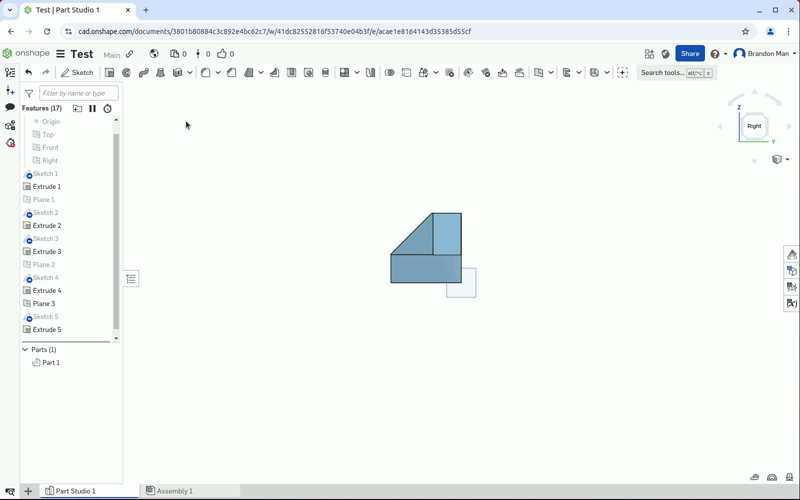
key(shift+h)
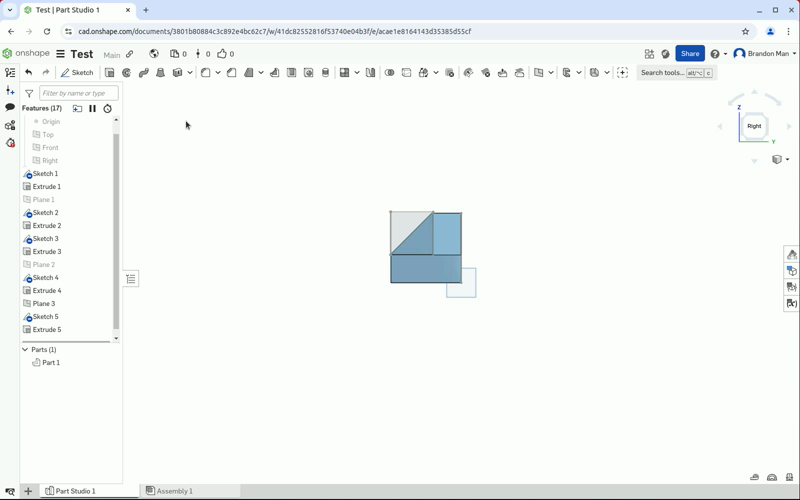
key(shift+7)
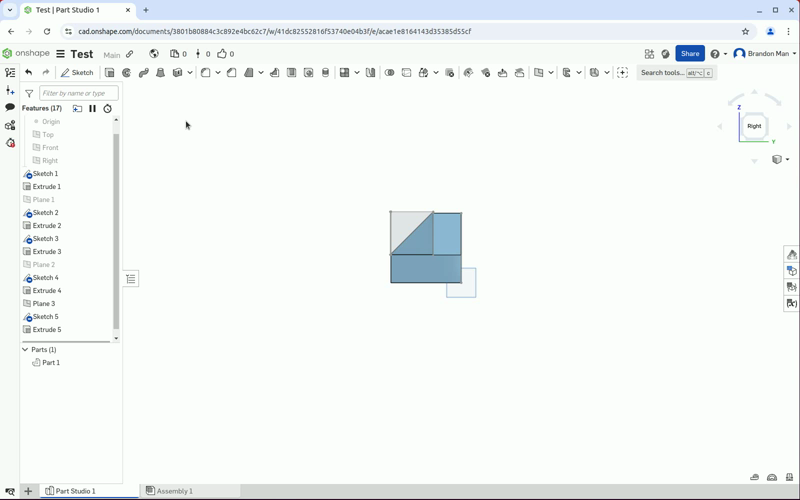
key(right, 2)
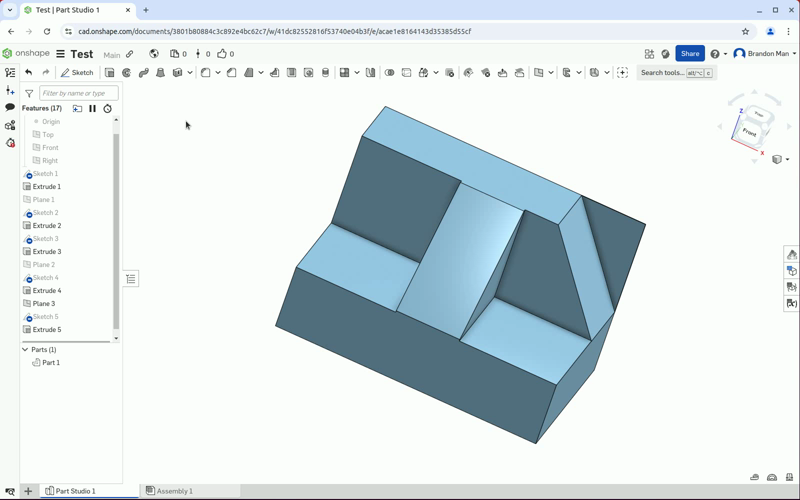
key(down, 2)
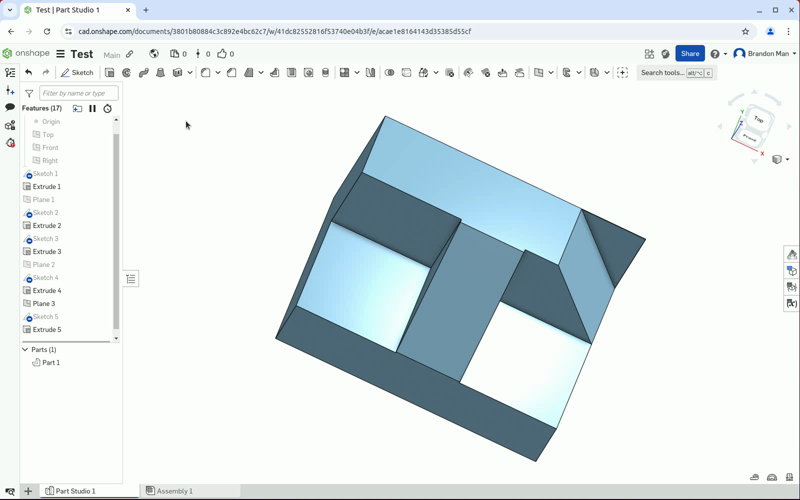
key(up, 2)
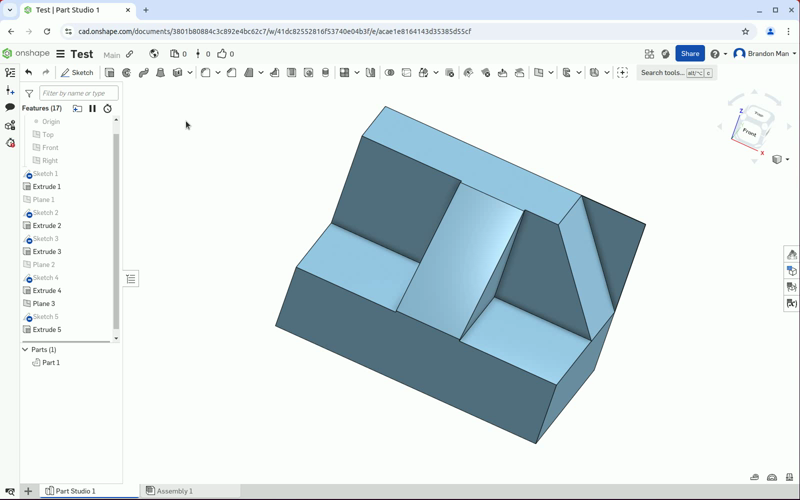
key(left, 2)
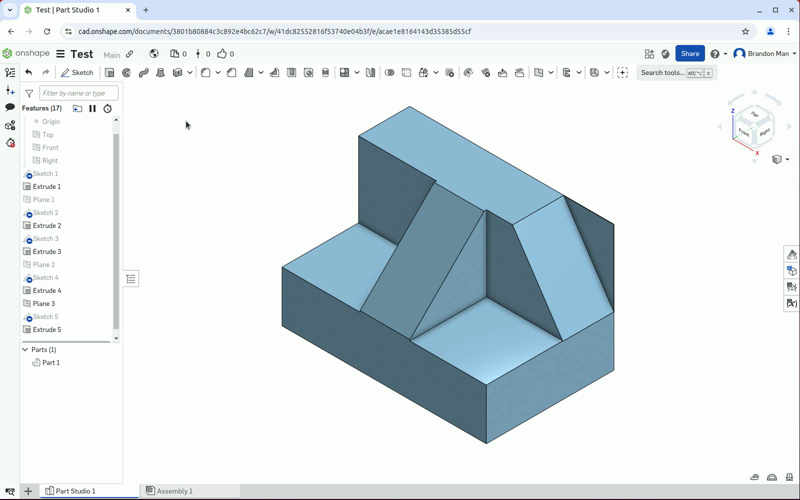
mouse_move(69, 176)
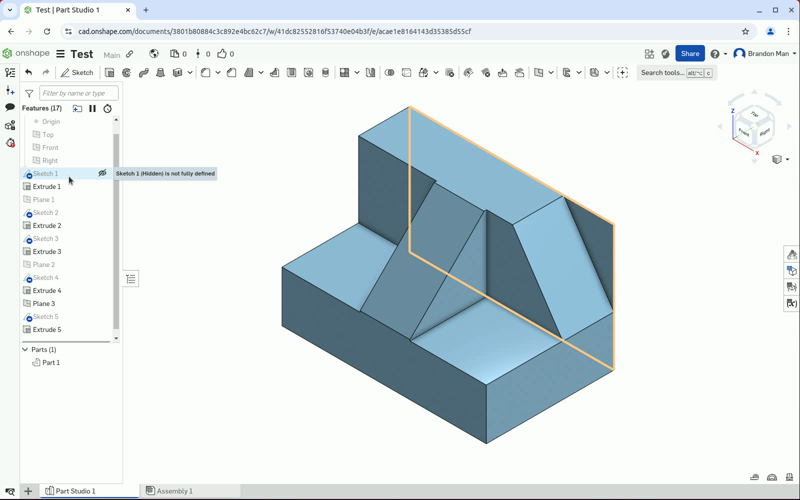
click(69, 176)